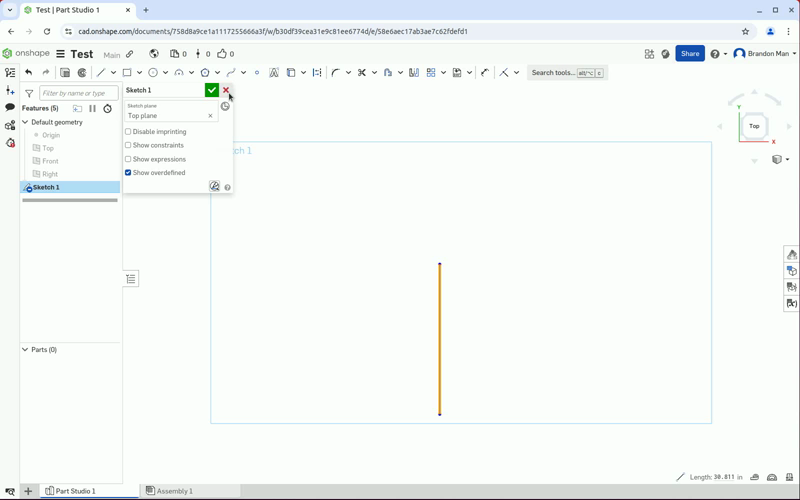
key(shift+h)
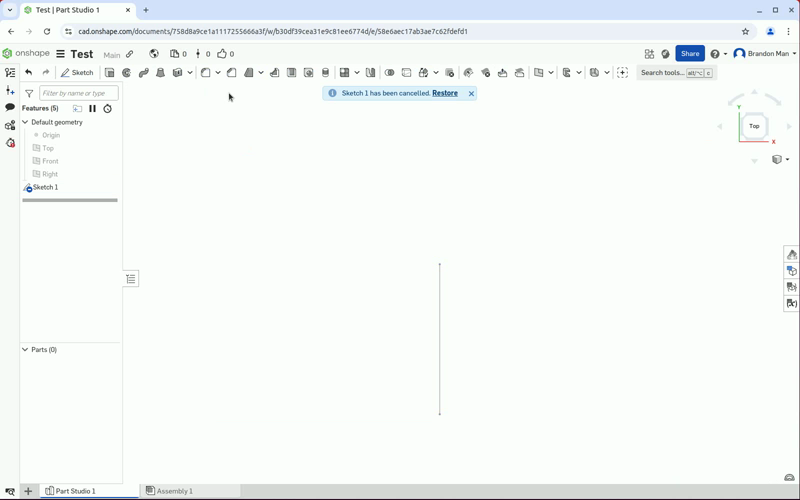
key(shift+s)
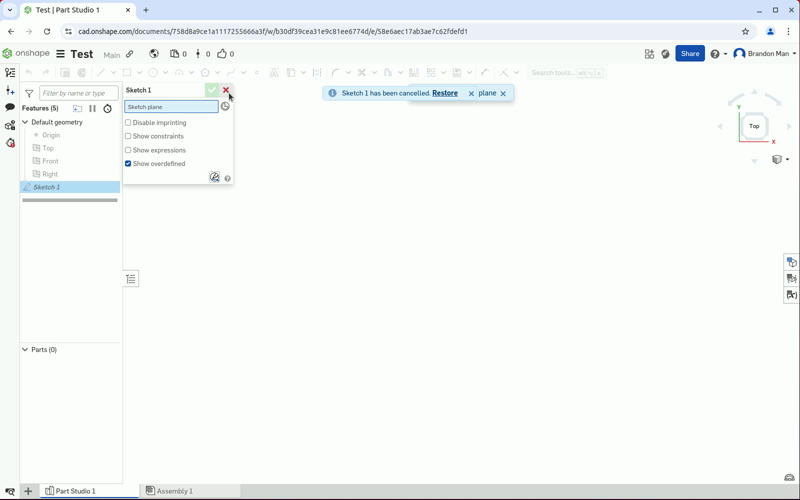
mouse_move(73, 150)
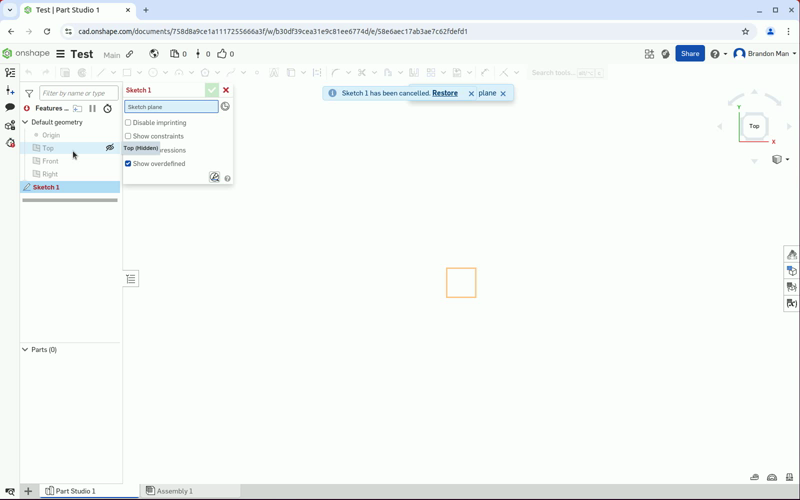
click(73, 150)
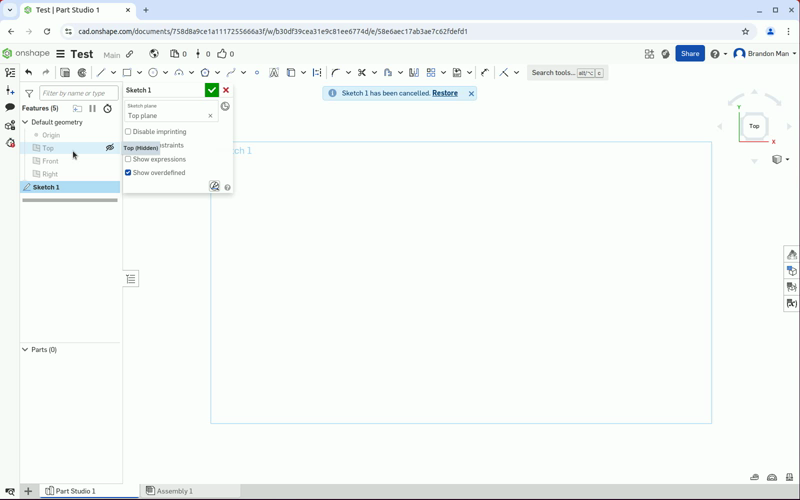
mouse_move(73, 352)
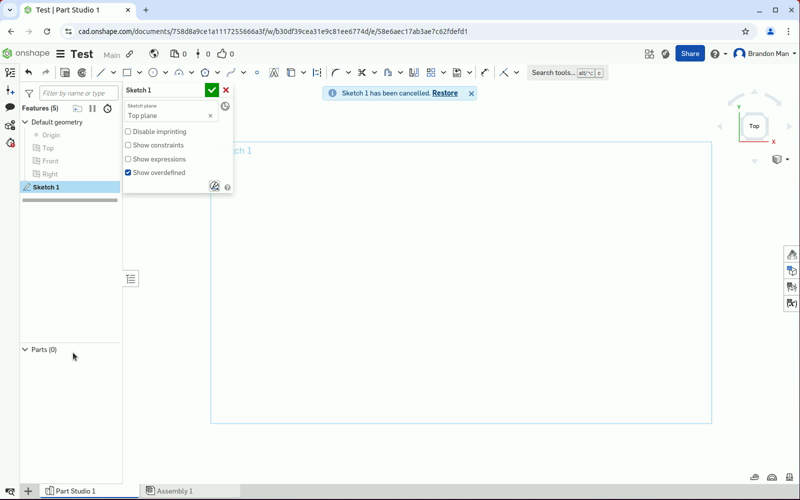
key(y)
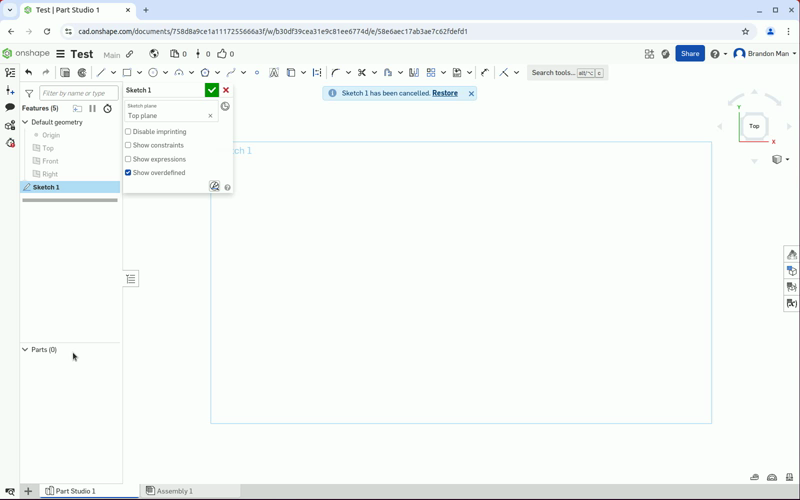
key(a)
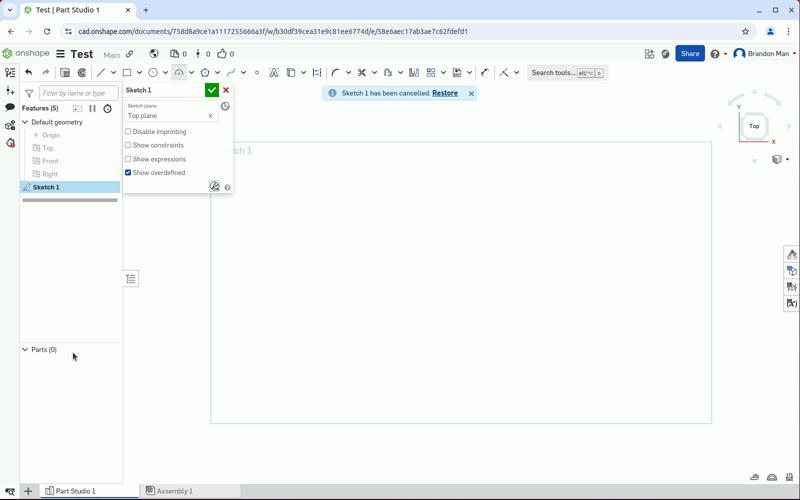
key_down(shift)
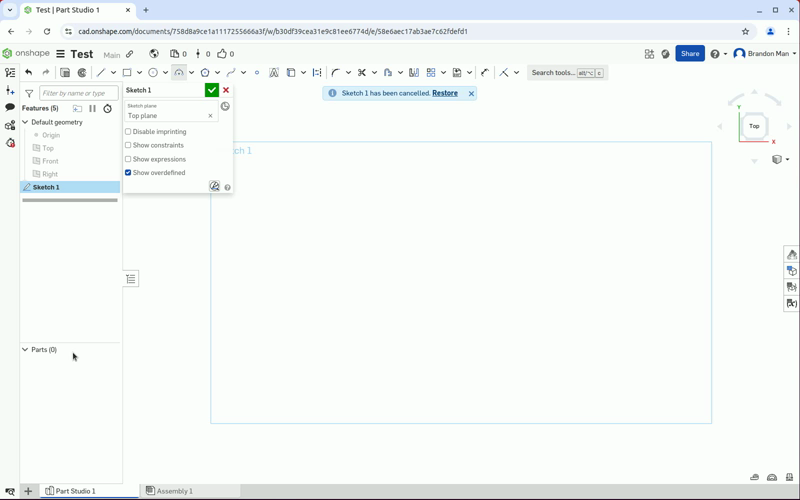
mouse_move(406, 325)
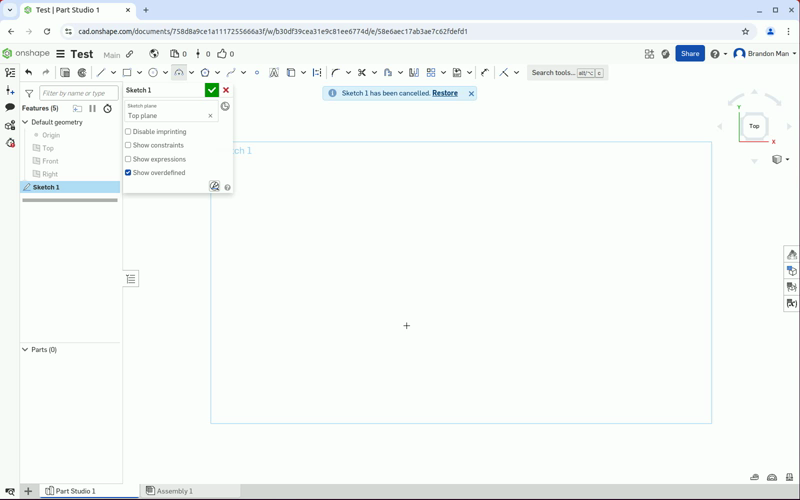
click(406, 325)
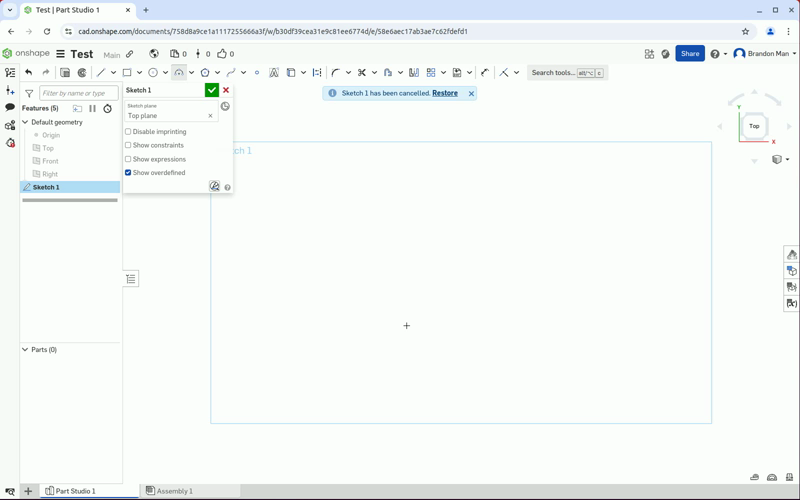
key_up(shift)
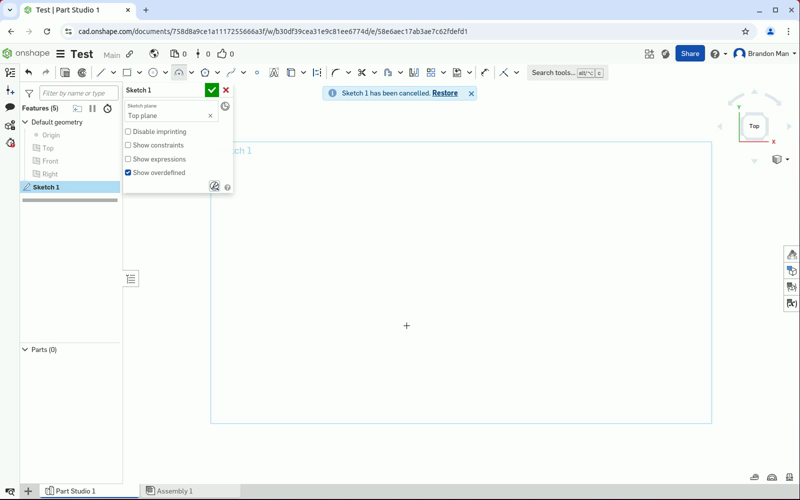
key_down(shift)
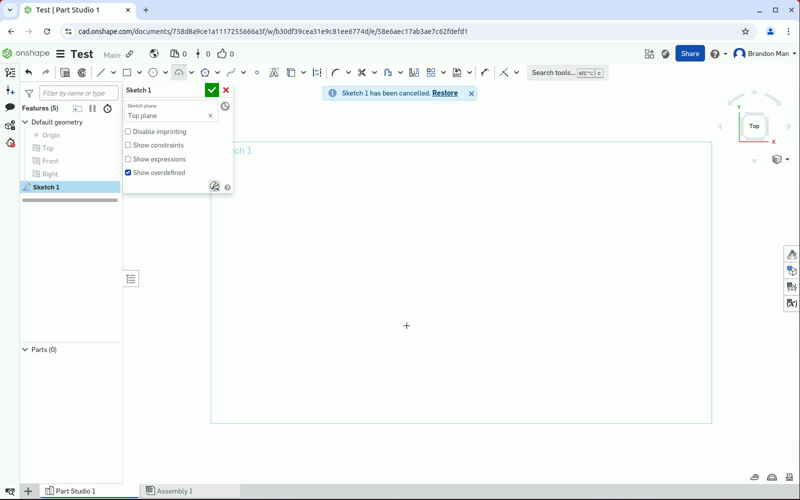
mouse_move(533, 325)
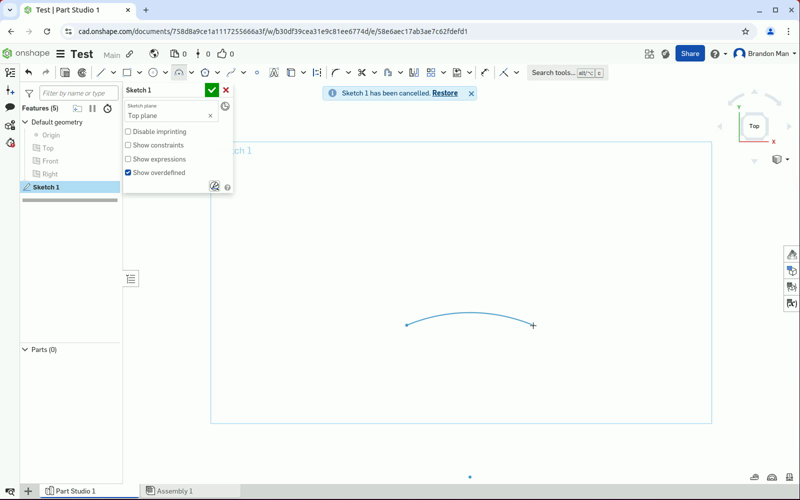
click(533, 325)
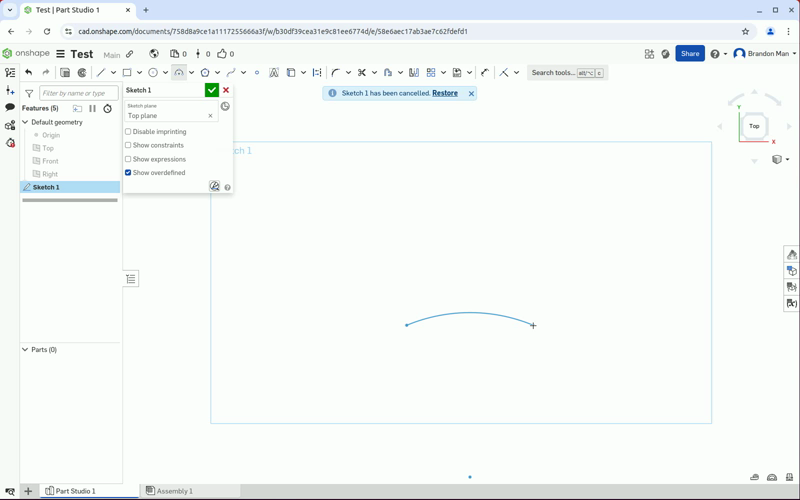
mouse_move(470, 338)
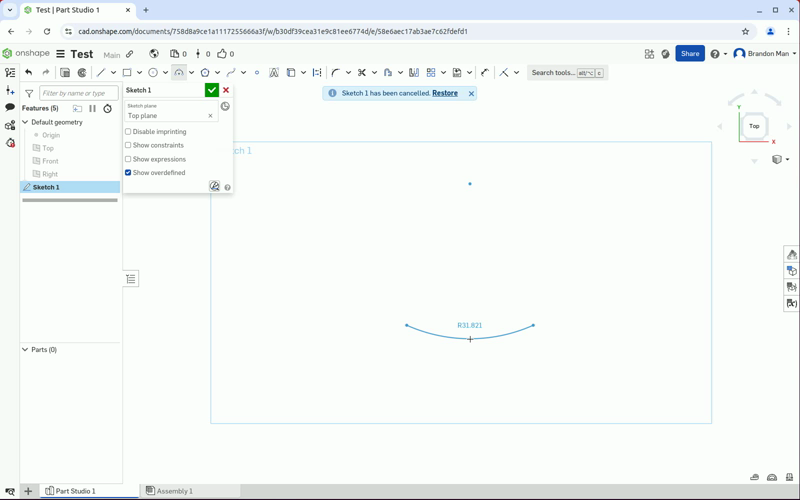
click(470, 338)
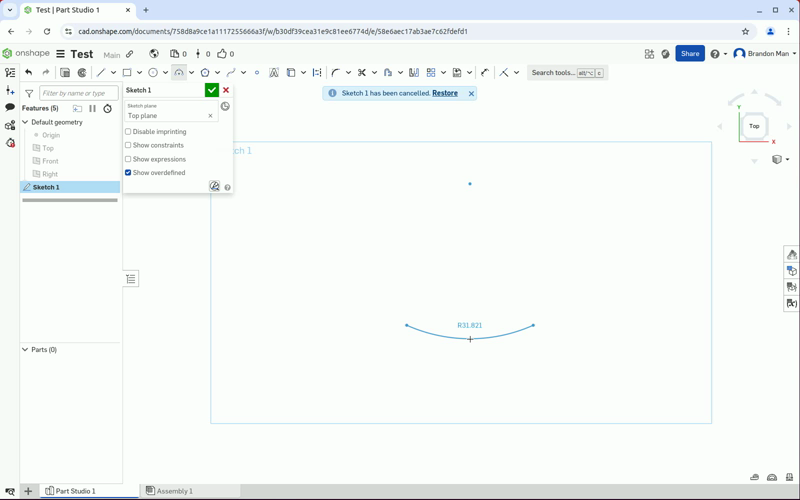
key_up(shift)
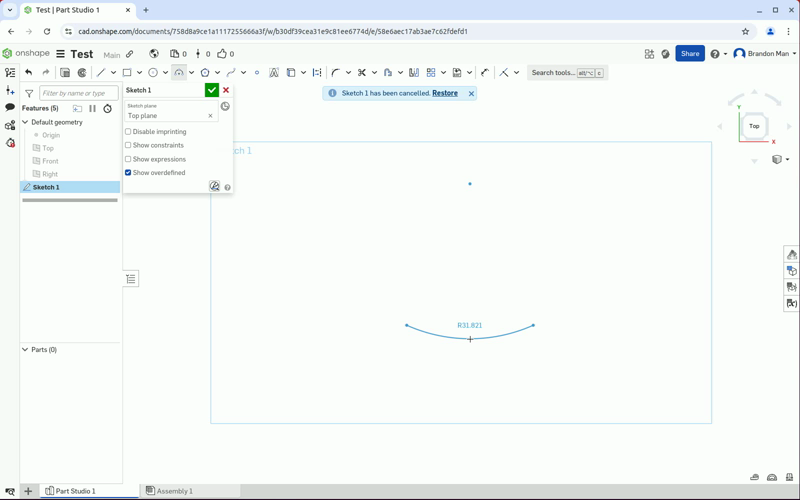
key(esc)
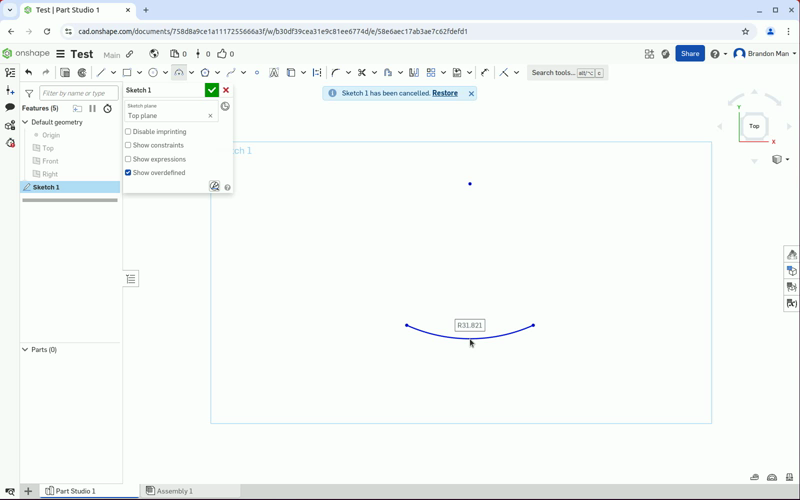
key(l)
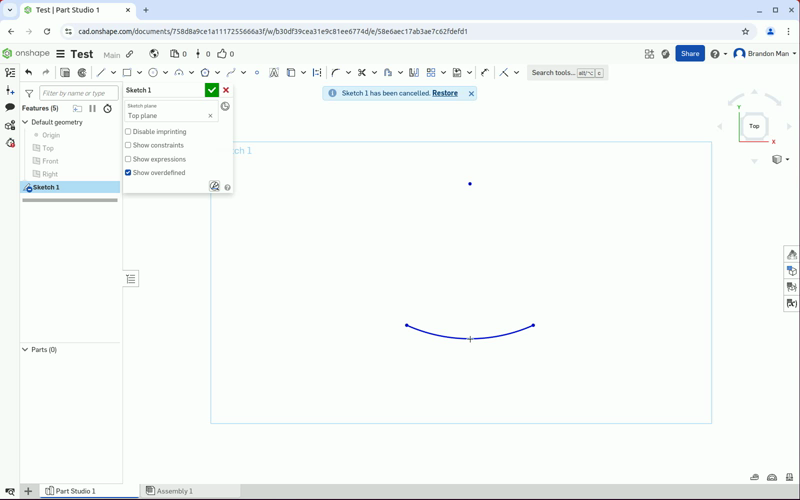
mouse_move(533, 325)
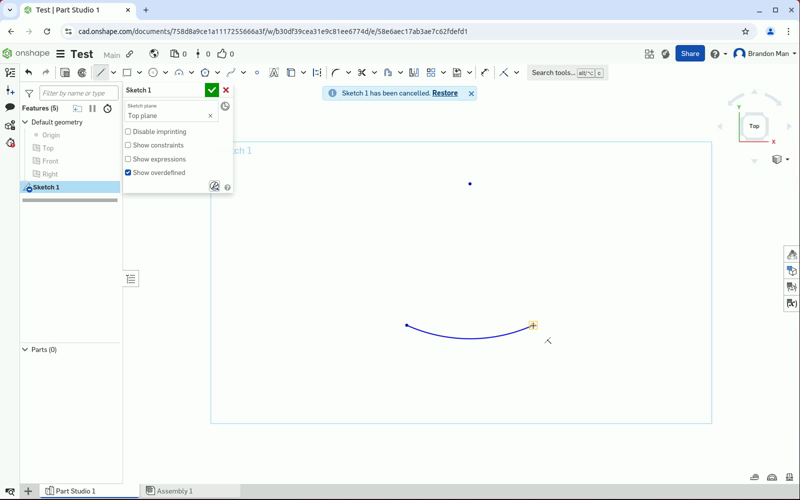
click(533, 325)
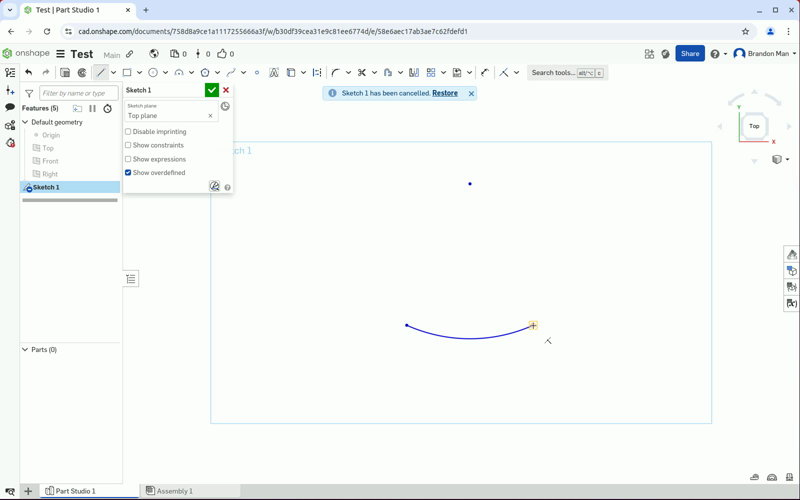
key_down(shift)
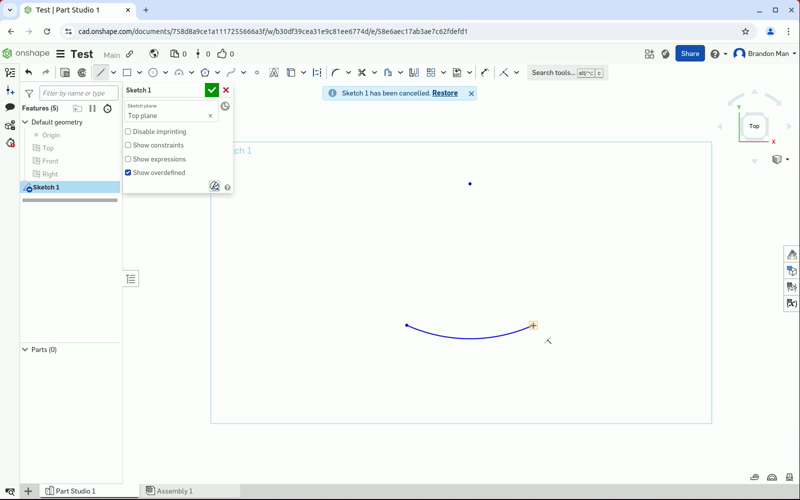
mouse_move(533, 223)
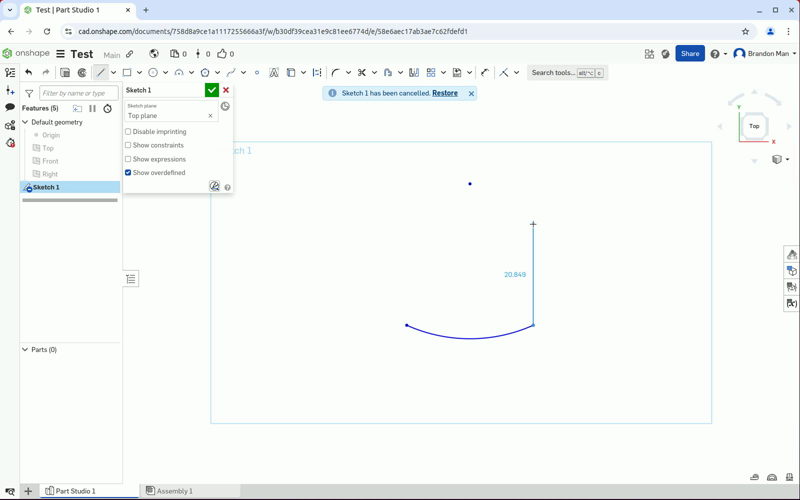
click(533, 223)
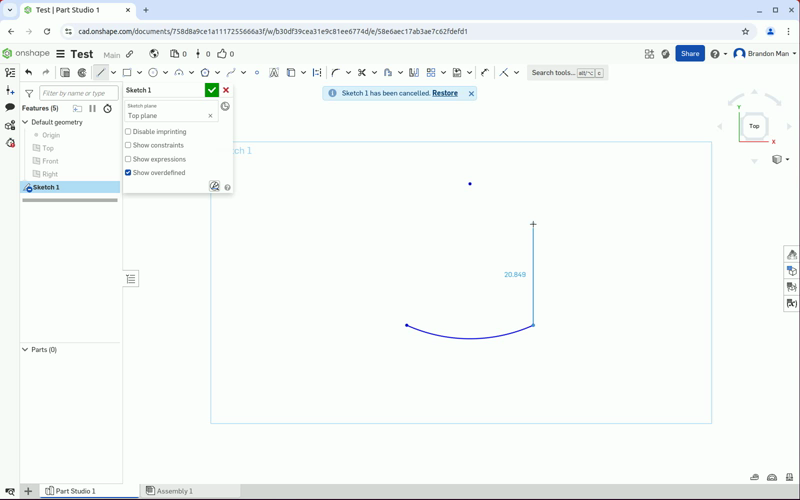
key_up(shift)
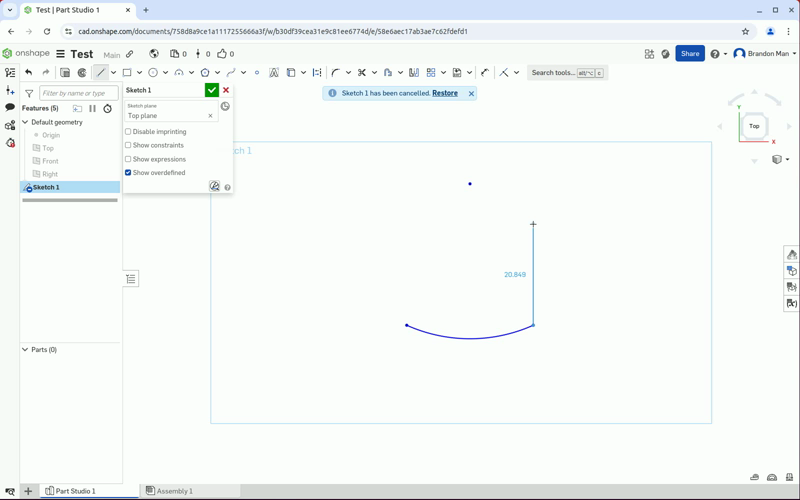
key_down(shift)
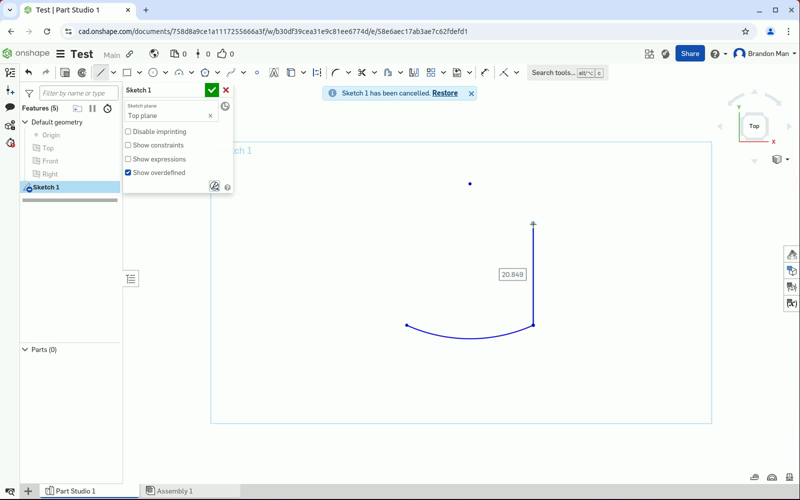
mouse_move(406, 223)
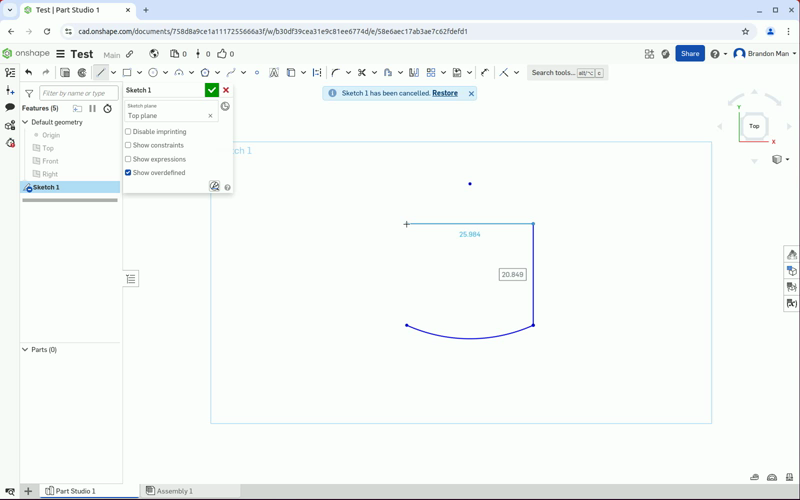
click(406, 223)
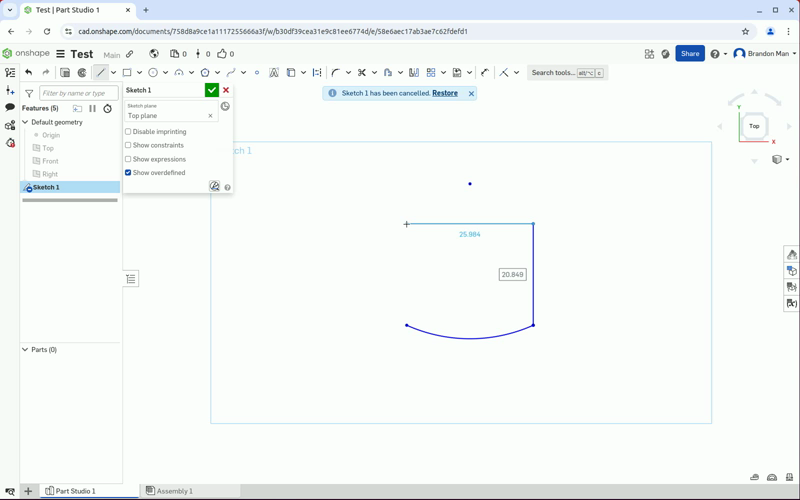
key_up(shift)
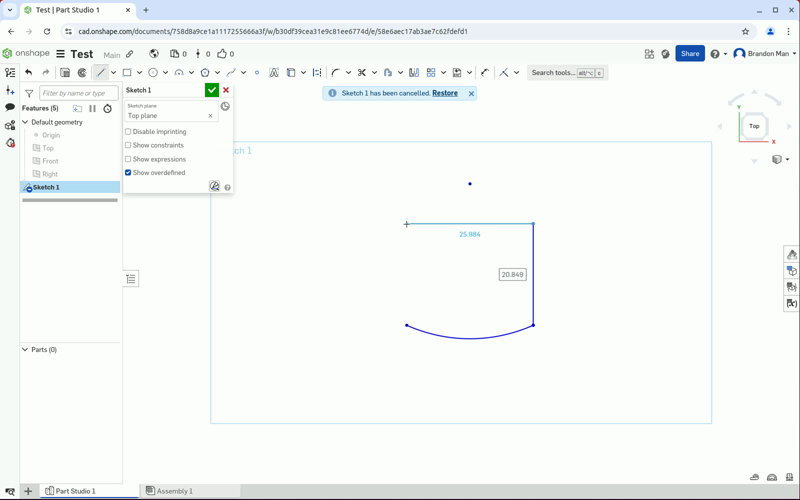
key_down(shift)
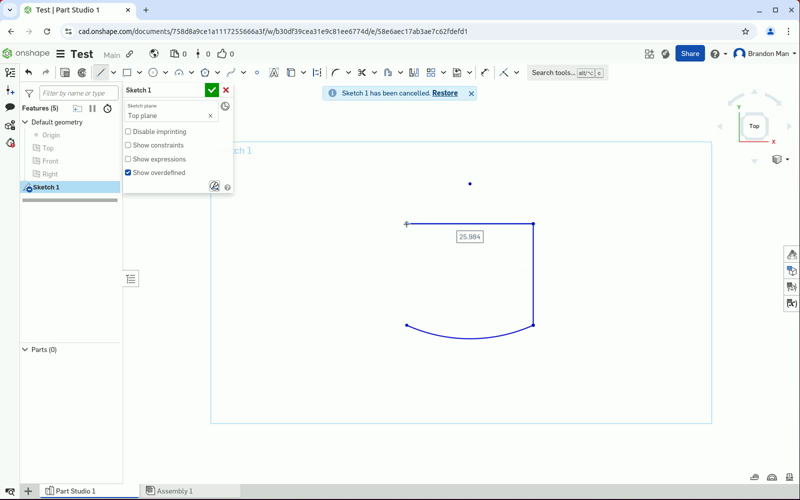
mouse_move(406, 325)
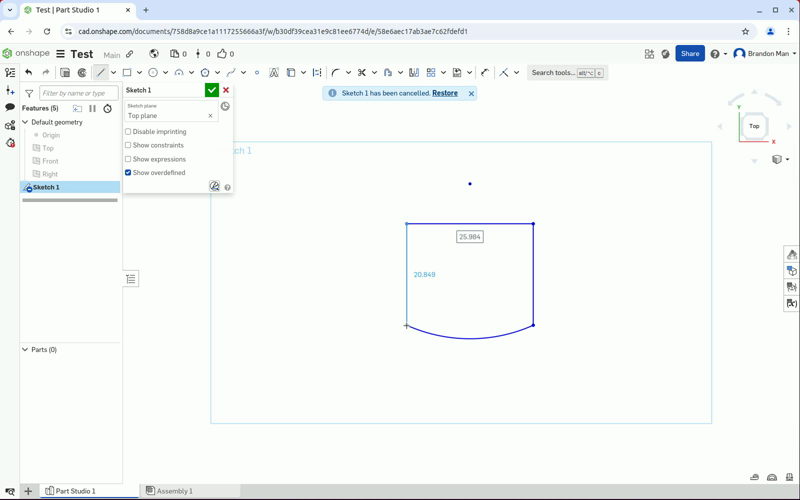
key_up(shift)
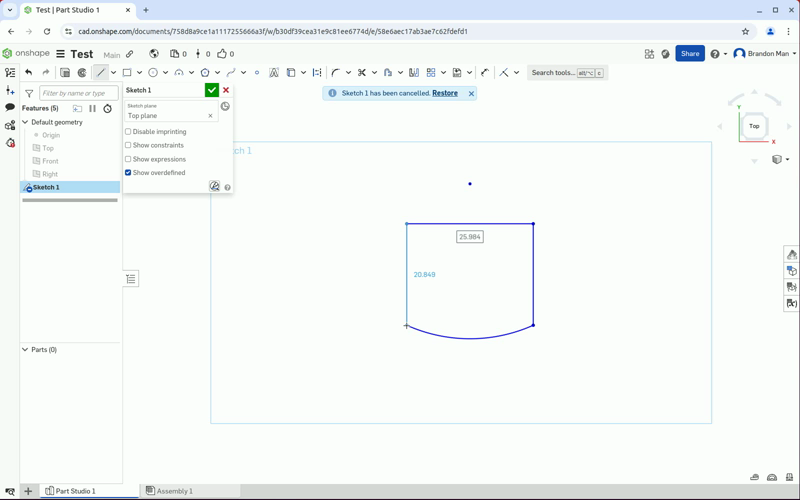
click(406, 325)
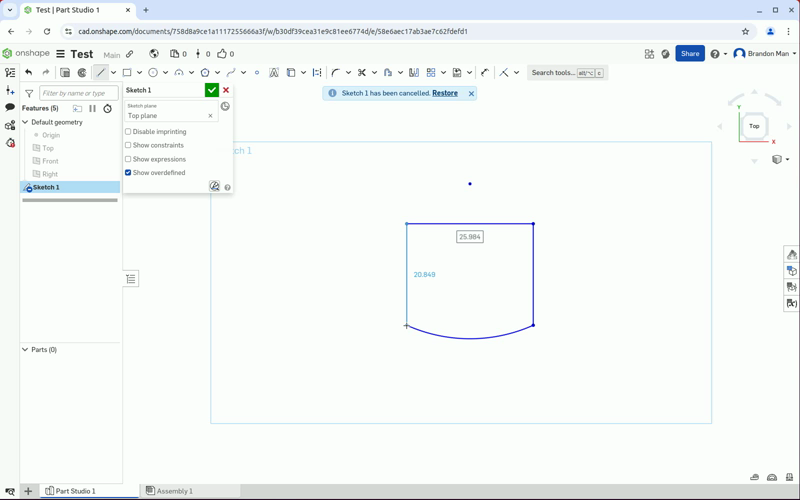
key(esc)
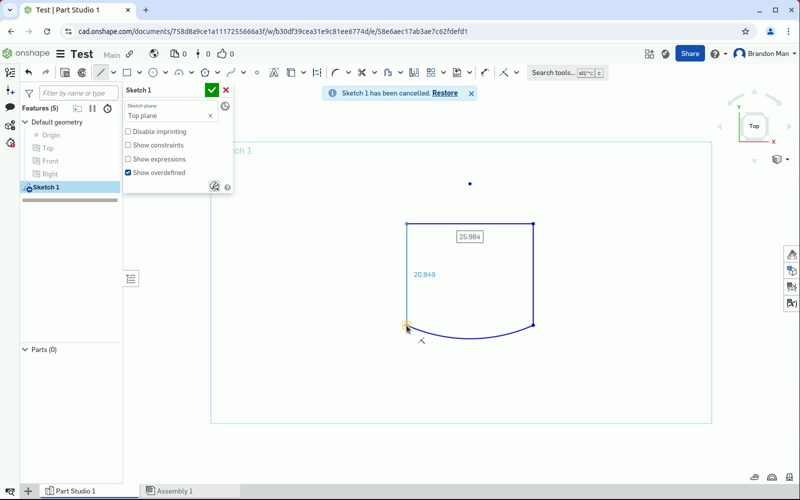
mouse_move(420, 244)
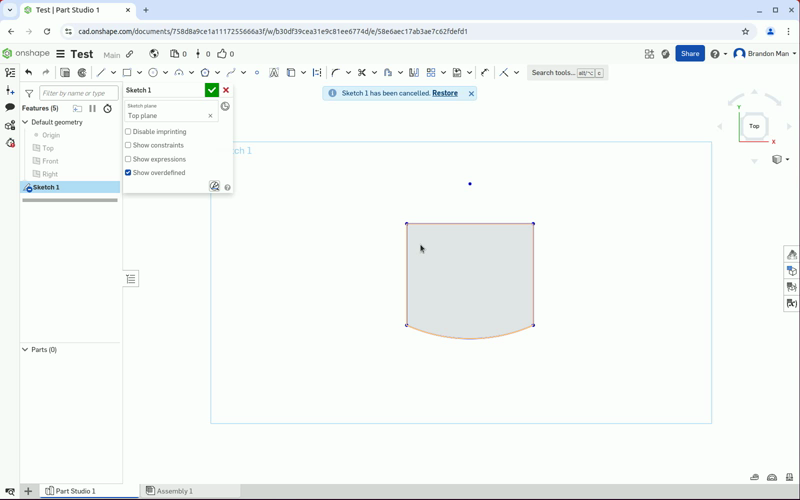
click(420, 244)
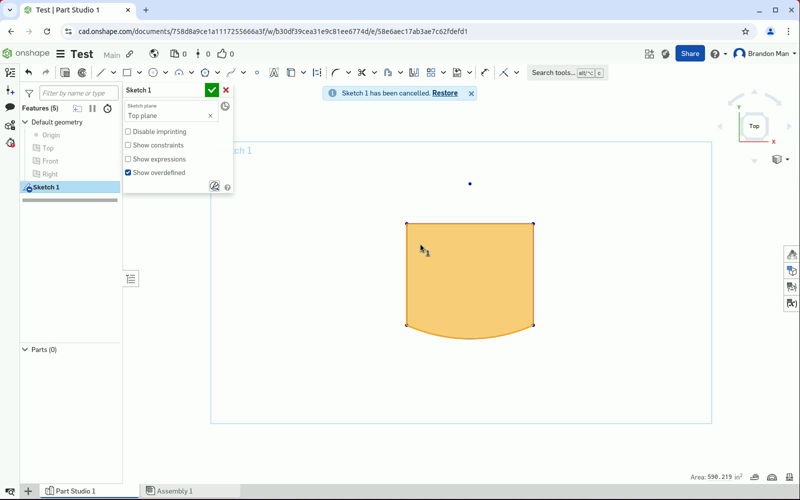
mouse_move(73, 352)
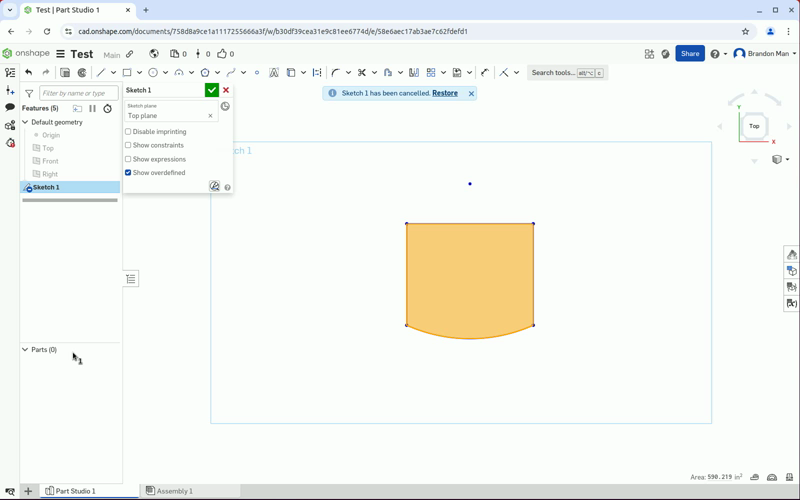
key(shift+y)
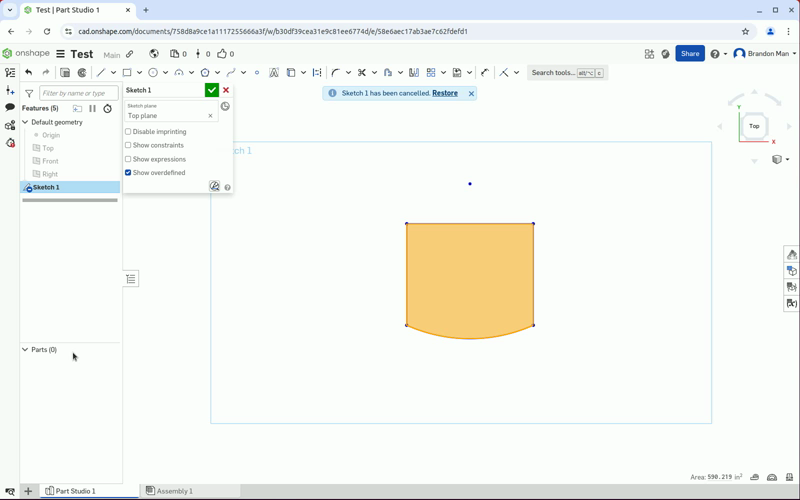
key(shift+e)
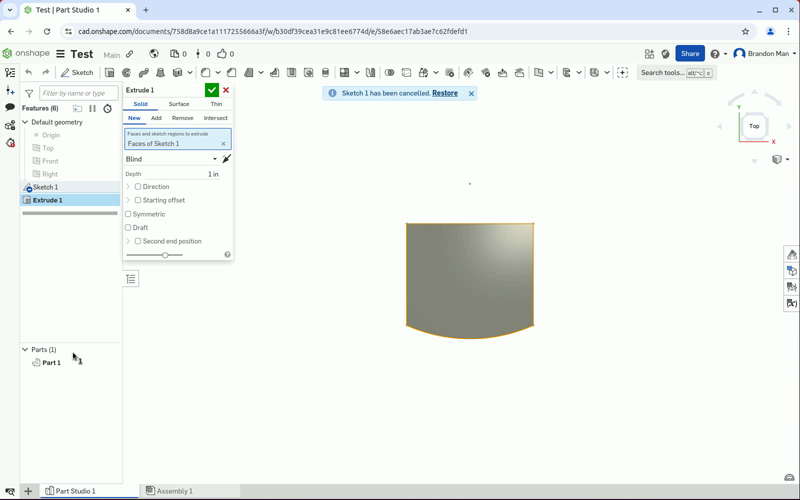
mouse_move(143, 106)
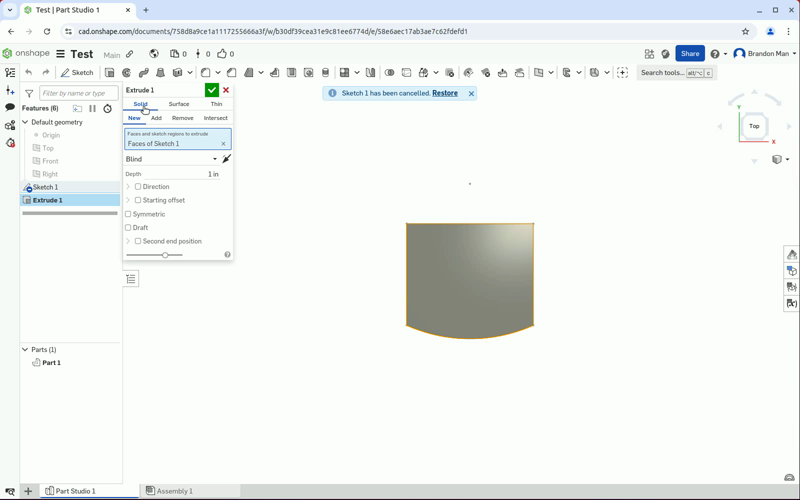
click(143, 106)
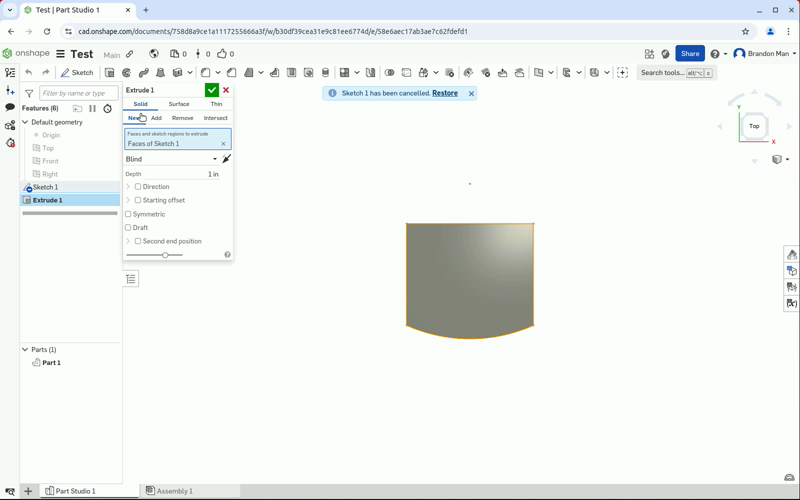
mouse_move(137, 120)
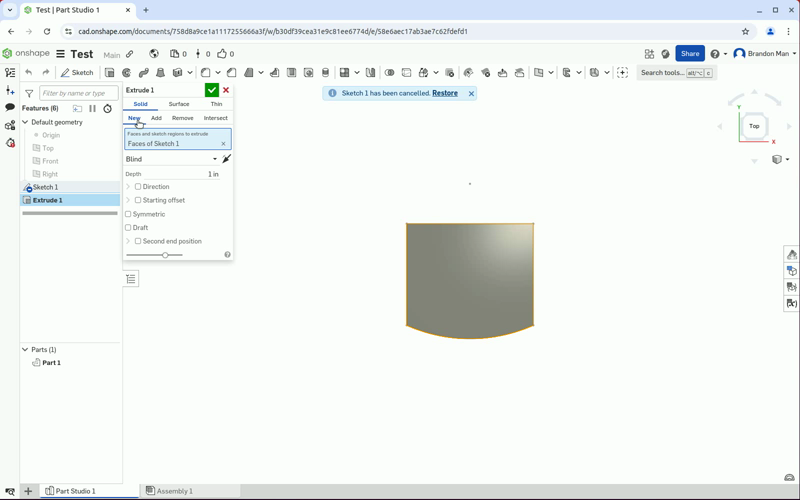
click(137, 120)
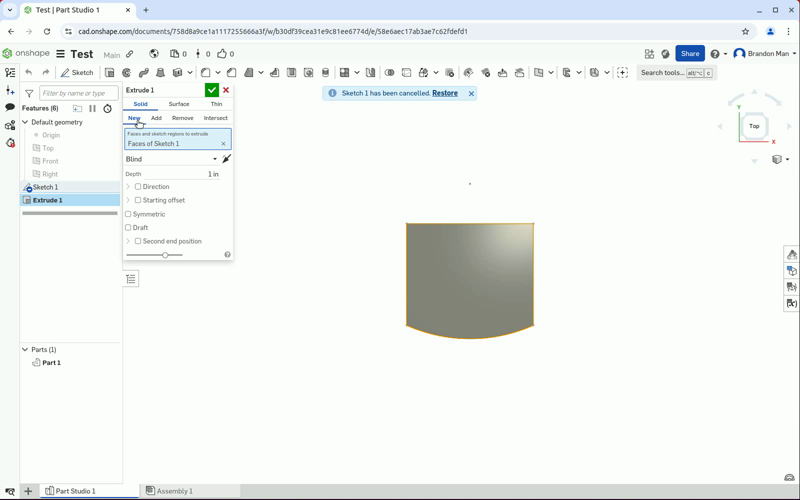
key(tab, 4)
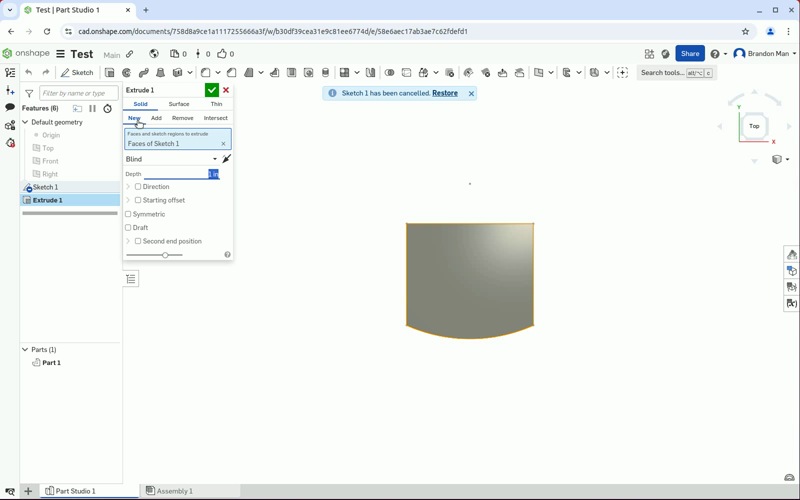
text(0.481)
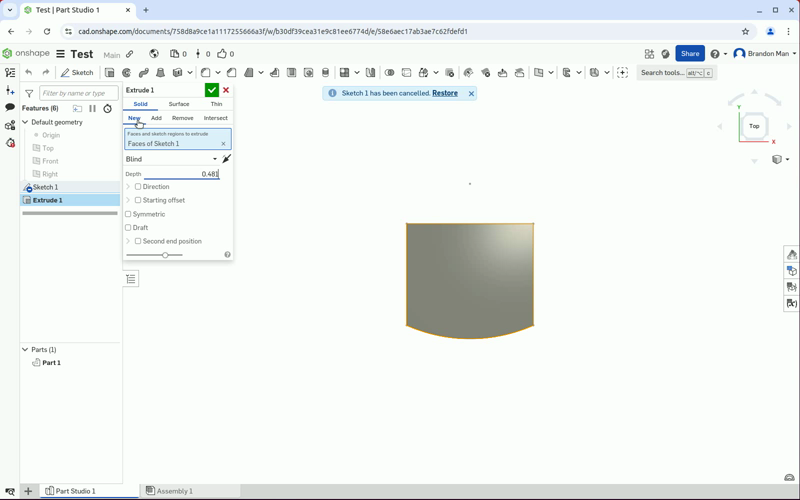
key(enter)
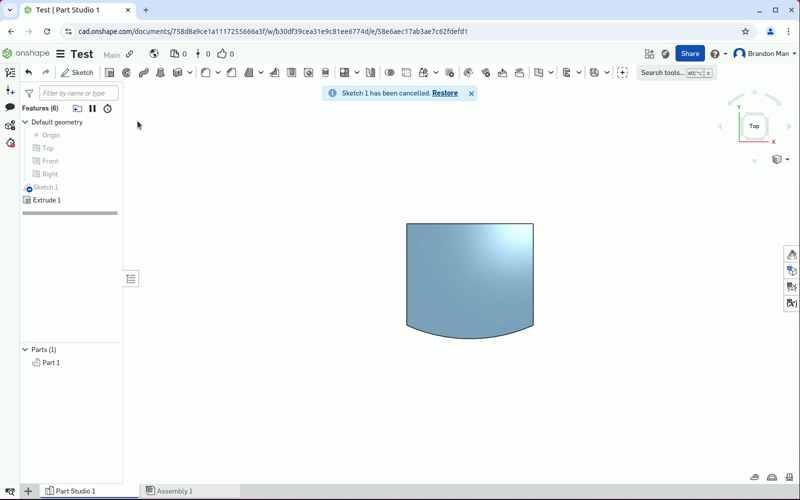
key(shift+h)
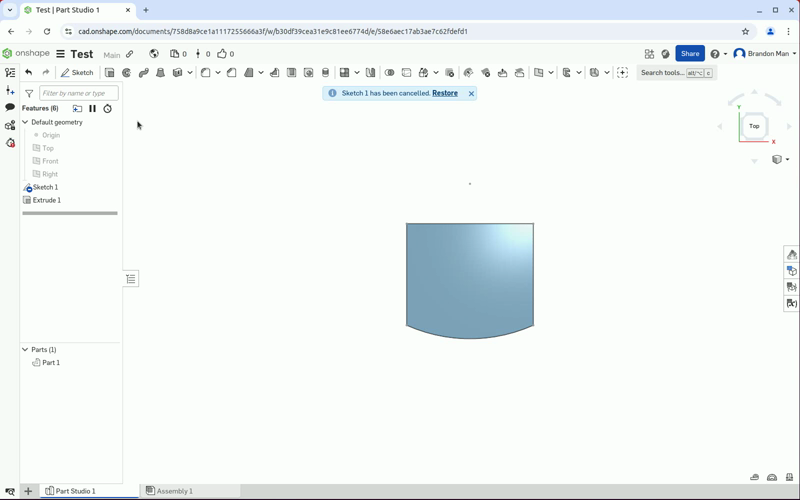
key(shift+h)
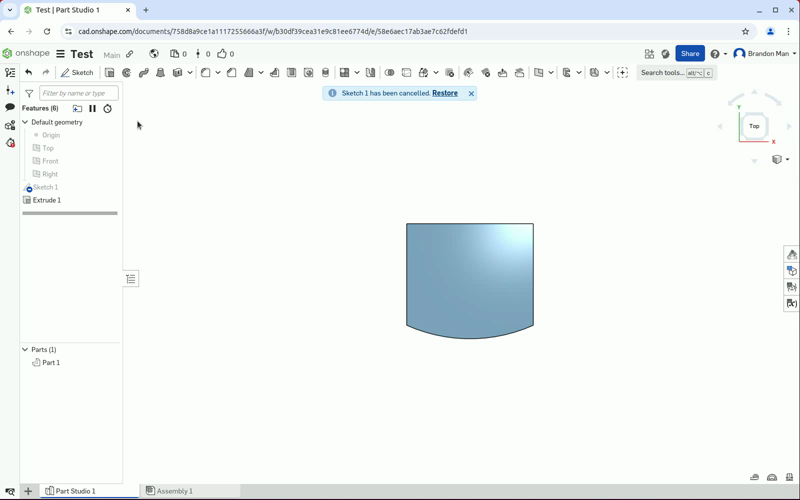
mouse_move(73, 189)
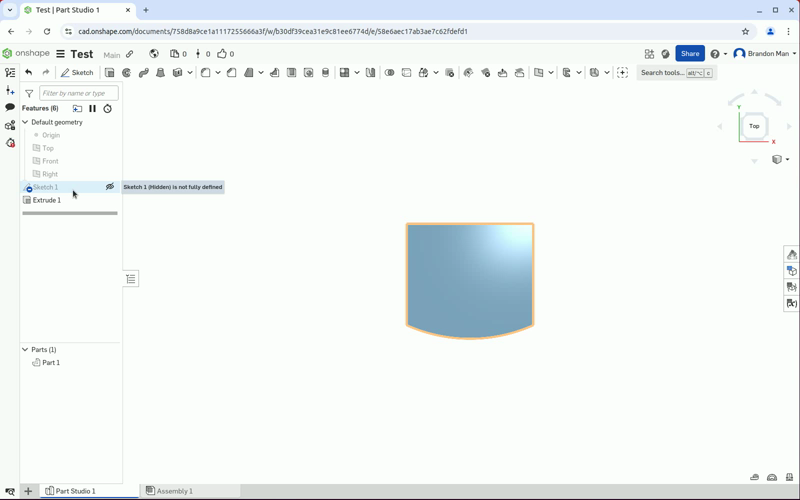
click(73, 189)
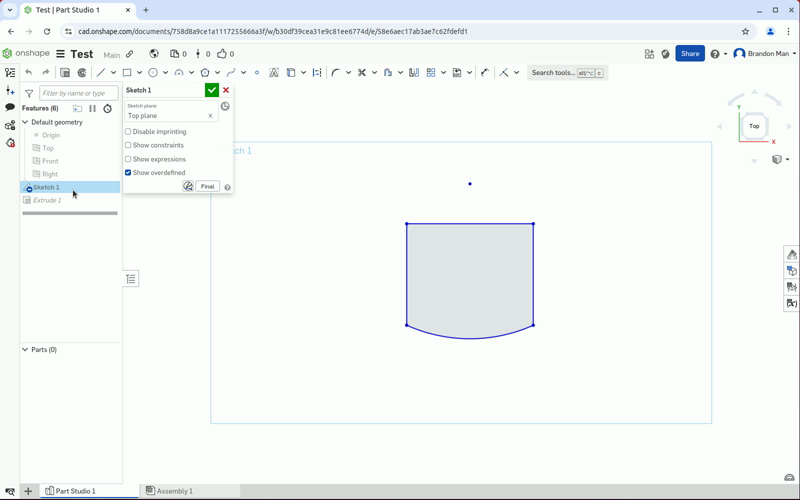
mouse_move(229, 92)
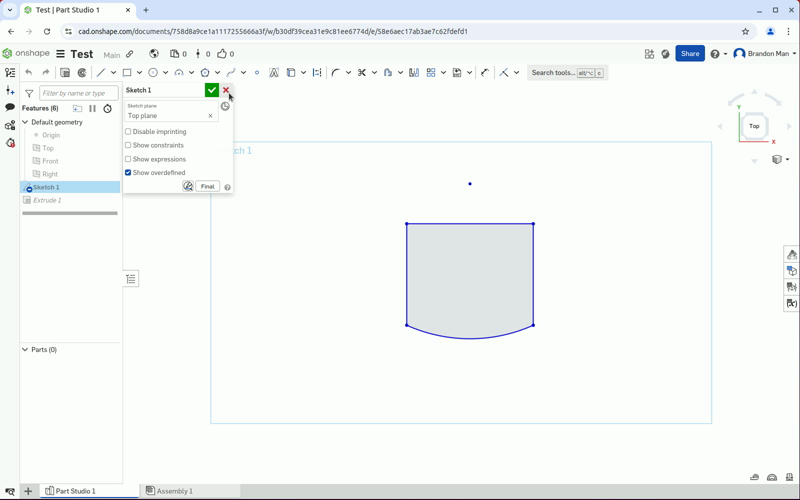
click(229, 92)
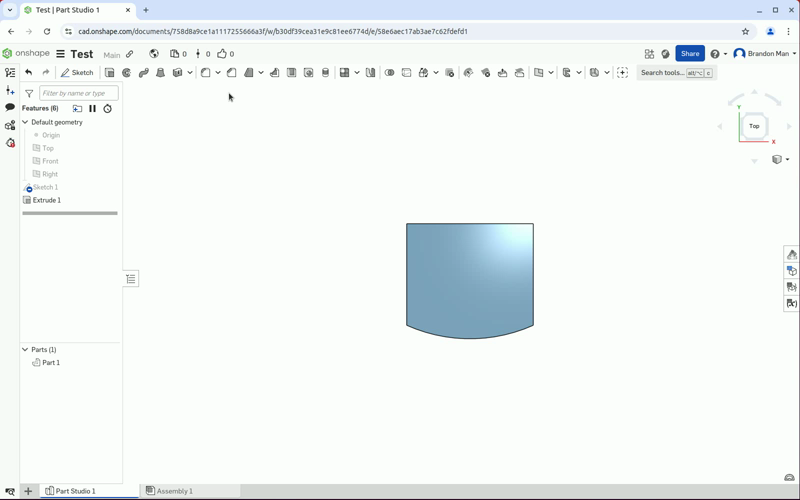
mouse_move(73, 352)
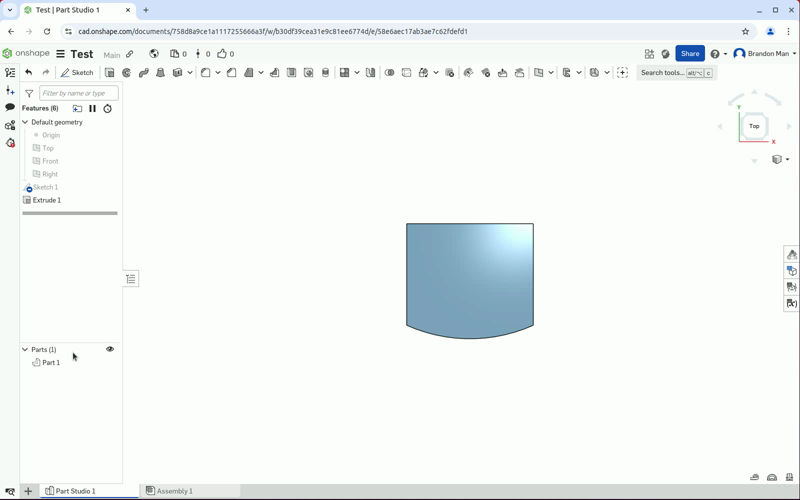
key(y)
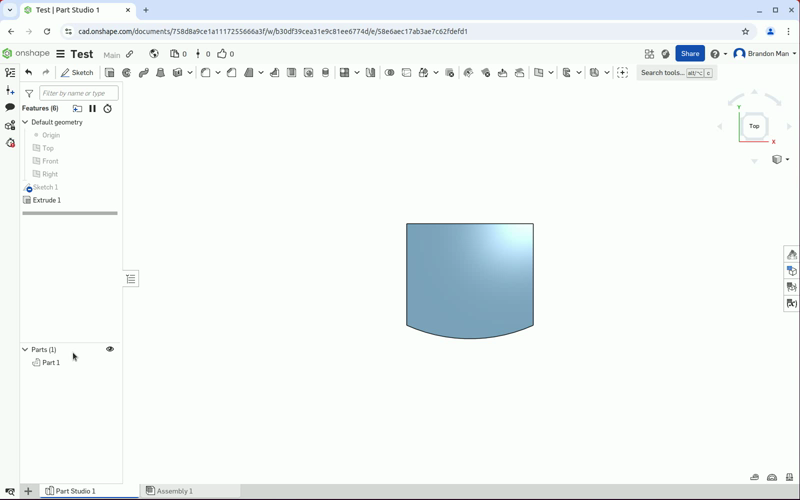
key(shift+p)
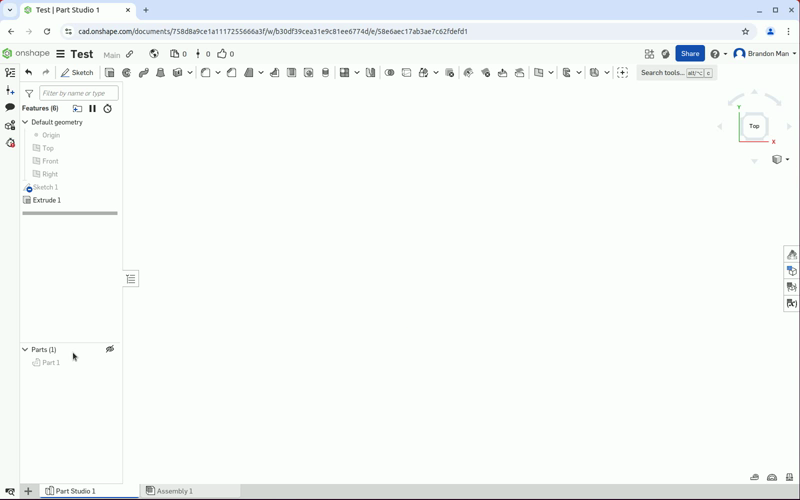
key(space)
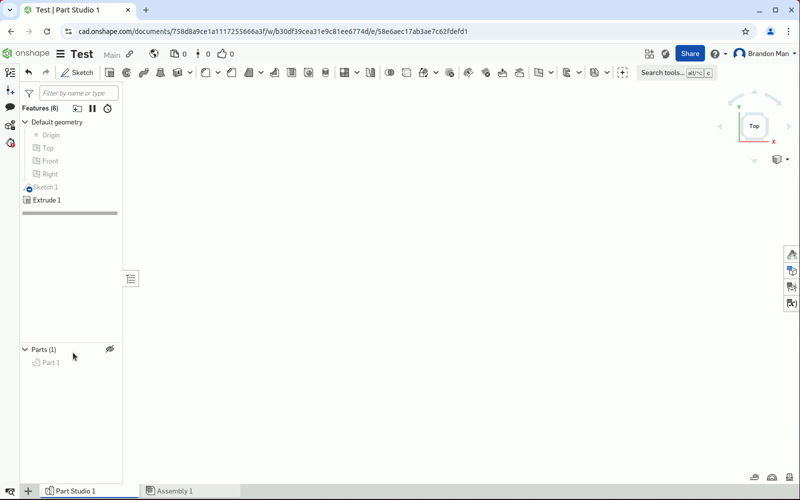
key_down(shift)
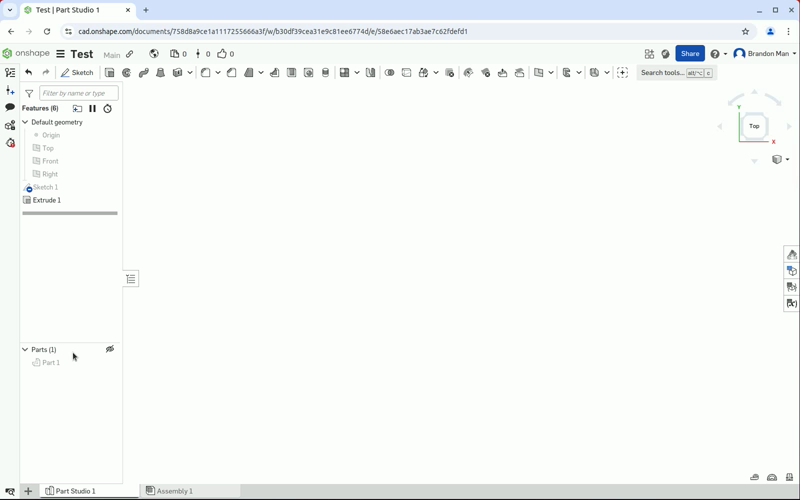
key(up)
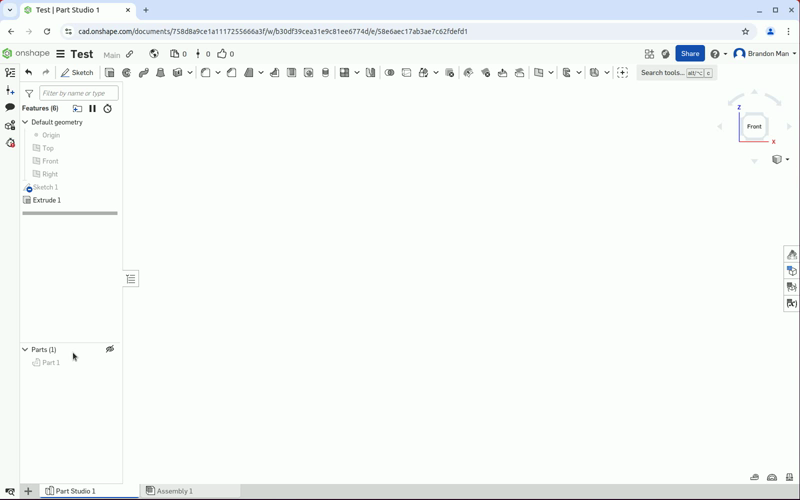
key_up(shift)
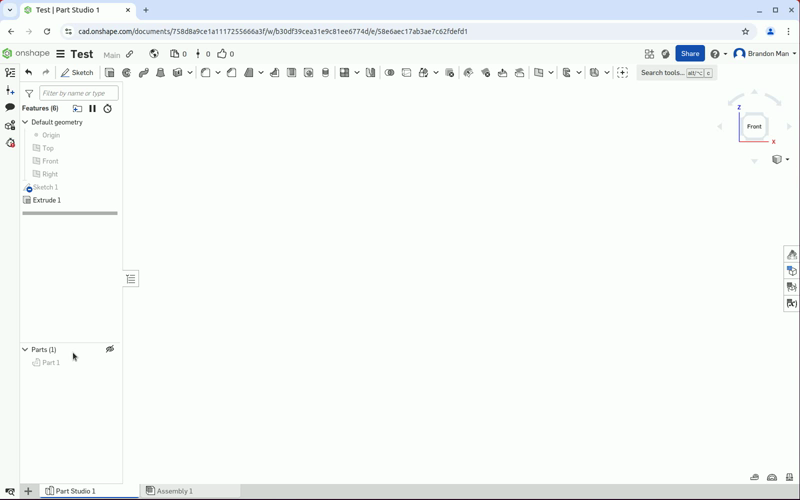
key(space)
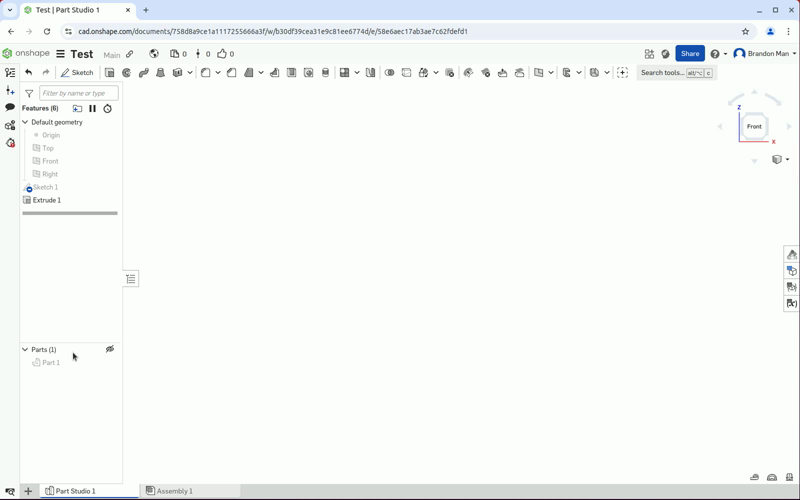
key_down(shift)
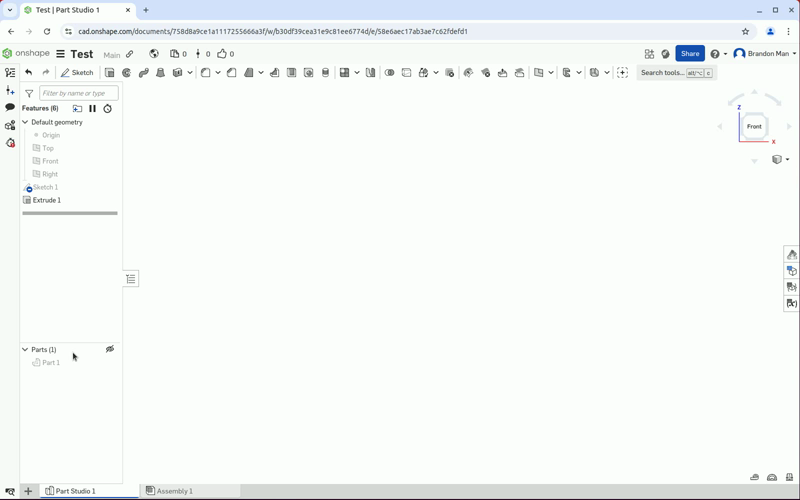
key(left)
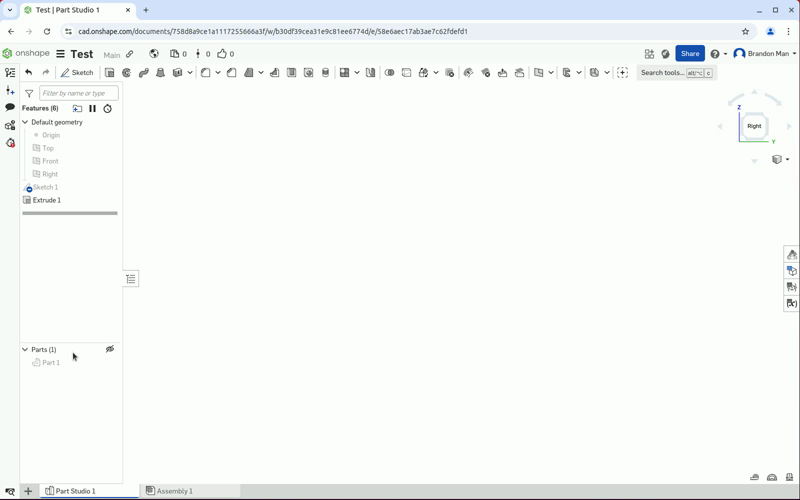
key_up(shift)
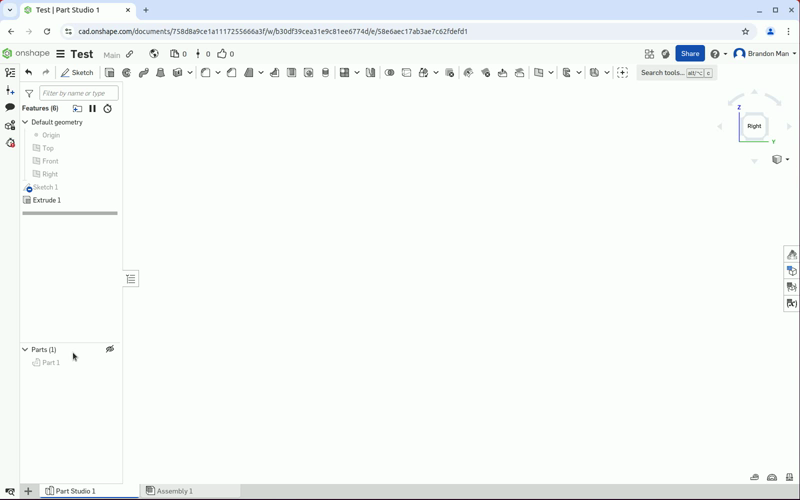
mouse_move(73, 352)
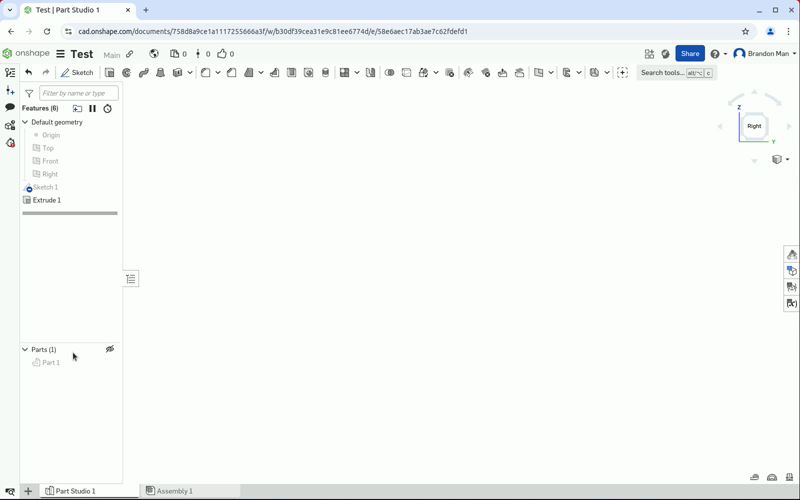
key(shift+y)
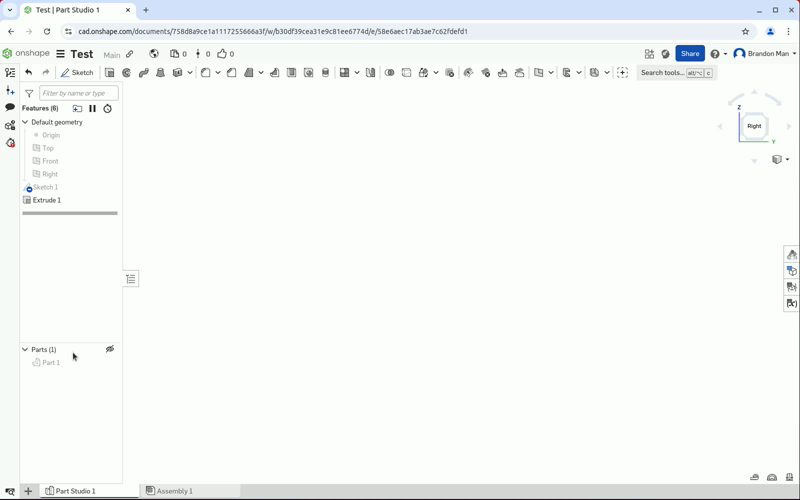
key(shift+s)
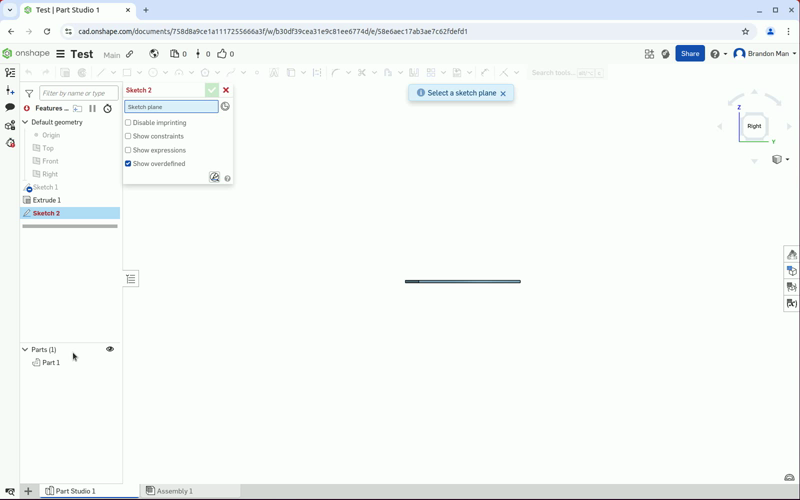
mouse_move(73, 176)
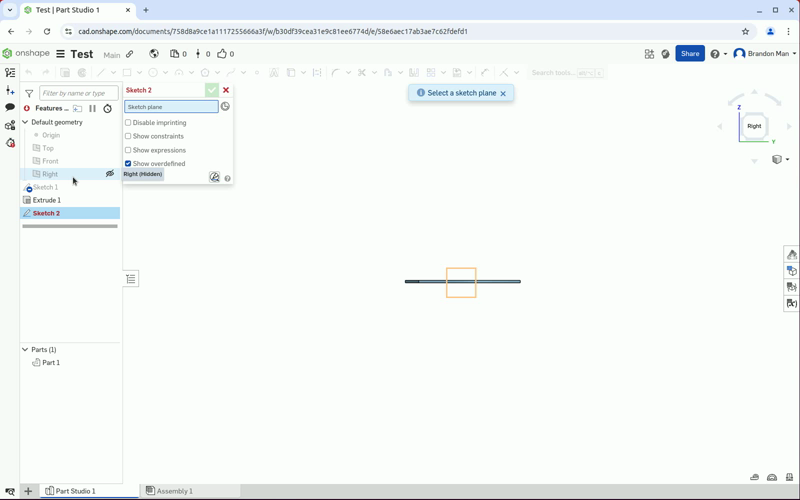
click(73, 176)
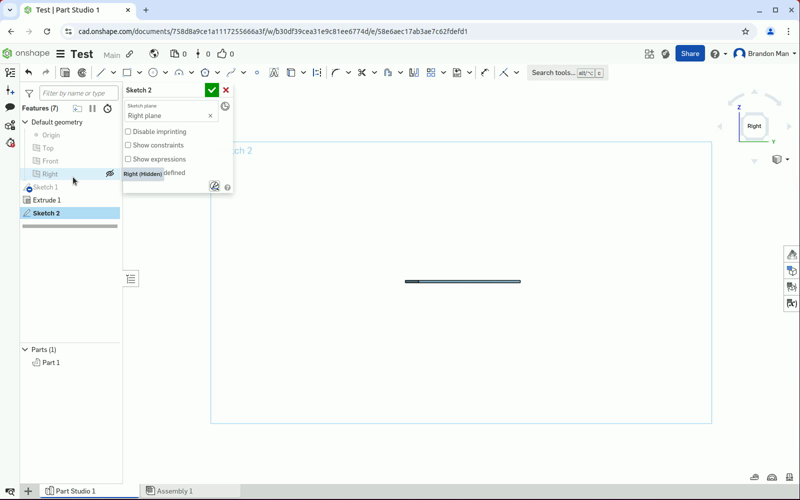
mouse_move(73, 352)
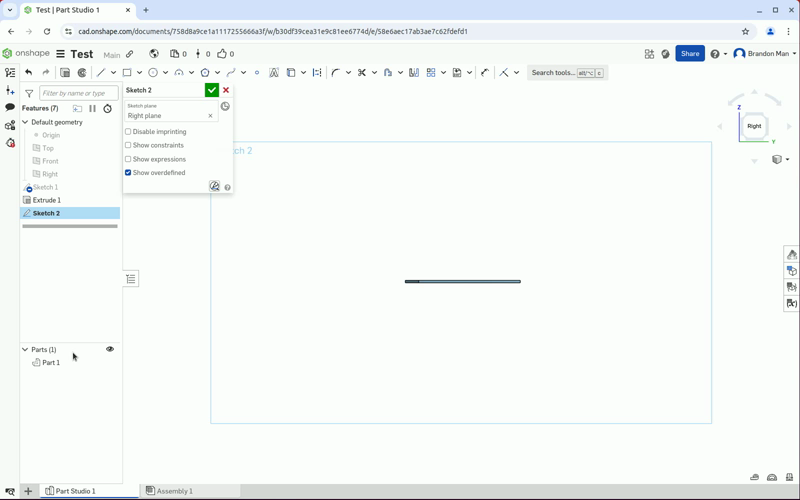
key(y)
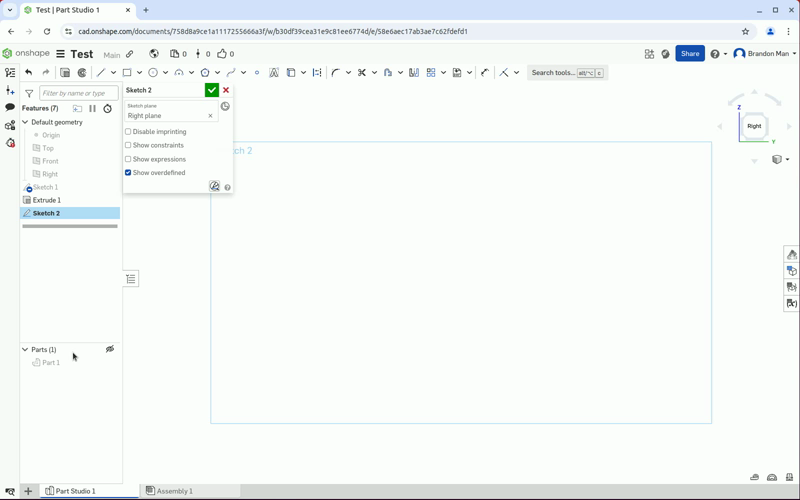
key(l)
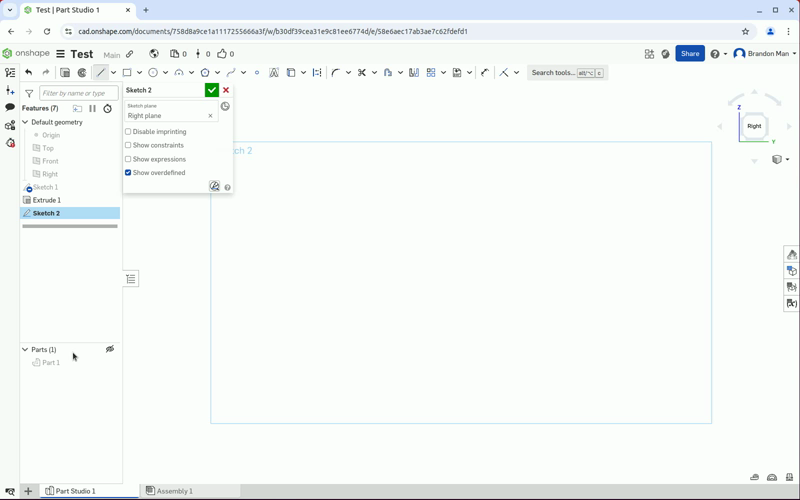
key_down(shift)
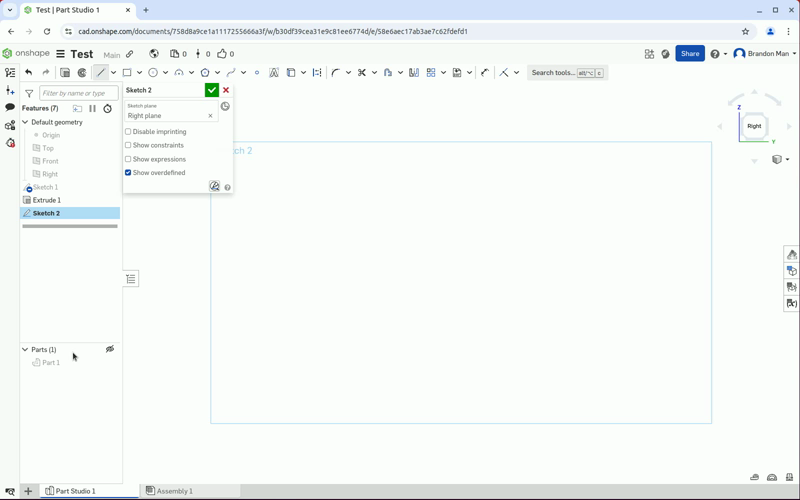
mouse_move(348, 292)
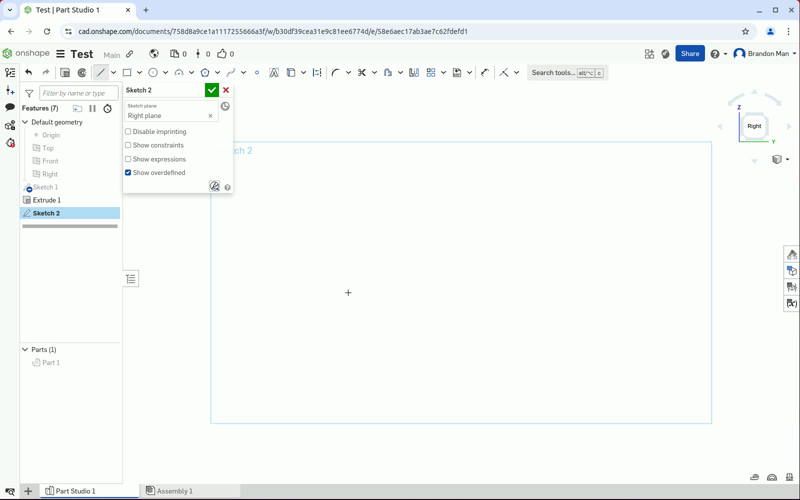
click(348, 292)
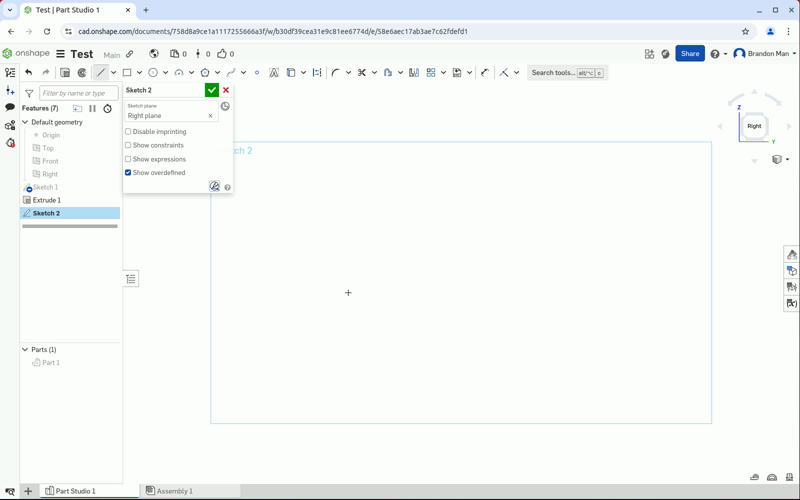
key_up(shift)
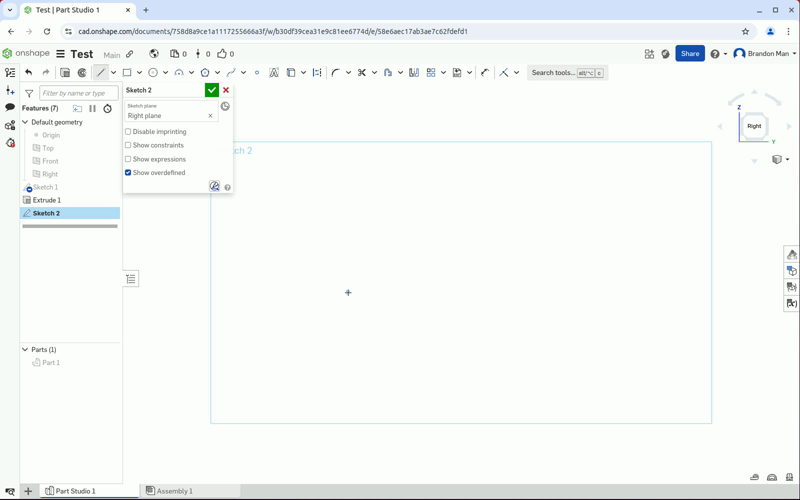
key_down(shift)
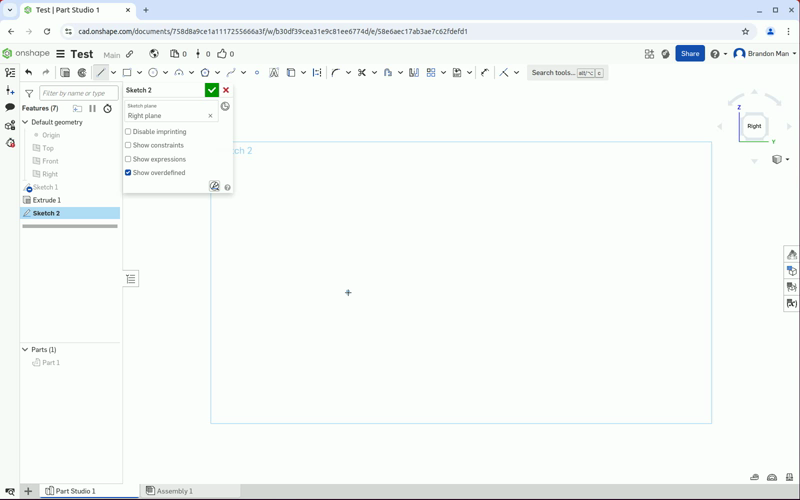
mouse_move(378, 292)
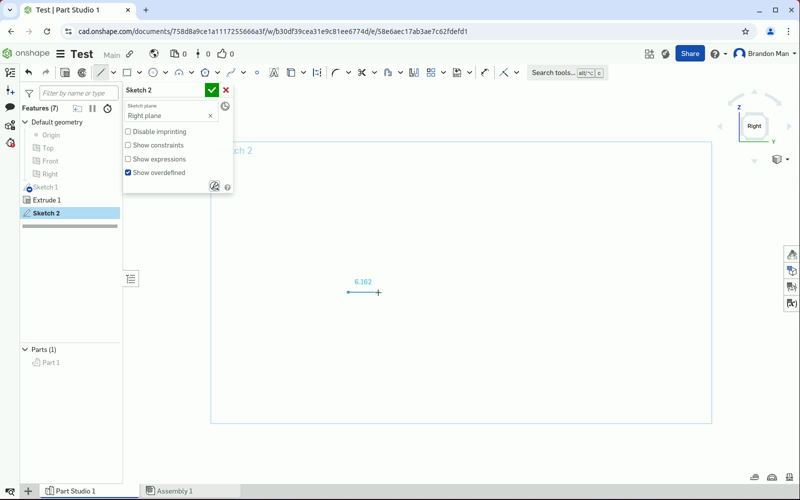
mouse_move(374, 292)
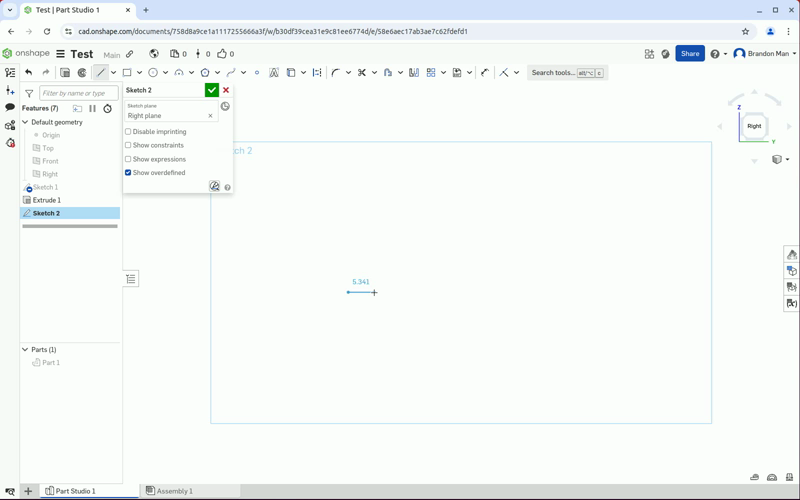
click(374, 292)
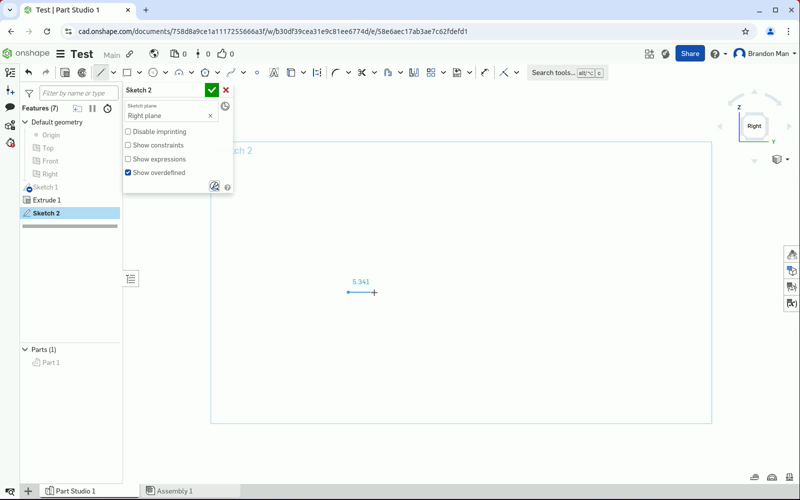
key_up(shift)
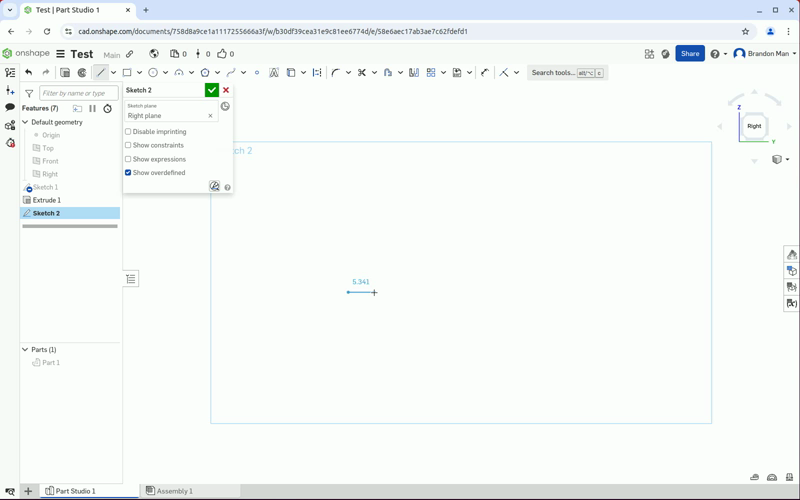
key_down(shift)
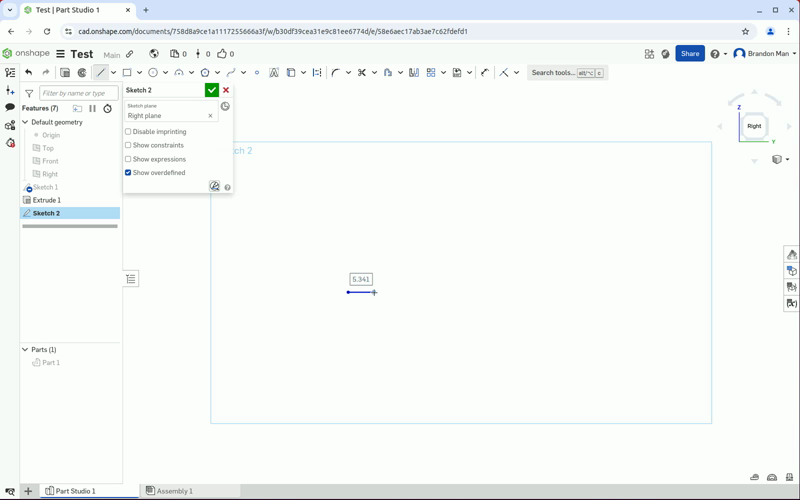
mouse_move(404, 292)
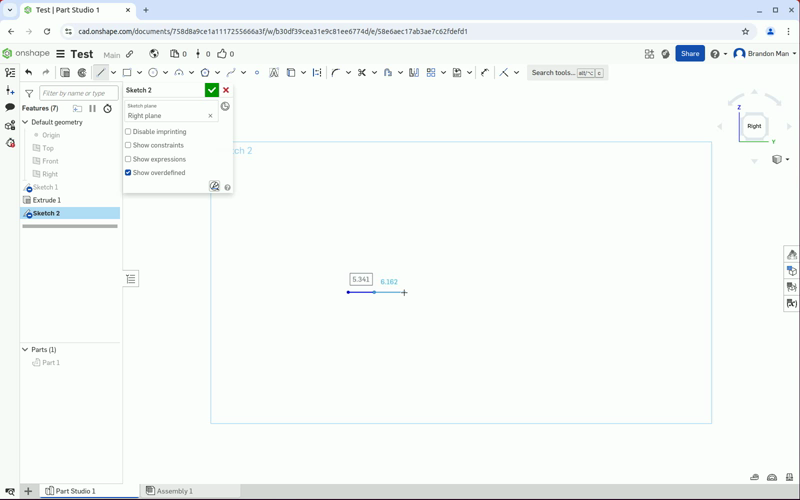
mouse_move(374, 275)
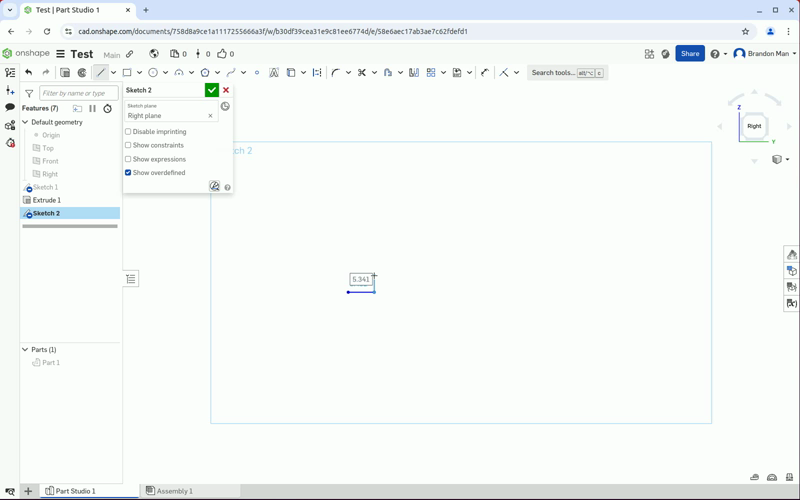
click(374, 275)
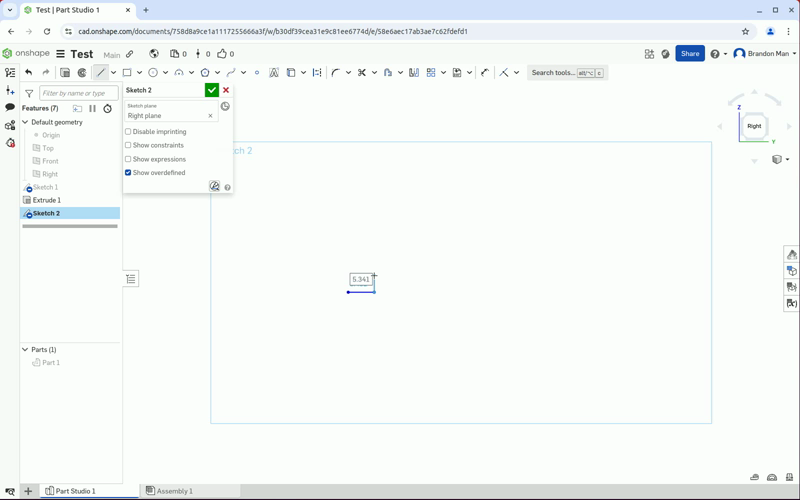
key_up(shift)
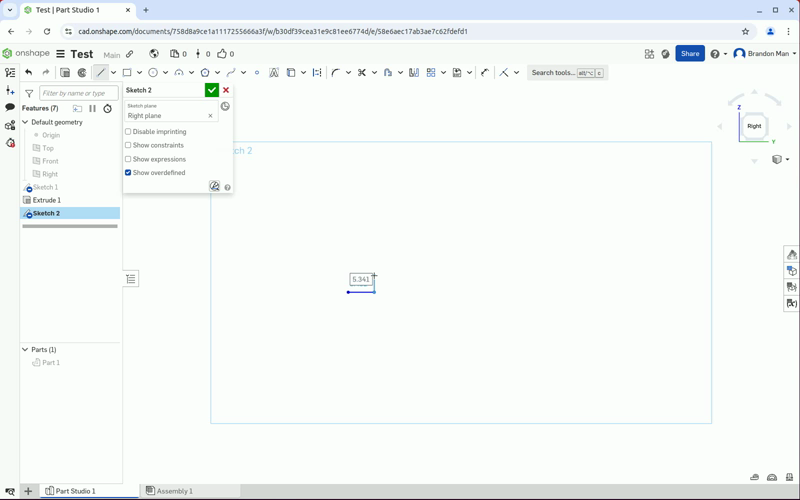
key_down(shift)
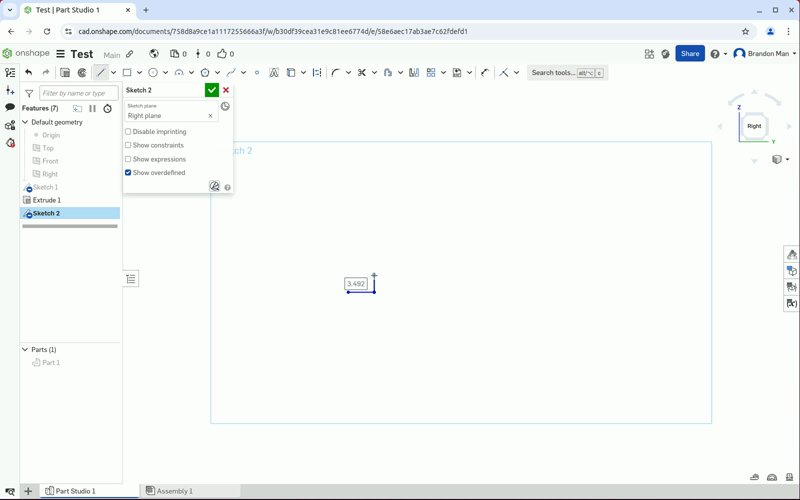
mouse_move(404, 275)
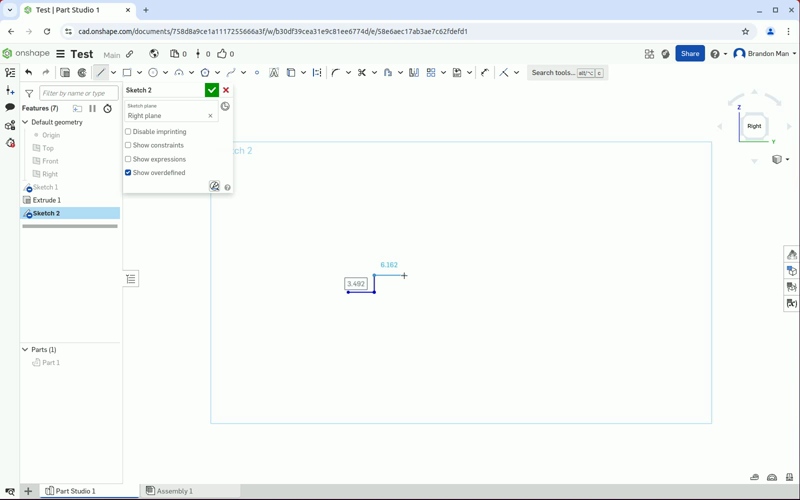
mouse_move(424, 275)
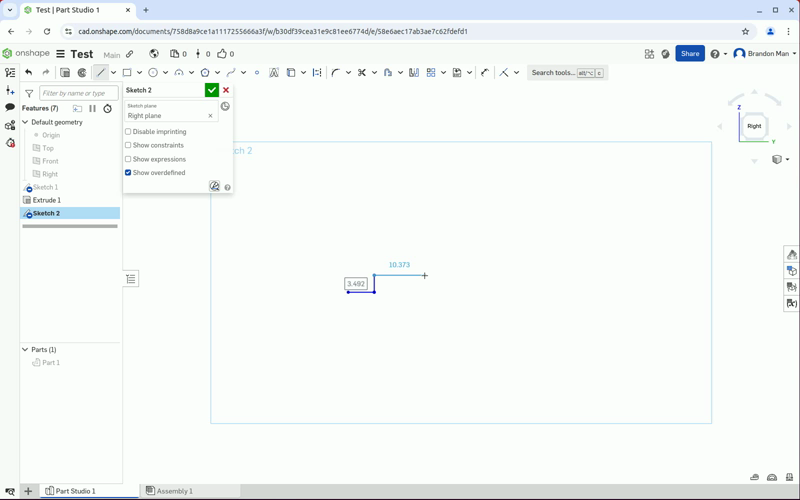
click(424, 275)
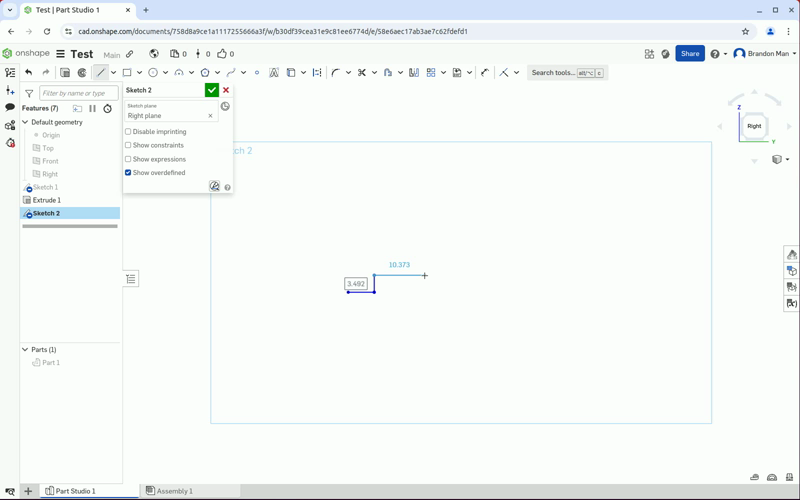
key_up(shift)
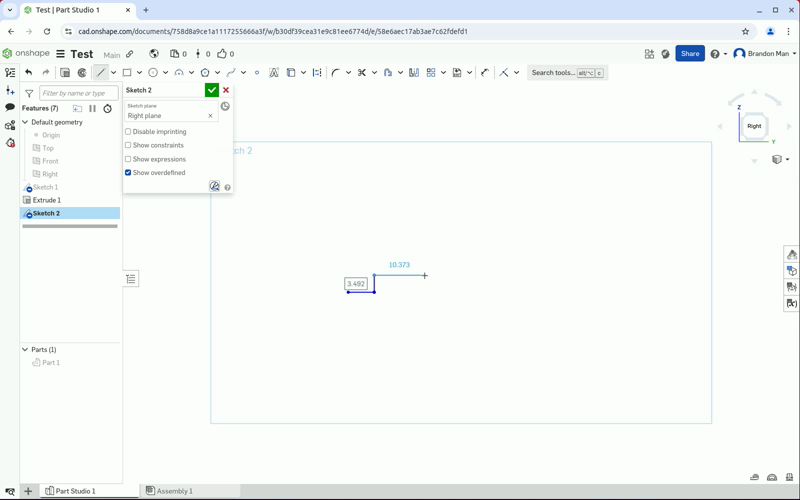
key_down(shift)
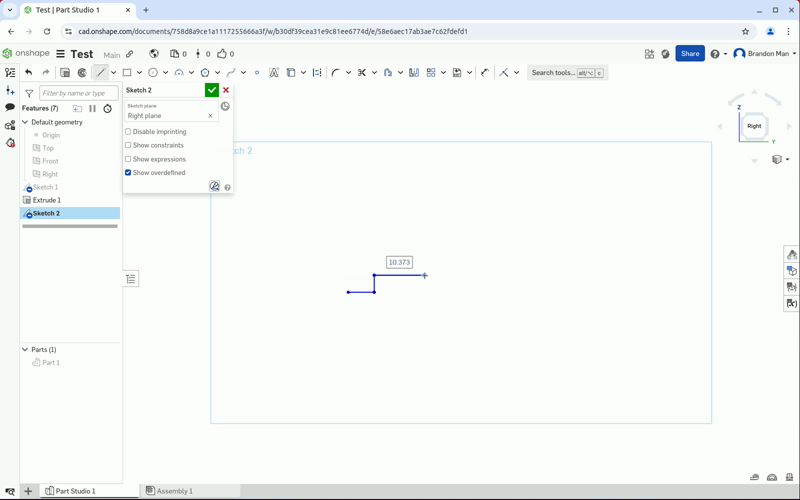
mouse_move(454, 275)
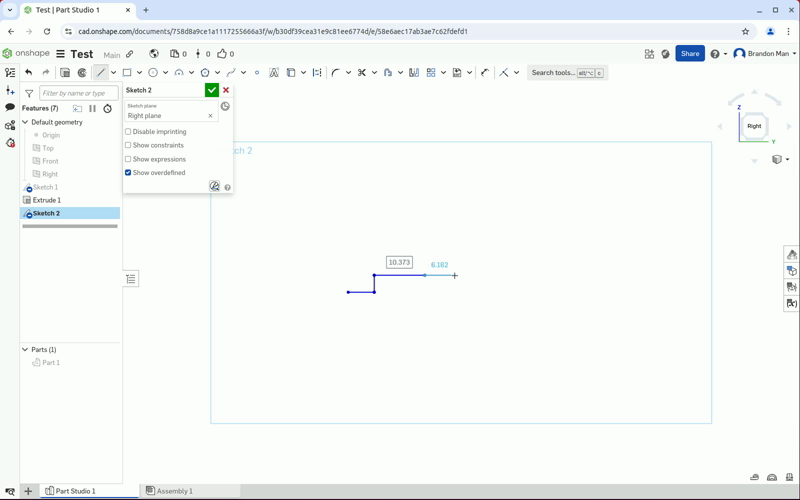
mouse_move(424, 292)
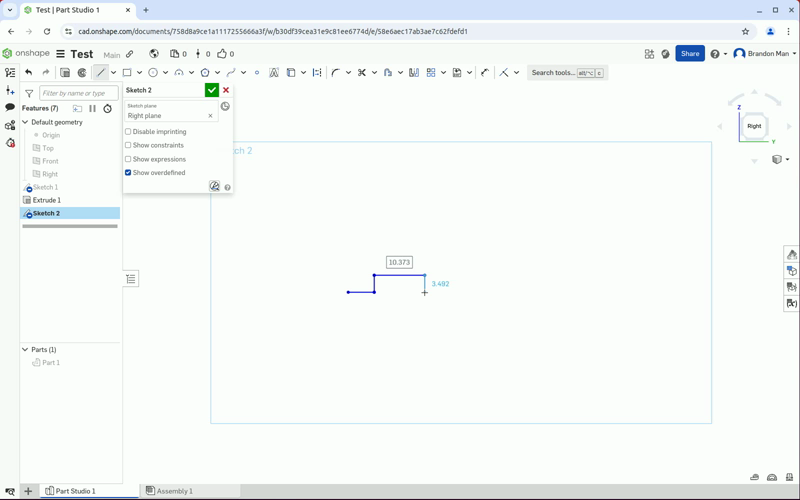
click(424, 292)
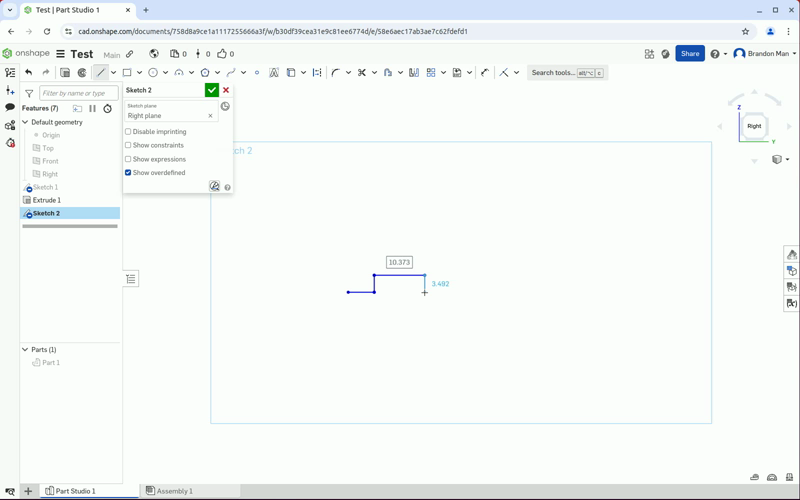
key_up(shift)
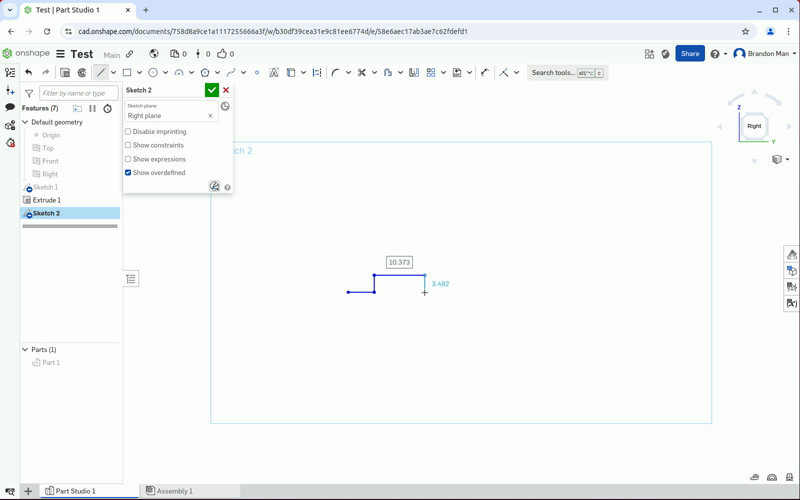
key_down(shift)
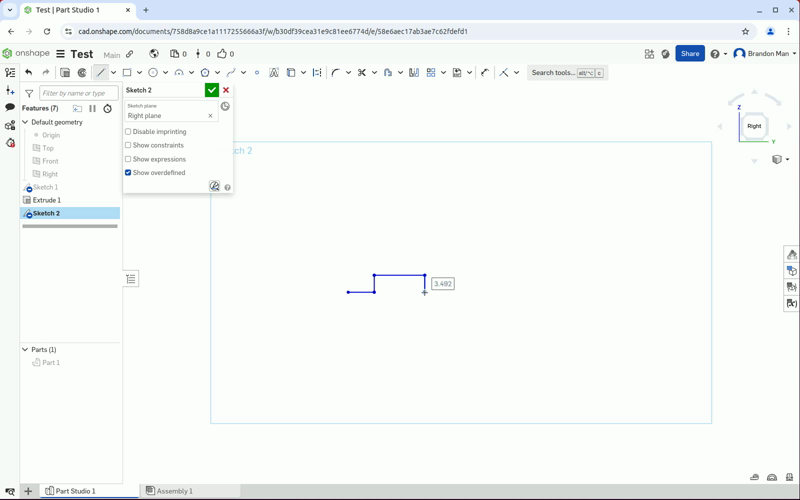
mouse_move(454, 292)
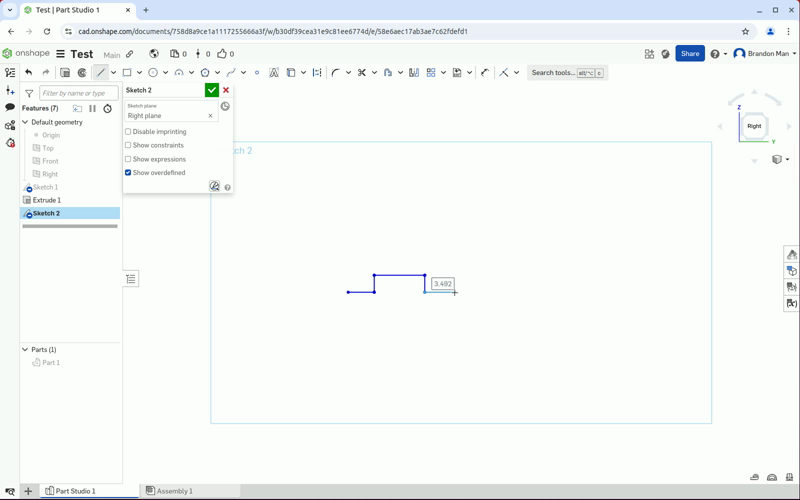
mouse_move(450, 292)
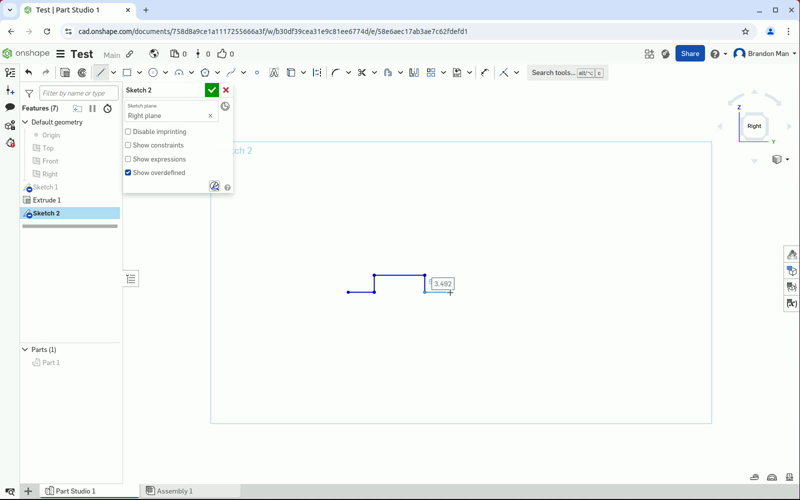
click(450, 292)
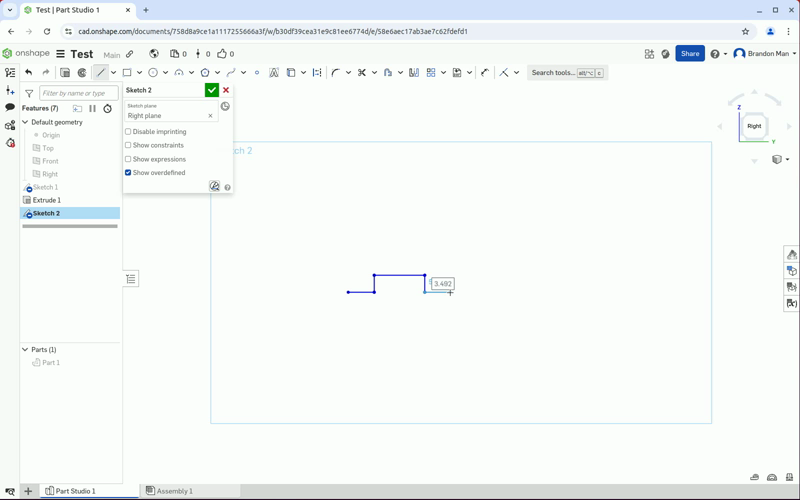
key_up(shift)
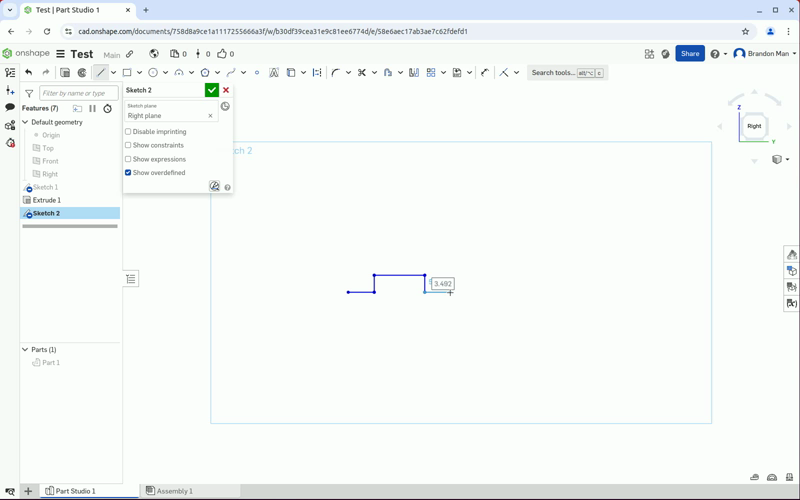
key_down(shift)
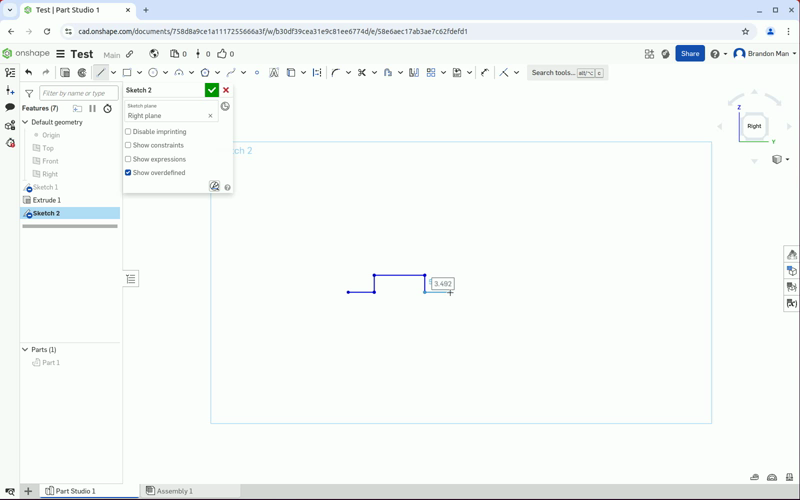
mouse_move(450, 190)
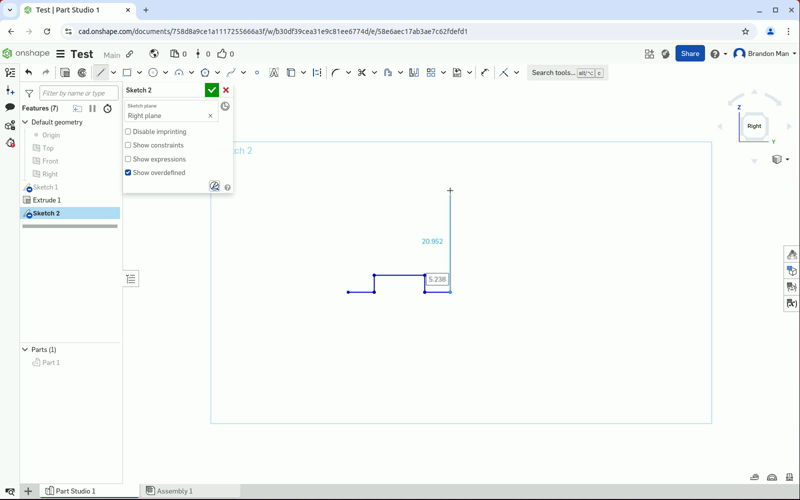
click(450, 190)
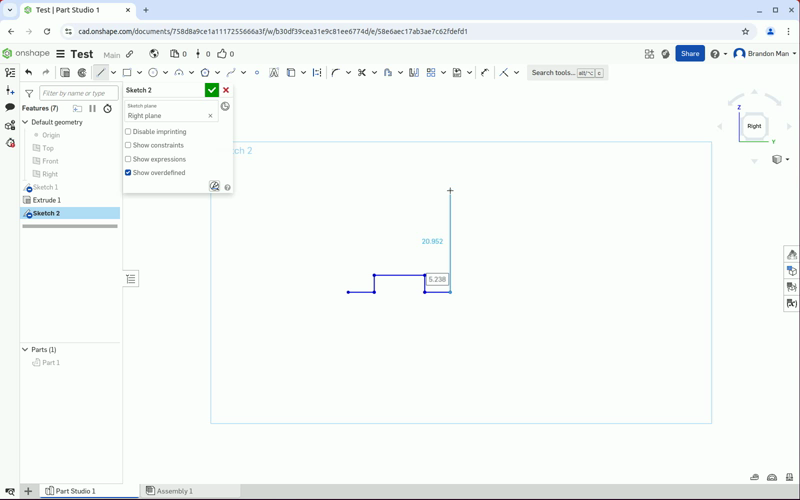
key_up(shift)
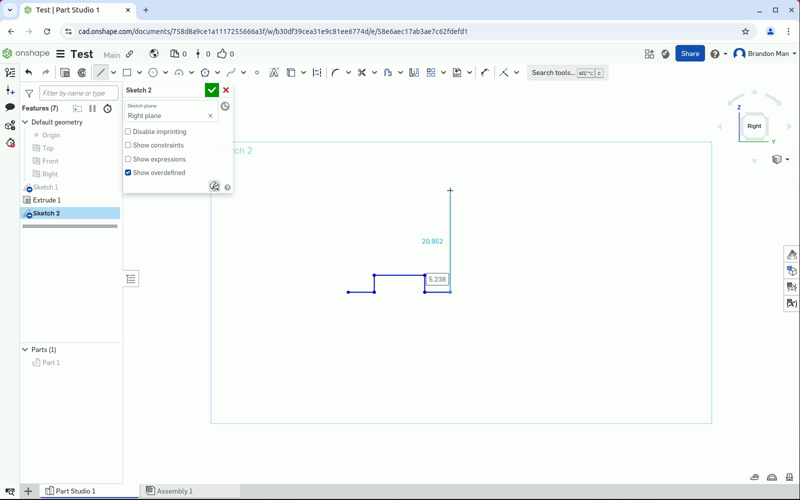
key_down(shift)
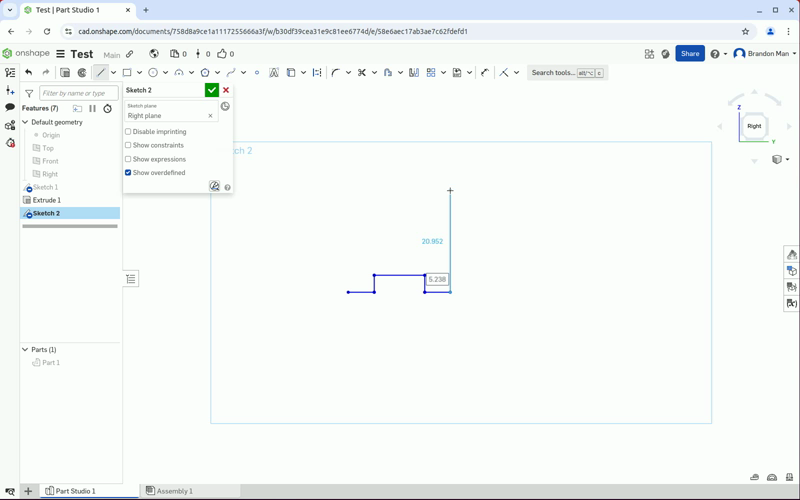
mouse_move(348, 190)
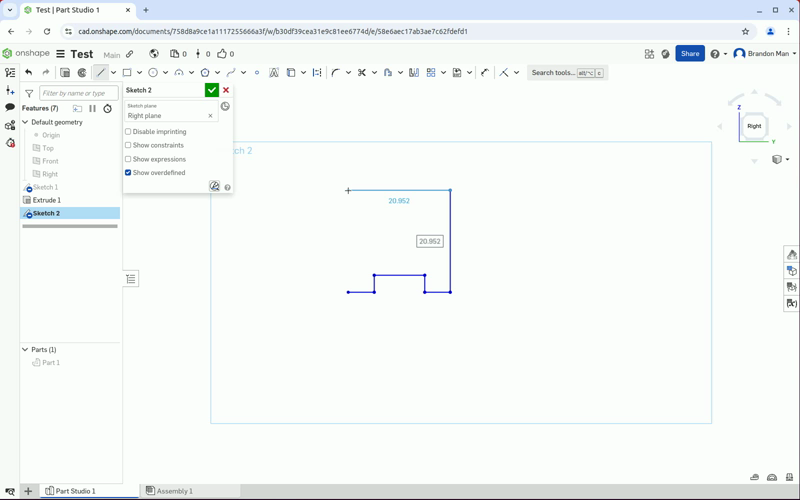
click(348, 190)
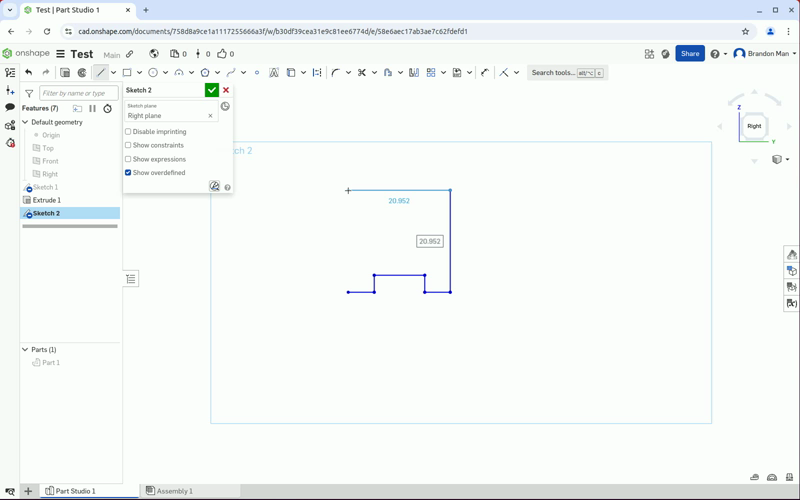
key_up(shift)
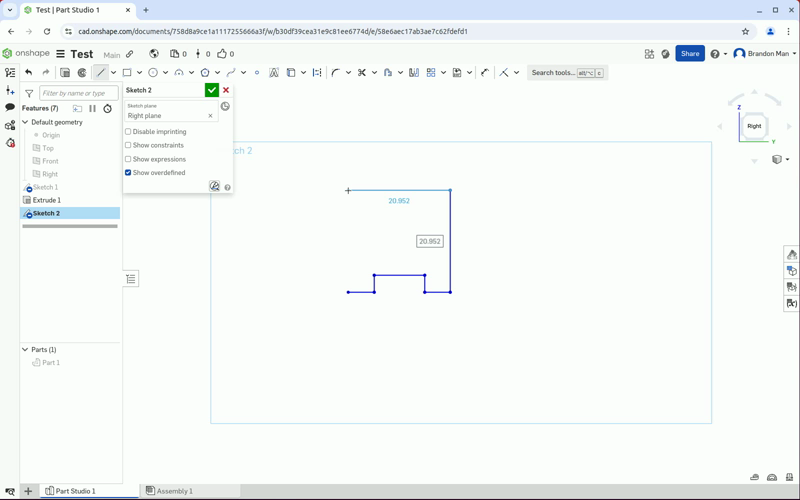
key_down(shift)
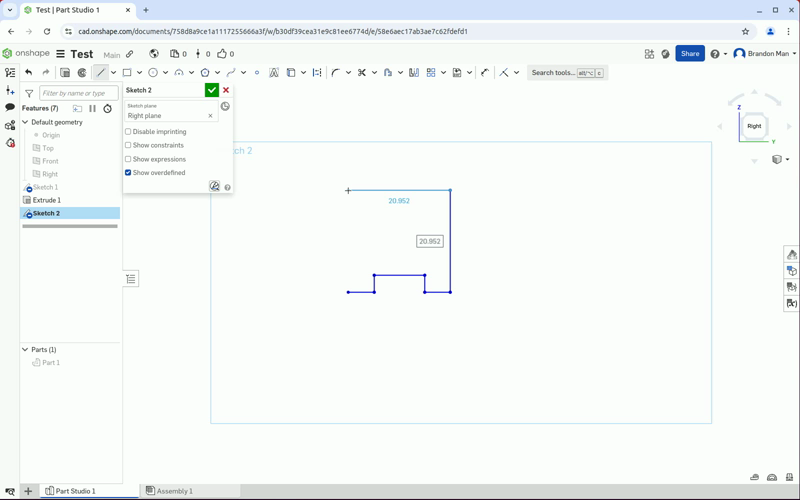
mouse_move(348, 292)
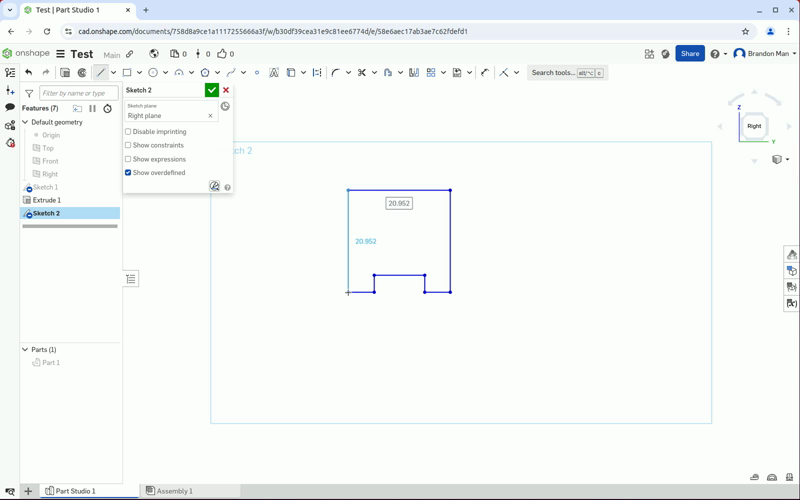
key_up(shift)
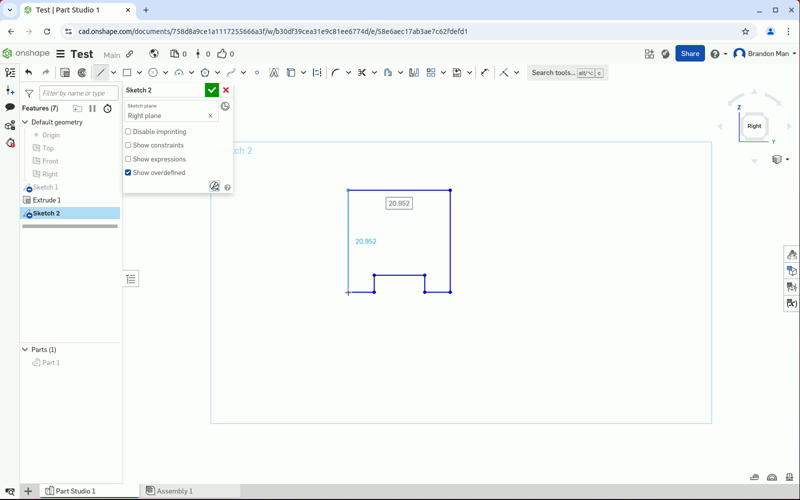
click(348, 292)
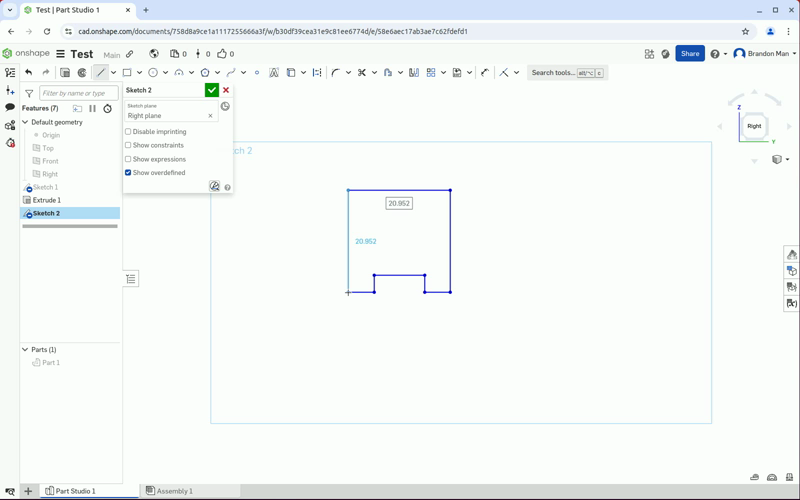
key(esc)
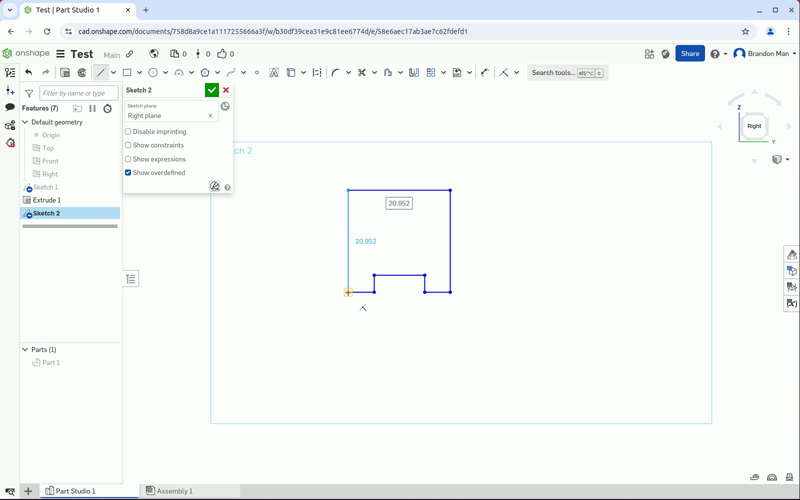
mouse_move(429, 248)
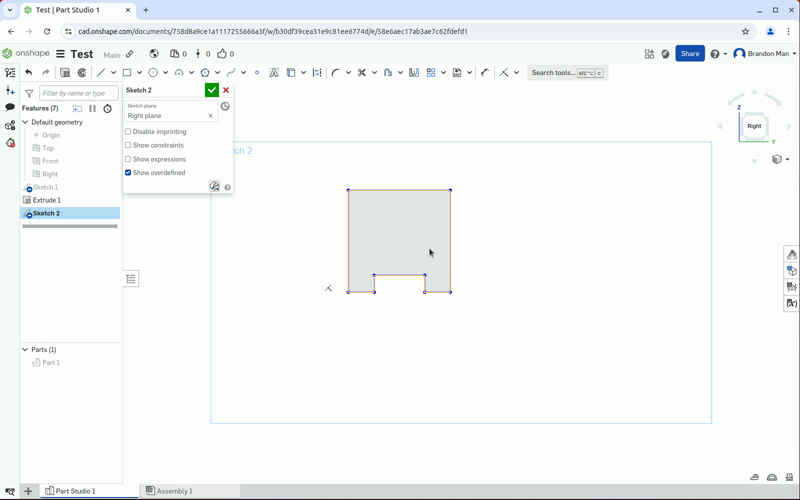
click(429, 248)
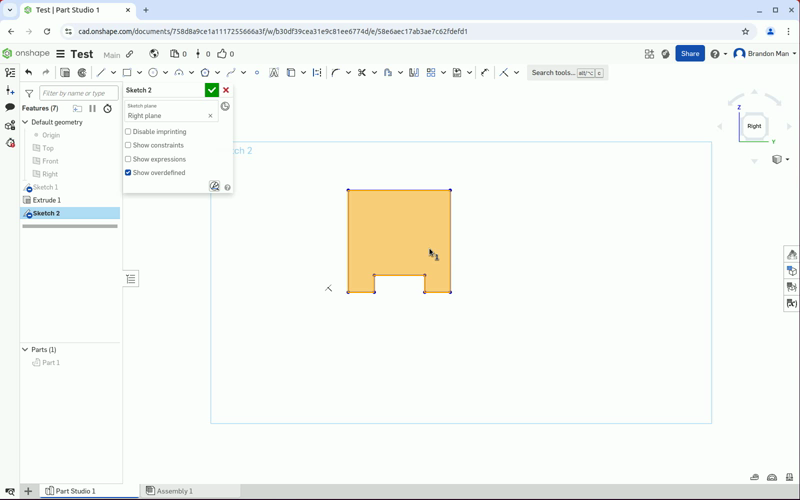
mouse_move(73, 352)
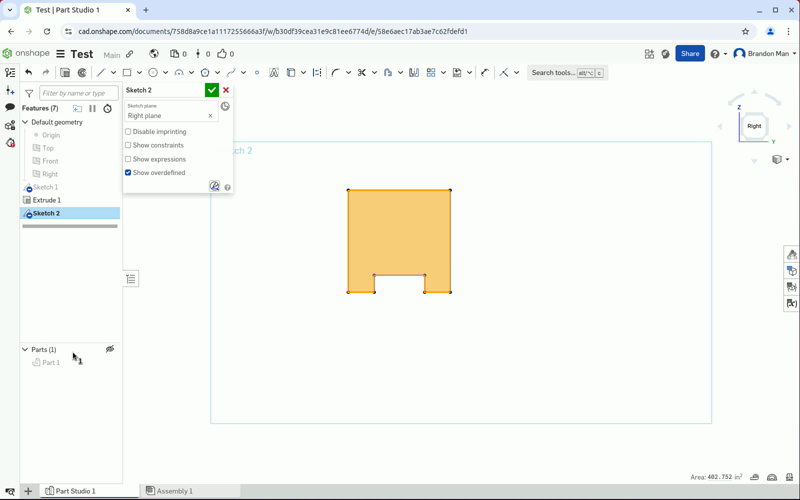
key(shift+y)
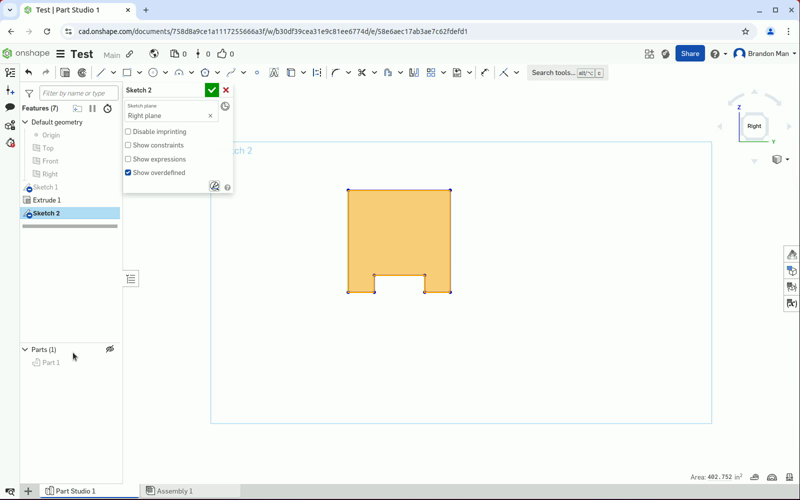
key(shift+e)
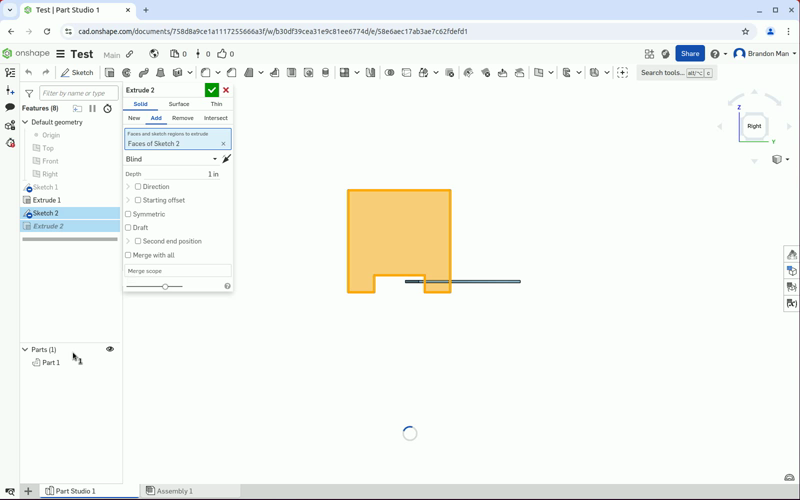
mouse_move(143, 106)
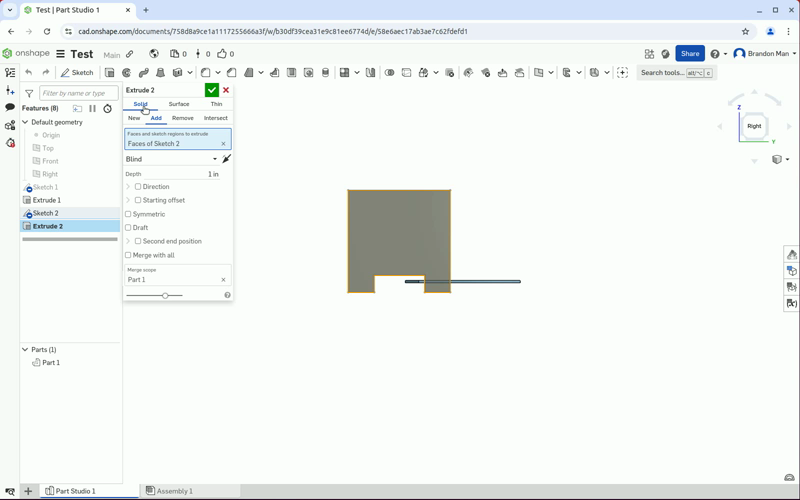
click(143, 106)
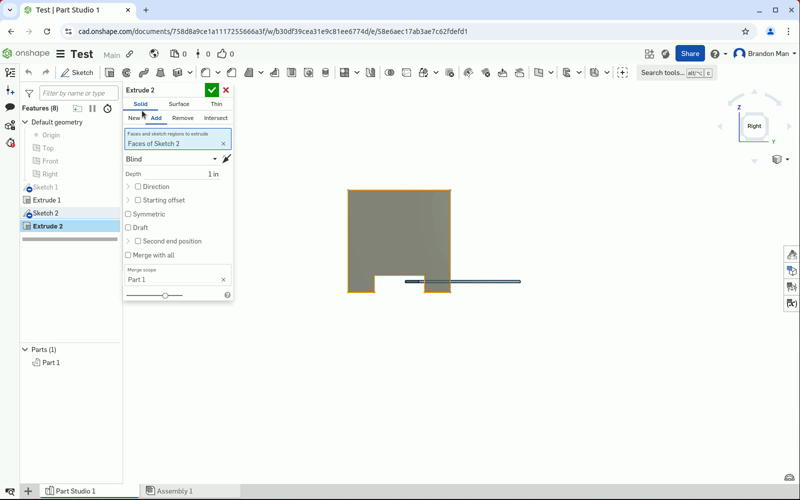
mouse_move(137, 120)
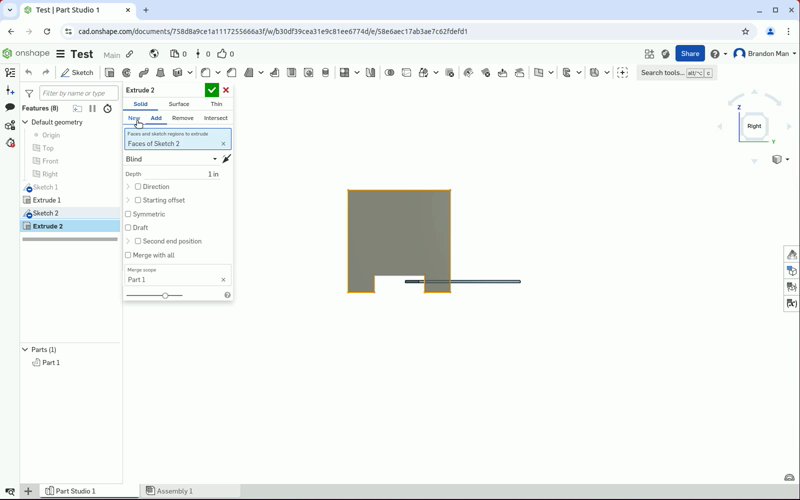
click(137, 120)
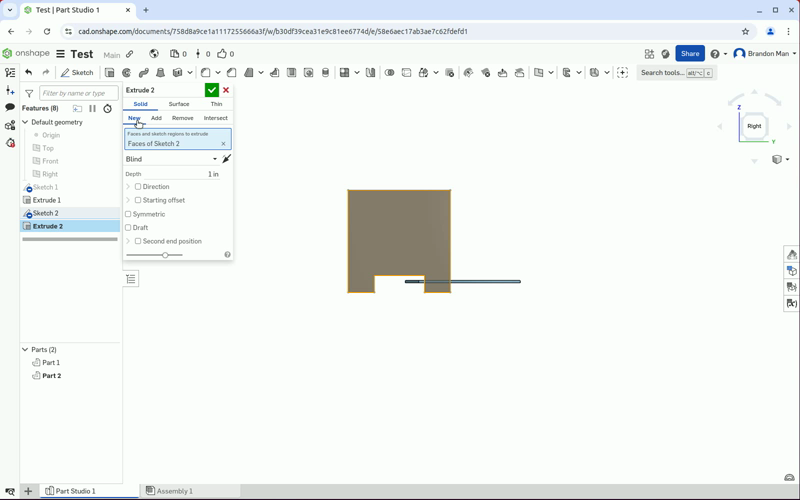
key(tab, 4)
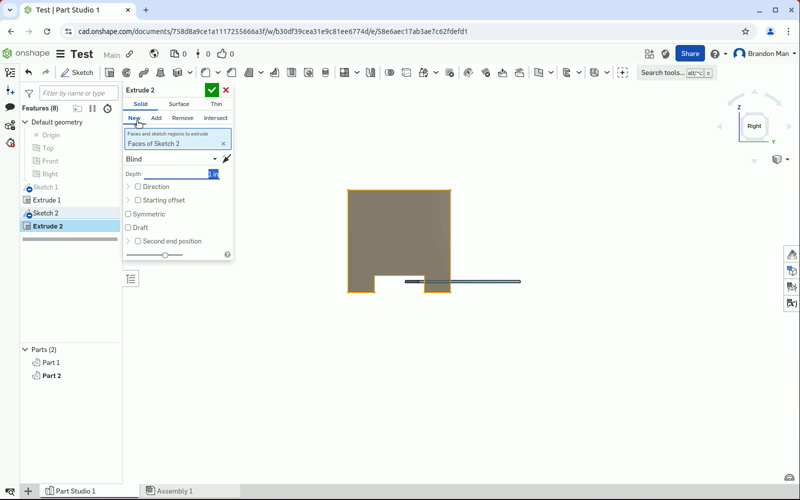
text(-0.481)
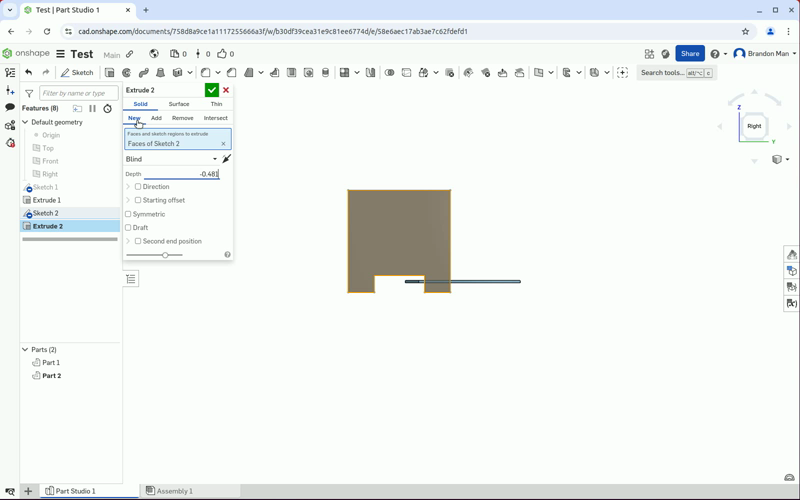
key(enter)
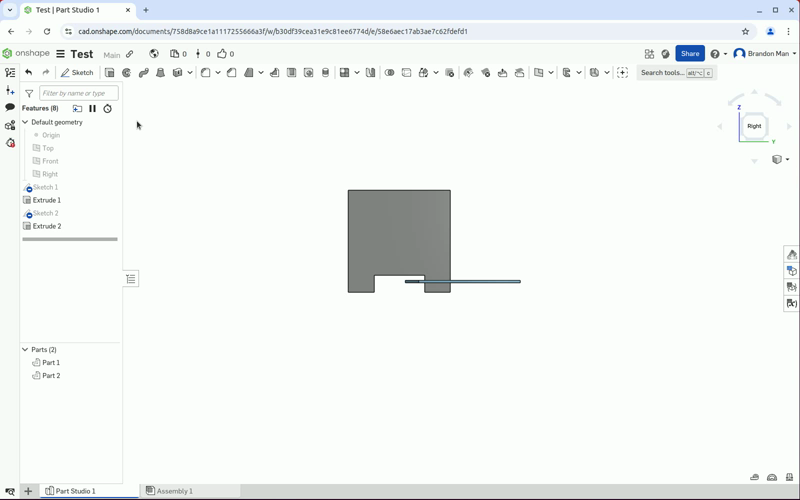
key(shift+h)
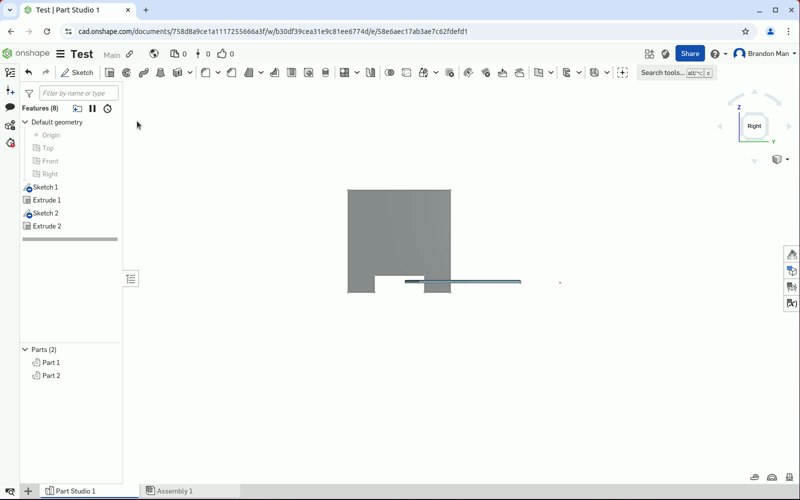
key(shift+h)
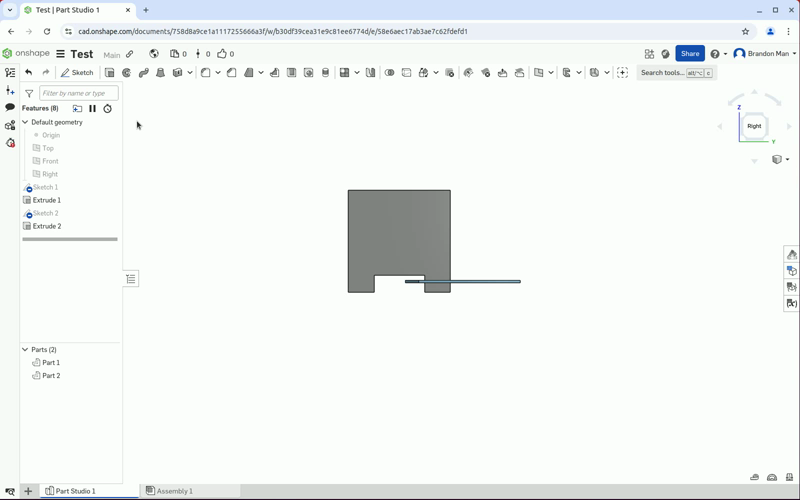
mouse_move(73, 189)
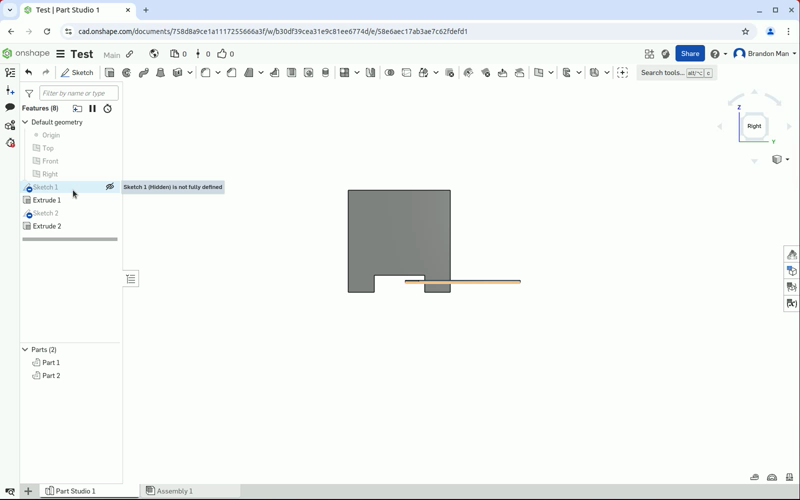
click(73, 189)
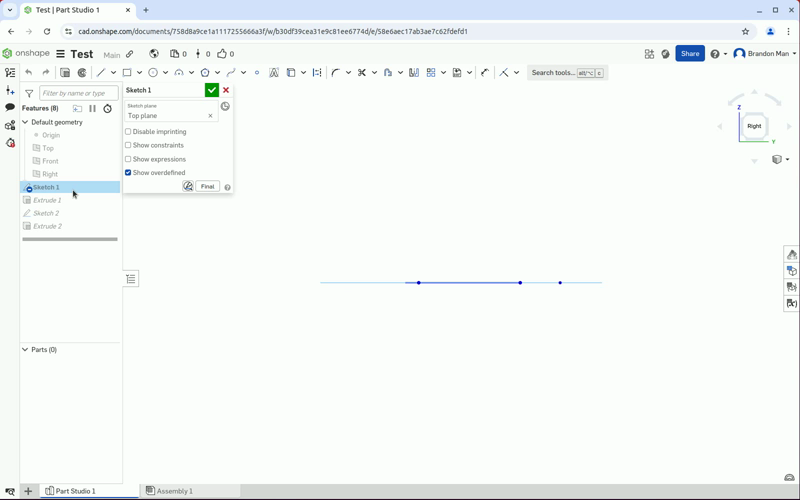
mouse_move(229, 92)
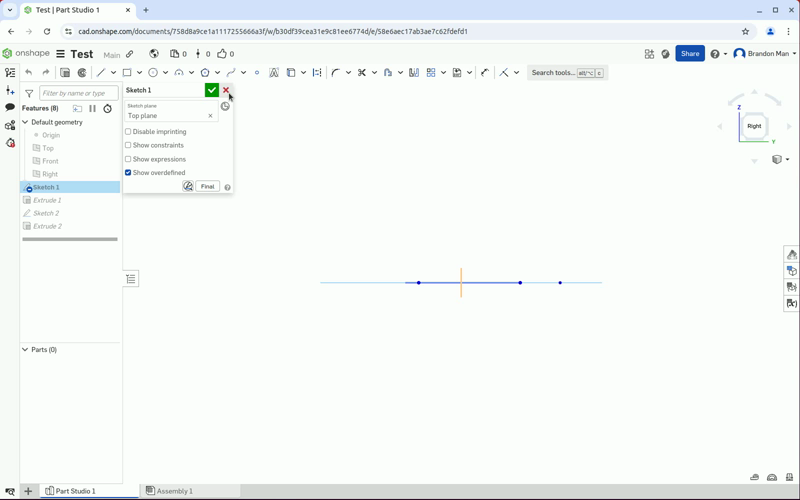
click(229, 92)
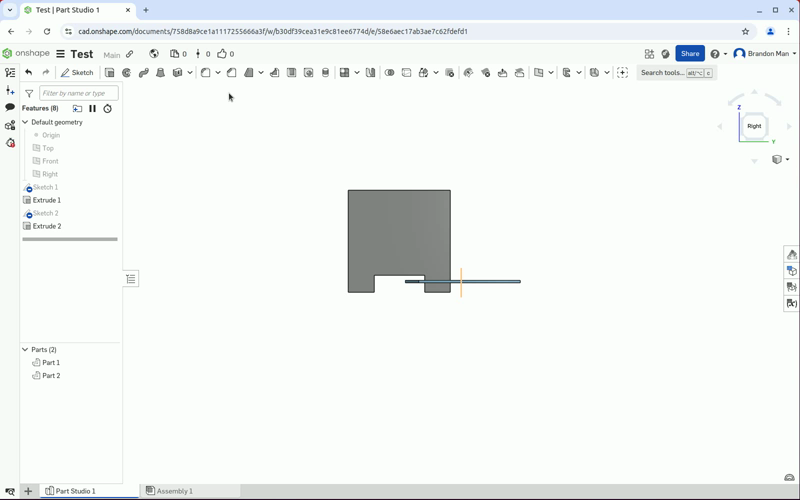
mouse_move(73, 352)
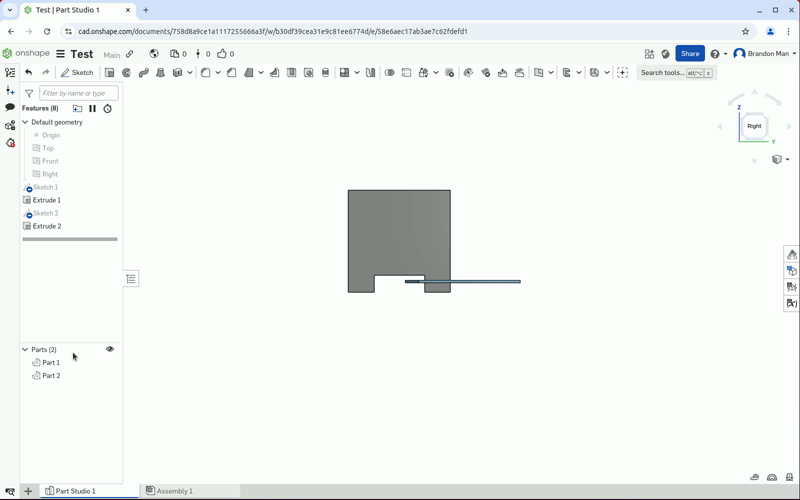
key(y)
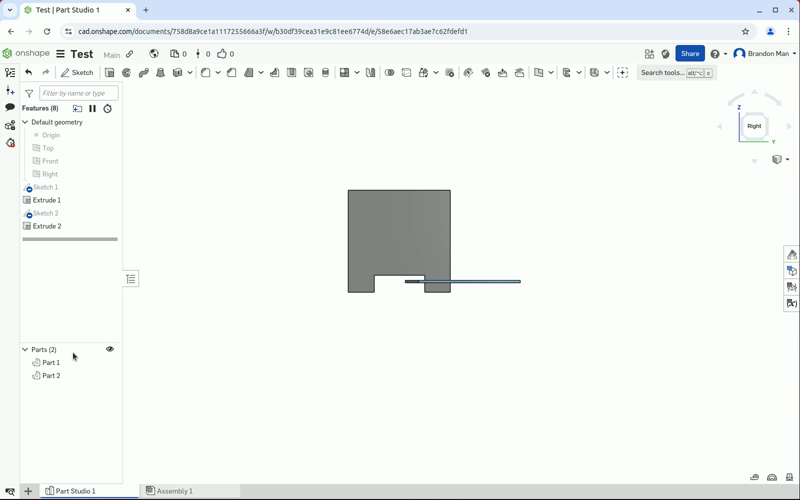
key(shift+p)
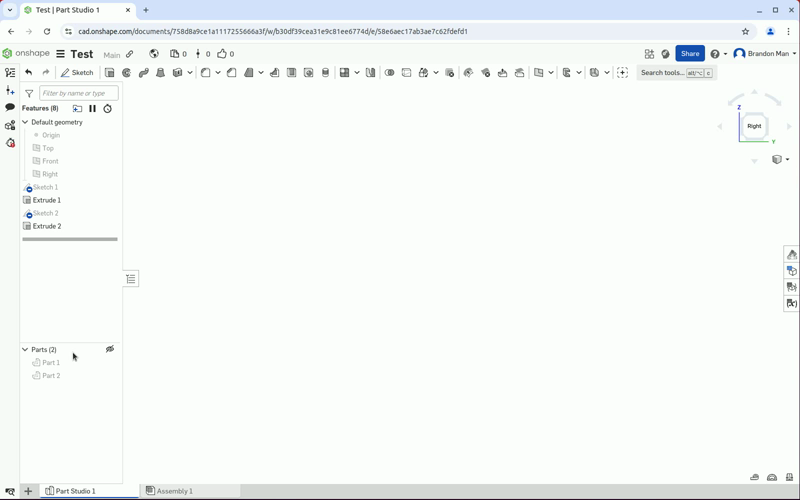
key(space)
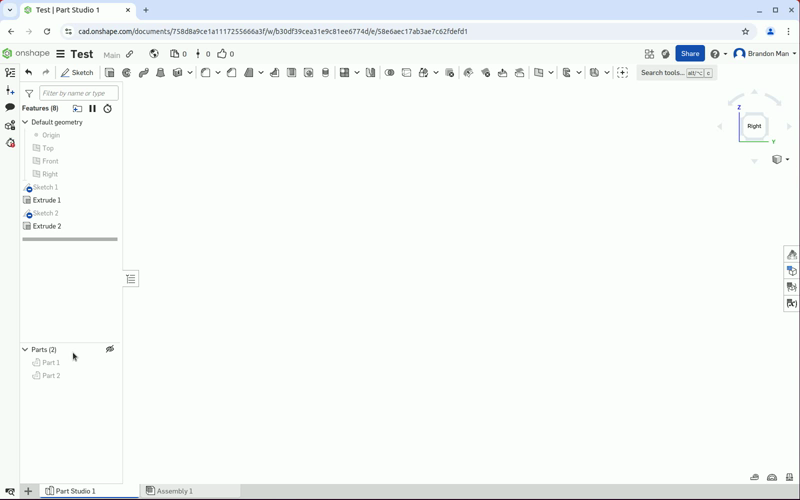
key_down(shift)
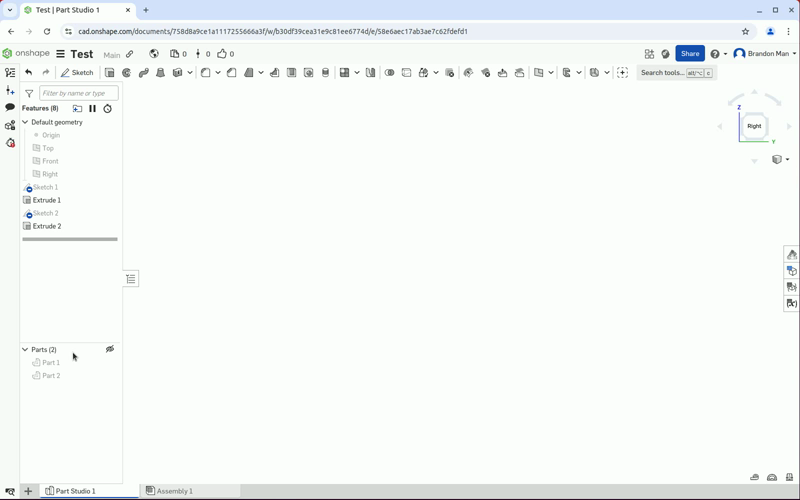
key(right)
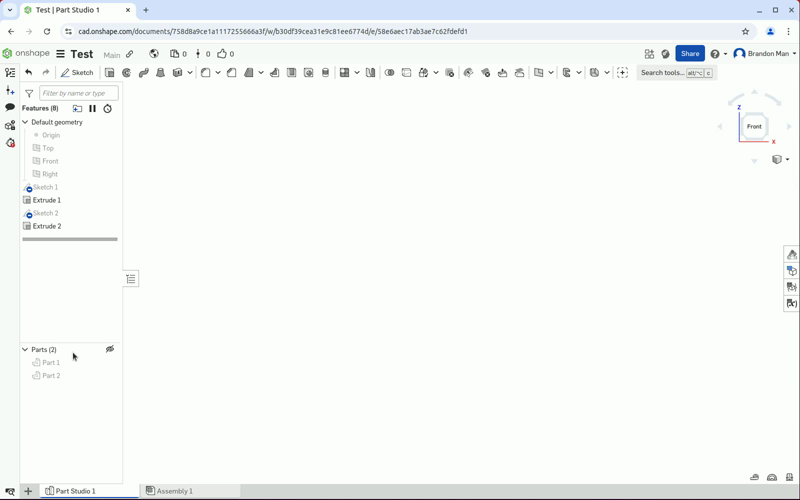
key_up(shift)
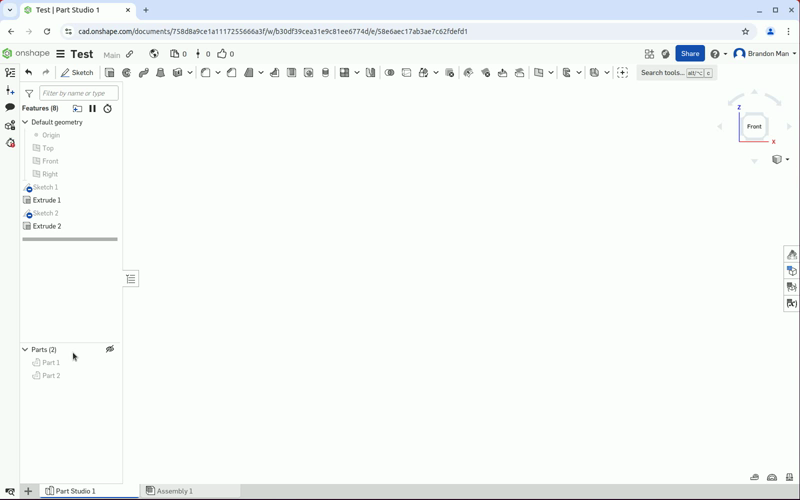
mouse_move(73, 352)
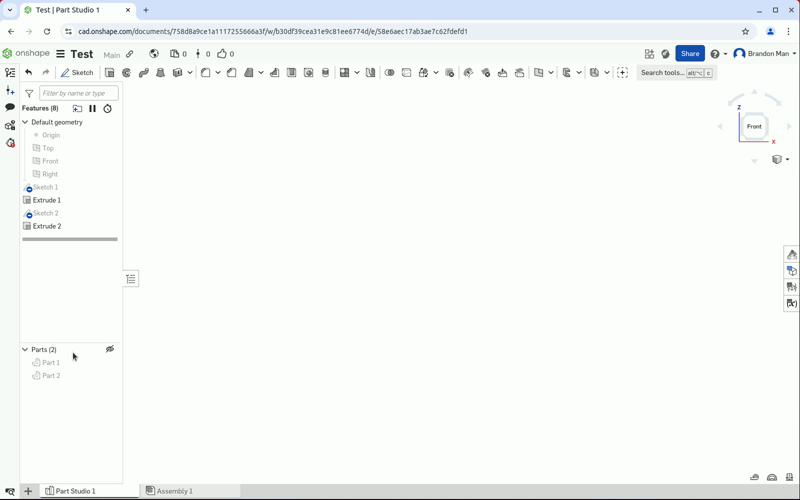
key(shift+y)
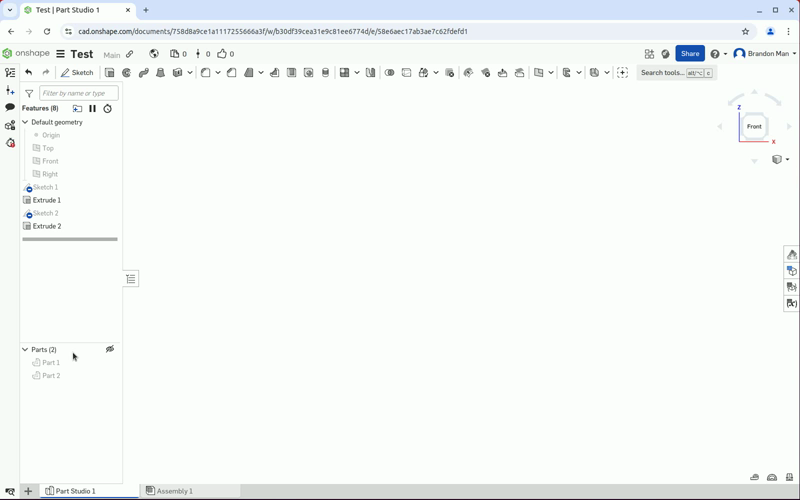
key(shift+s)
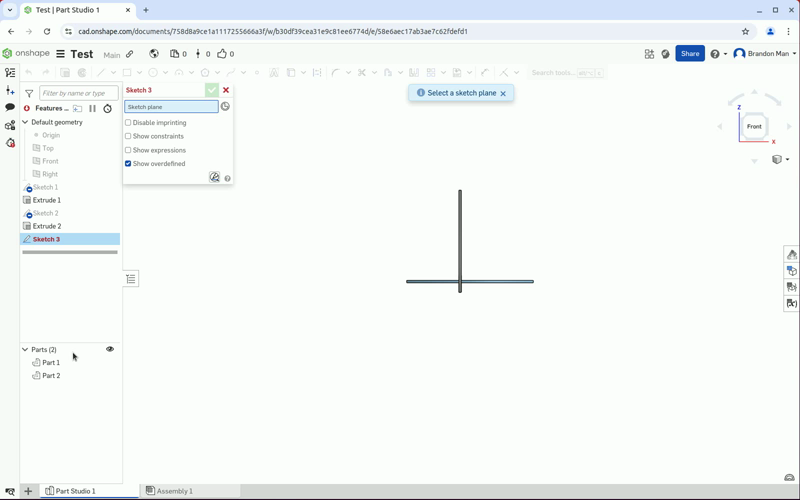
mouse_move(73, 163)
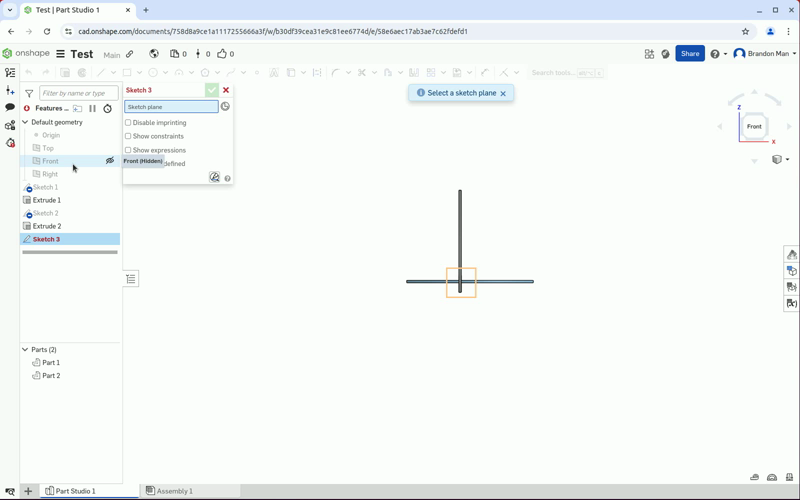
click(73, 163)
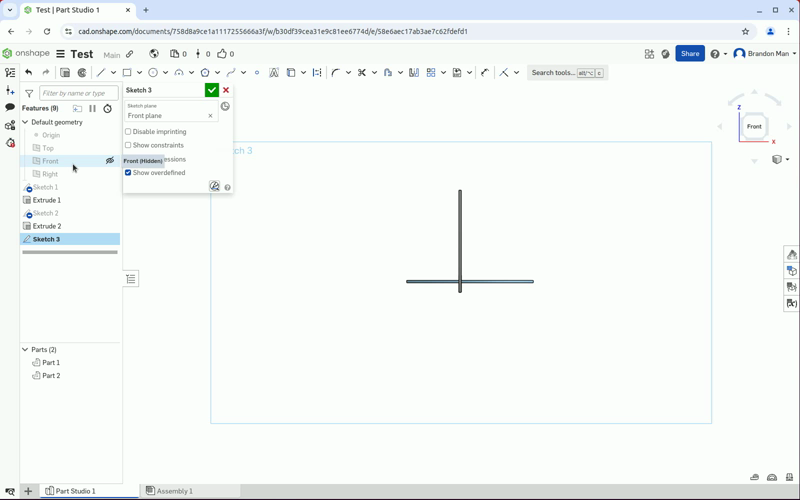
mouse_move(73, 352)
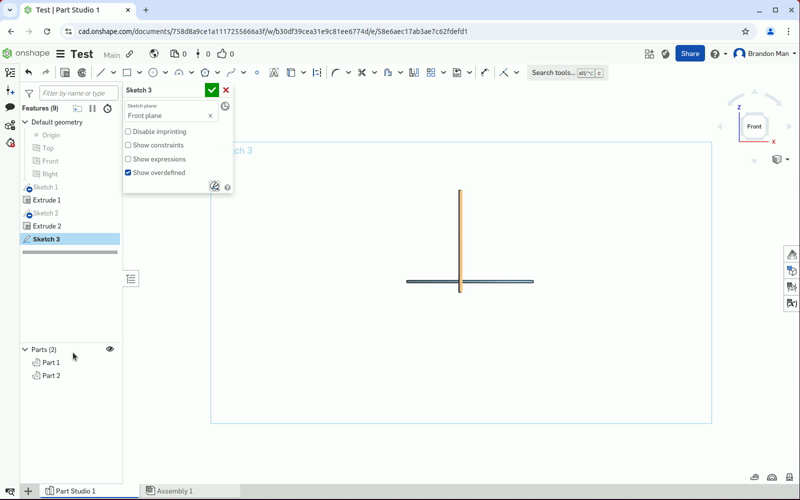
key(y)
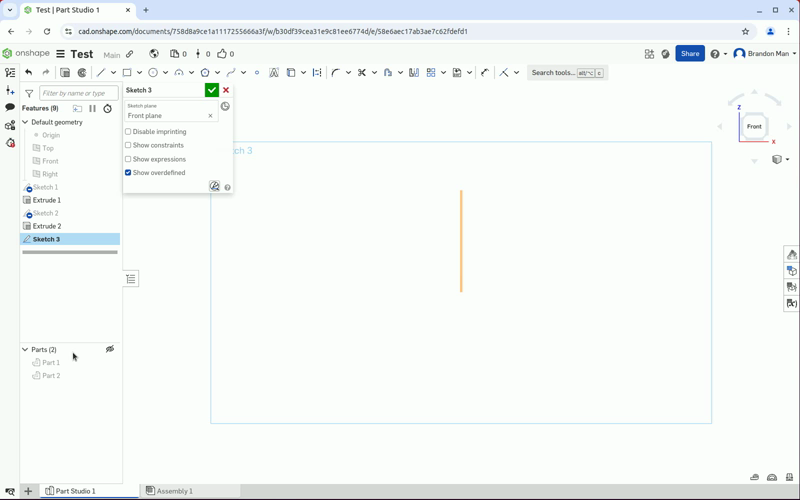
key(l)
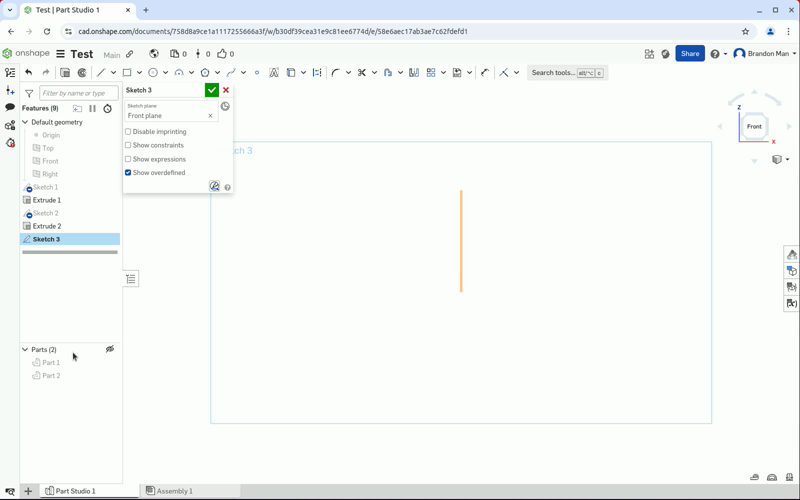
key_down(shift)
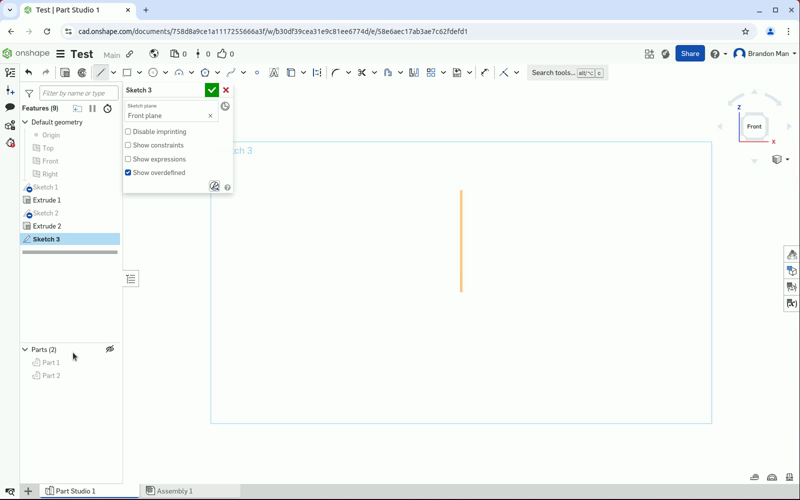
mouse_move(401, 321)
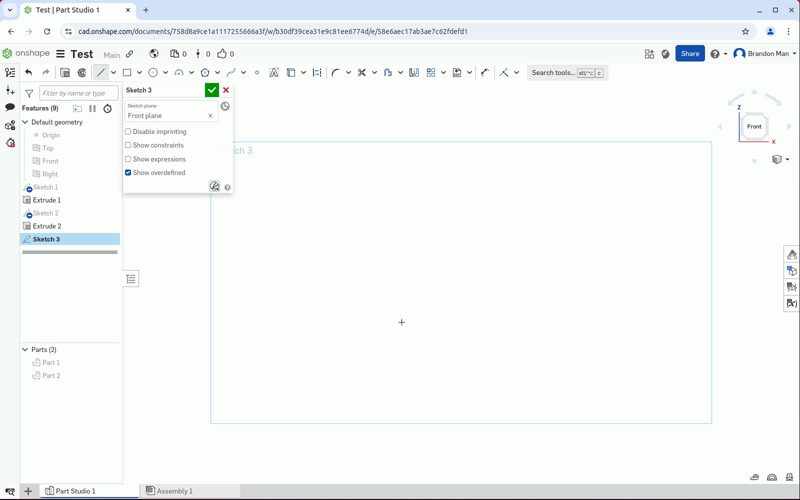
click(401, 321)
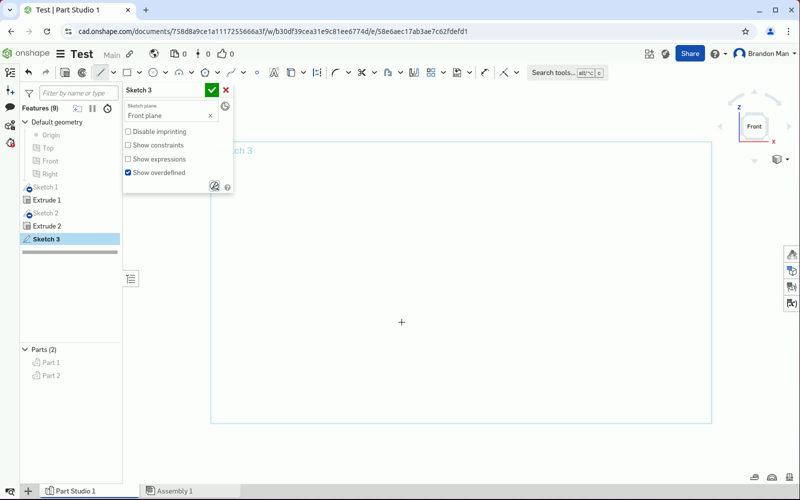
key_up(shift)
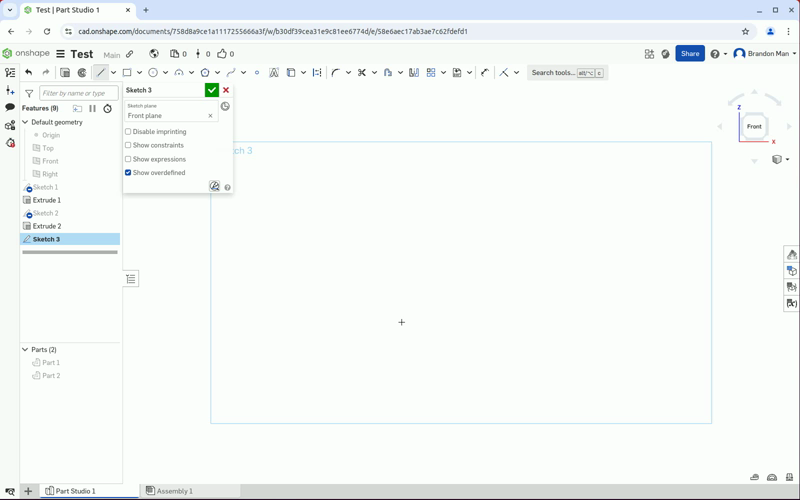
key_down(shift)
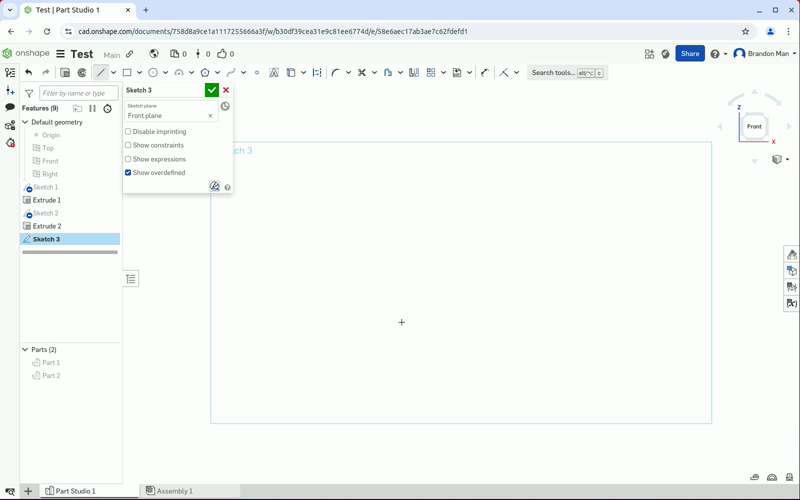
mouse_move(499, 321)
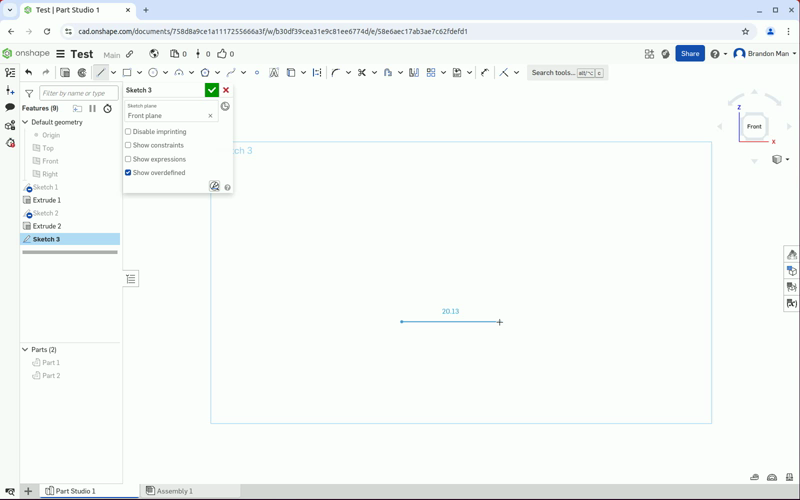
click(499, 321)
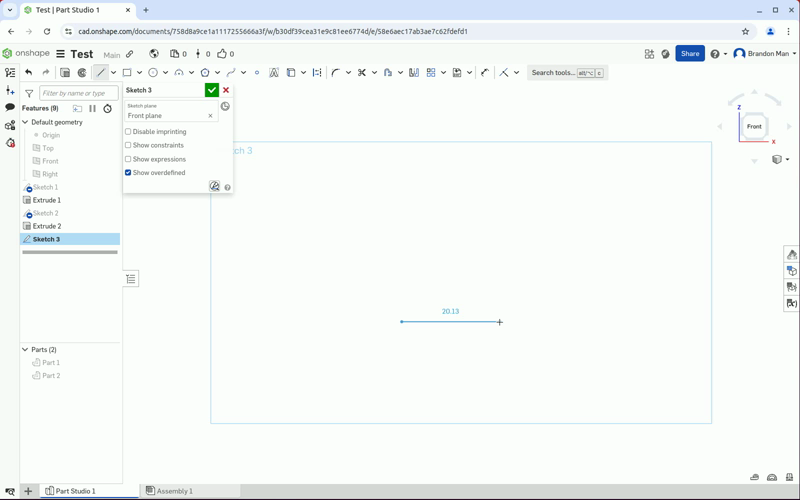
key_up(shift)
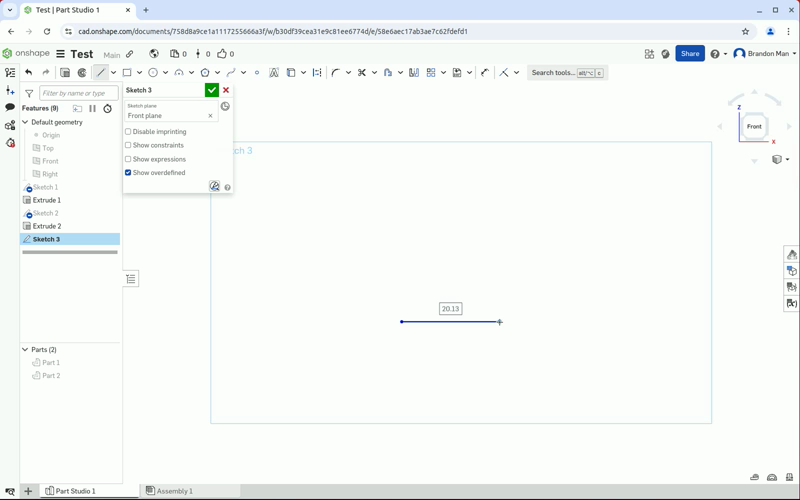
key_down(shift)
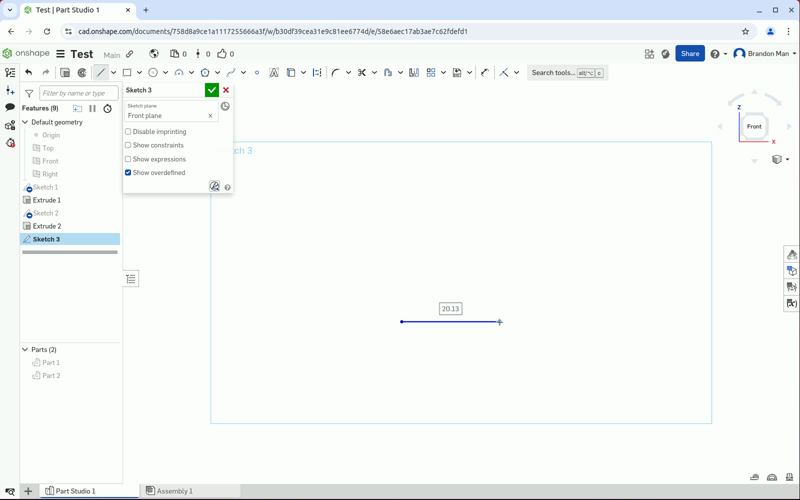
mouse_move(499, 245)
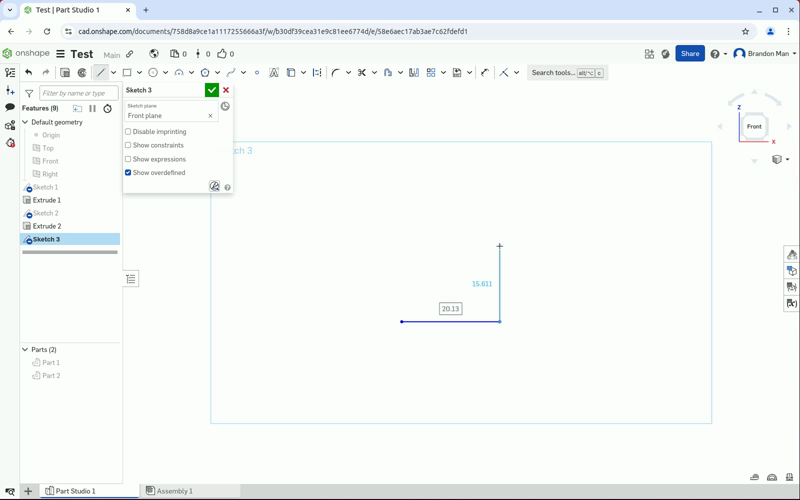
click(499, 245)
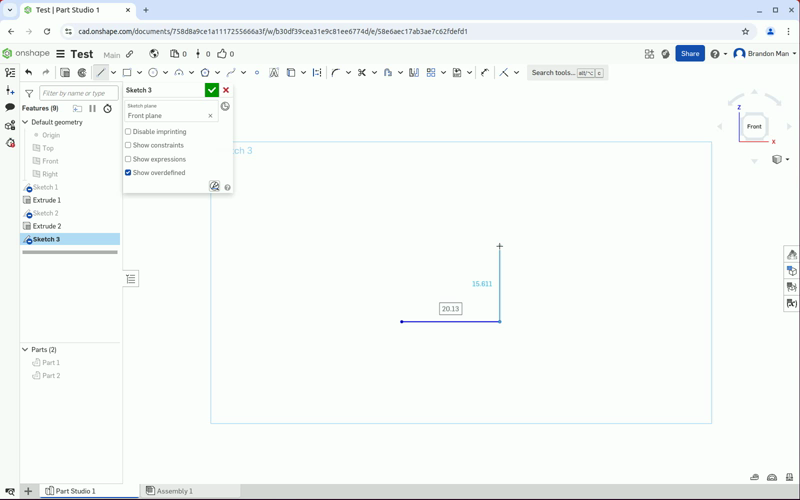
key_up(shift)
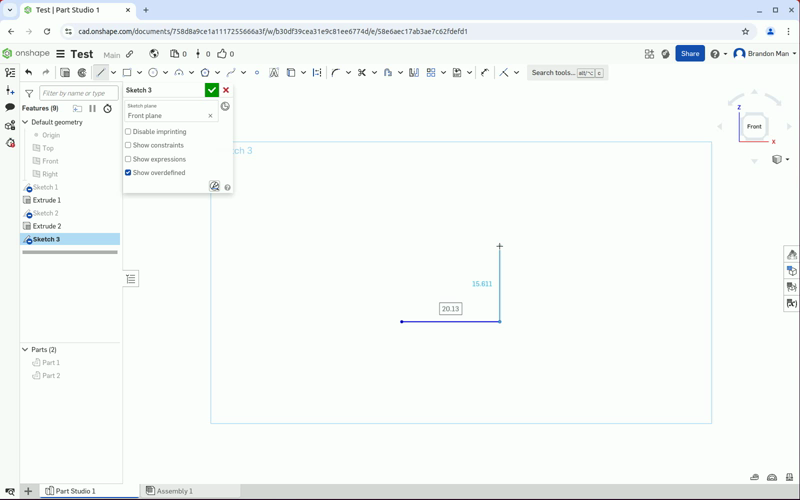
key_down(shift)
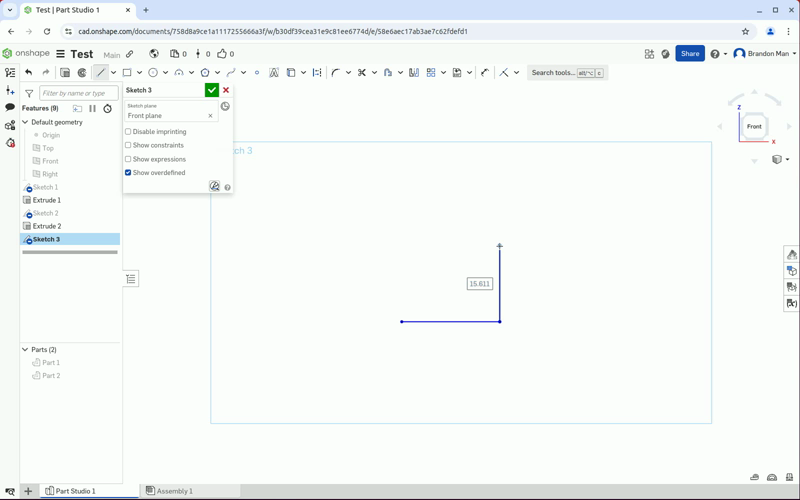
mouse_move(401, 245)
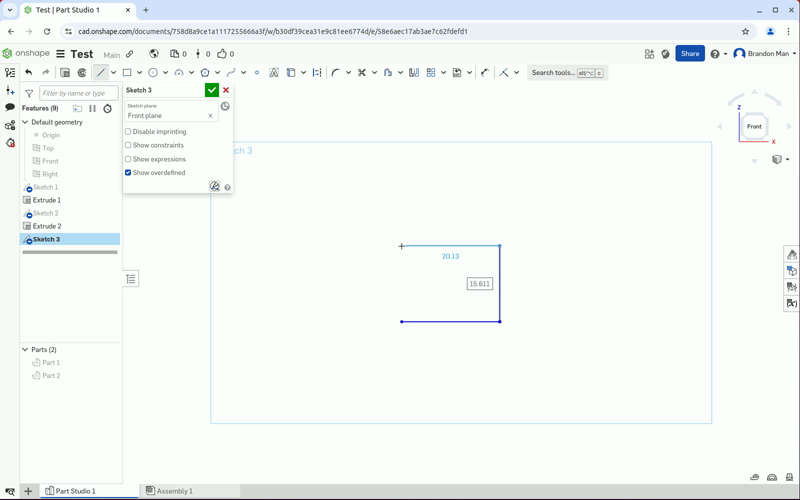
click(401, 245)
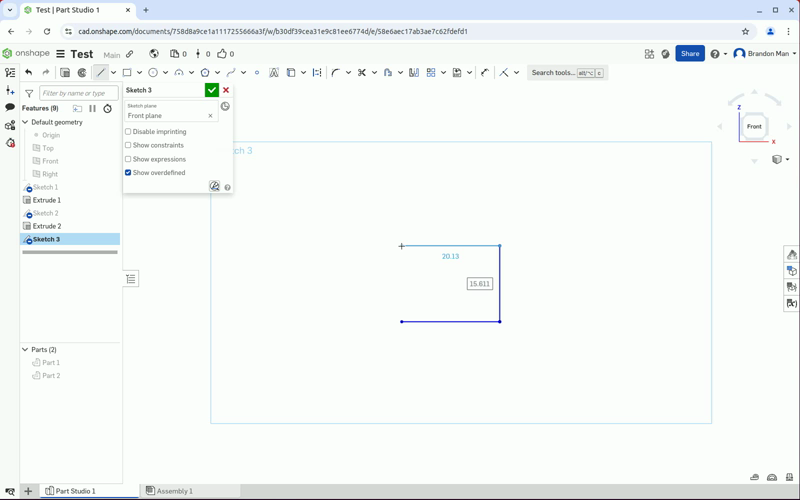
key_up(shift)
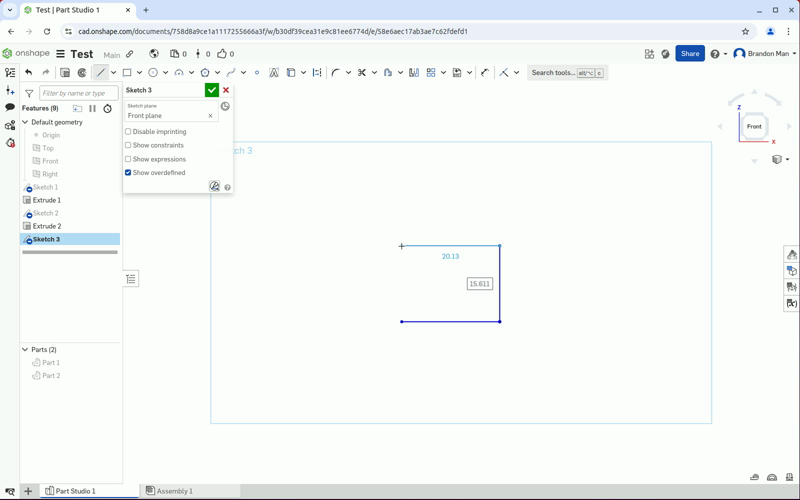
key_down(shift)
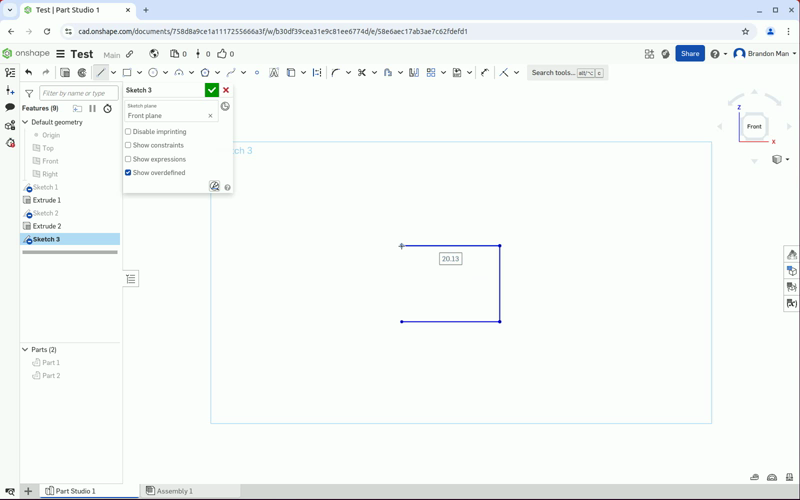
mouse_move(401, 321)
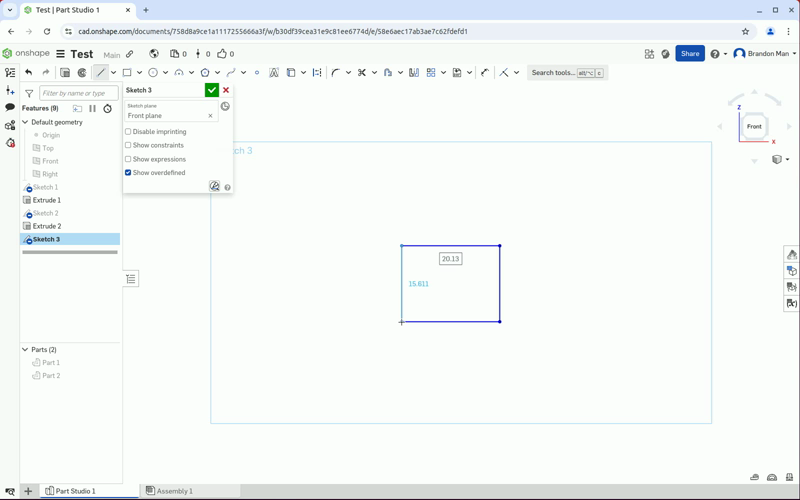
key_up(shift)
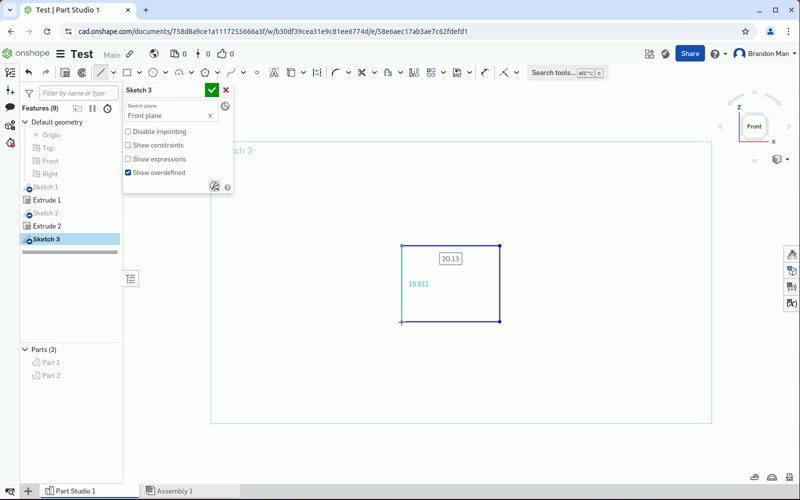
click(401, 321)
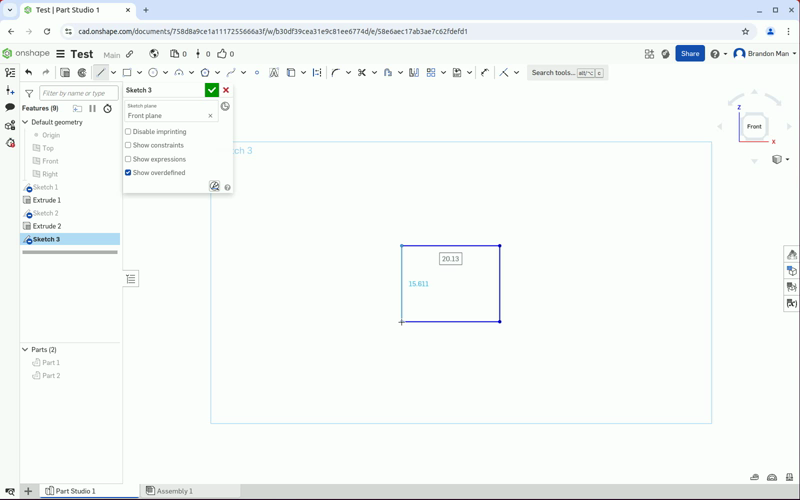
key(esc)
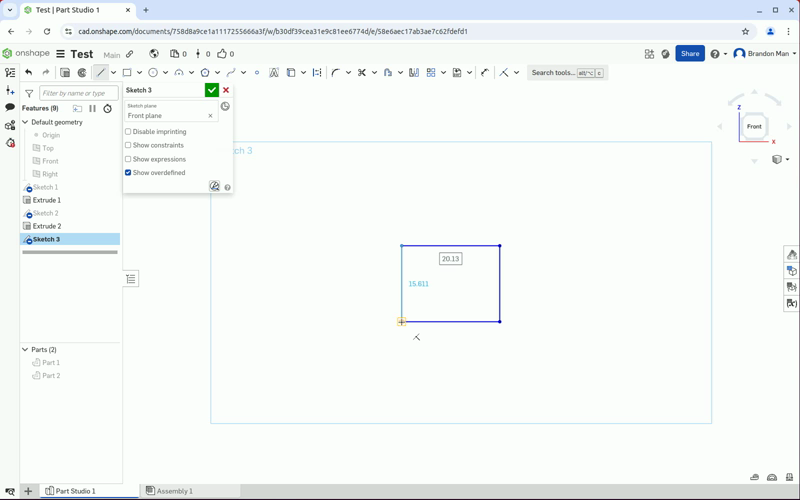
mouse_move(421, 287)
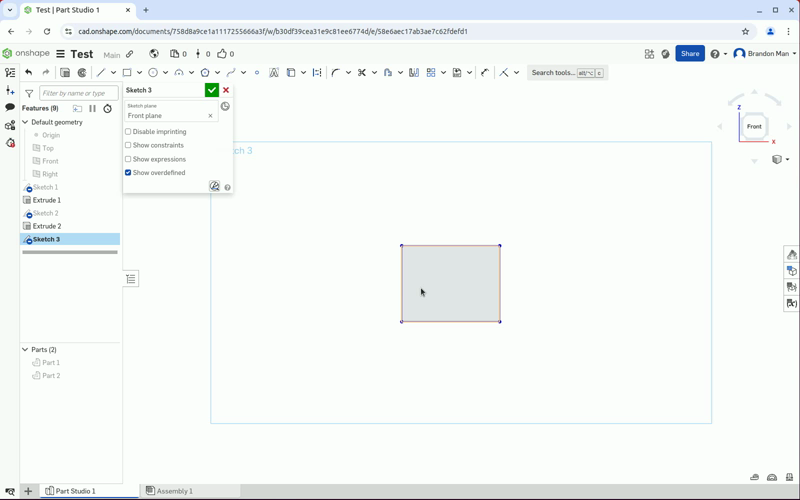
click(421, 287)
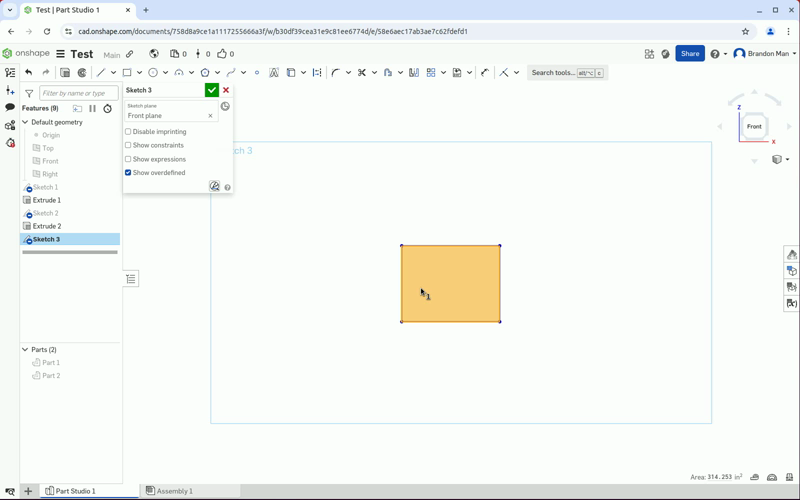
mouse_move(73, 352)
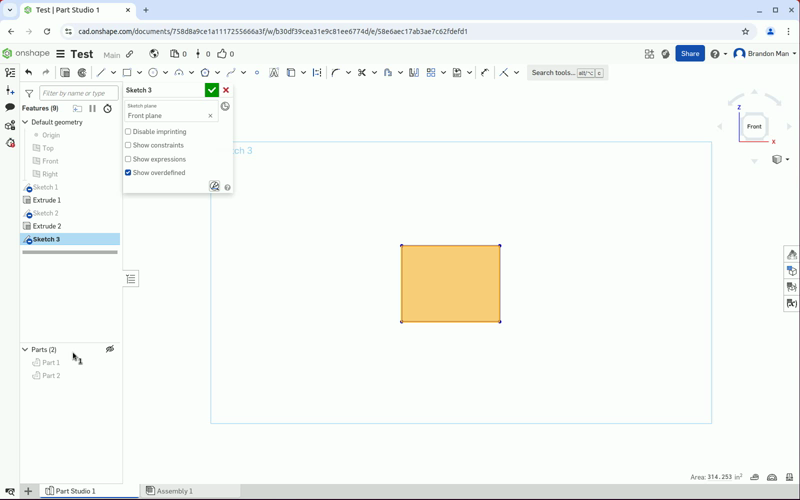
key(shift+y)
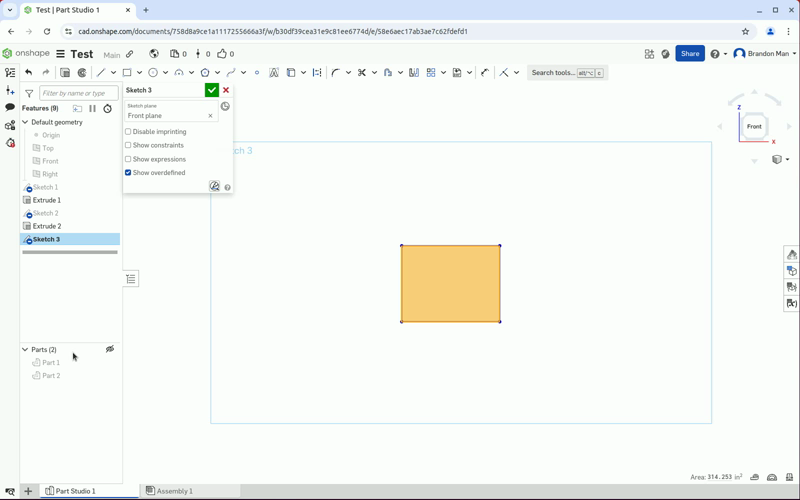
key(shift+e)
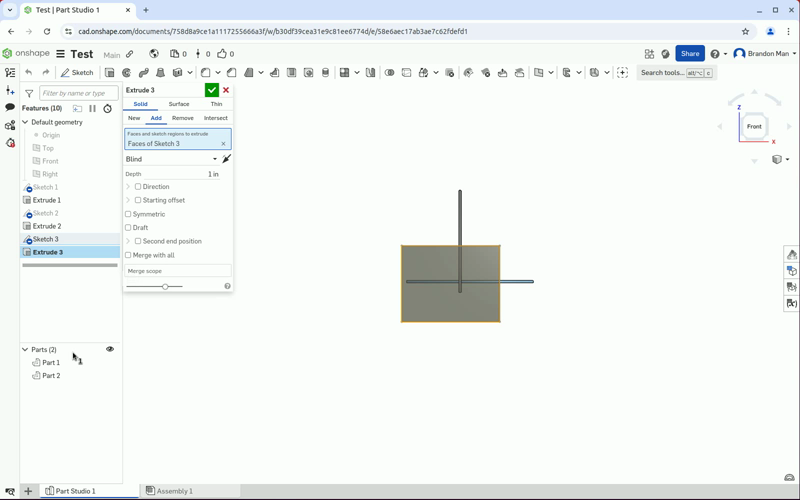
mouse_move(143, 106)
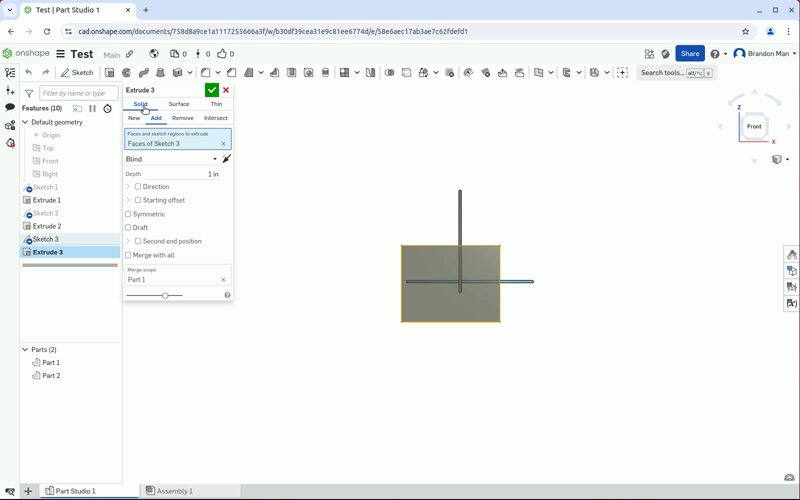
click(143, 106)
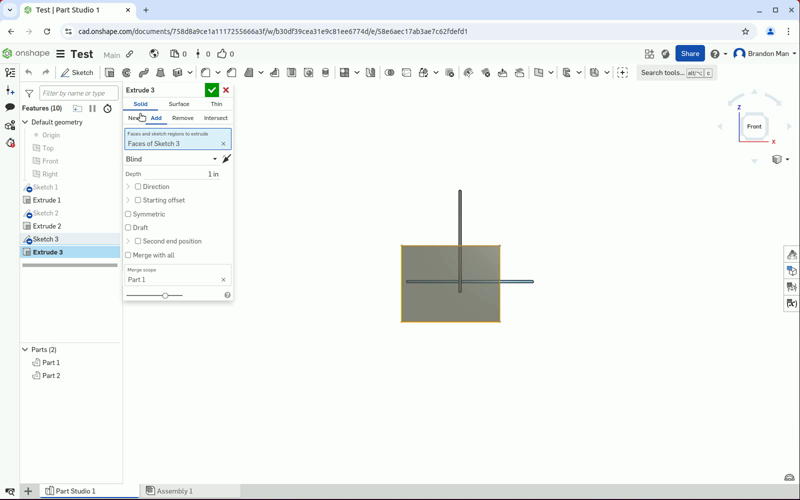
mouse_move(137, 120)
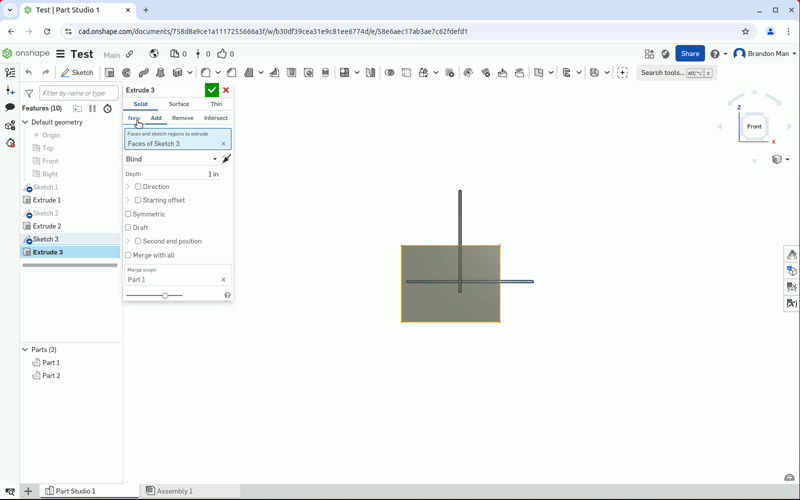
click(137, 120)
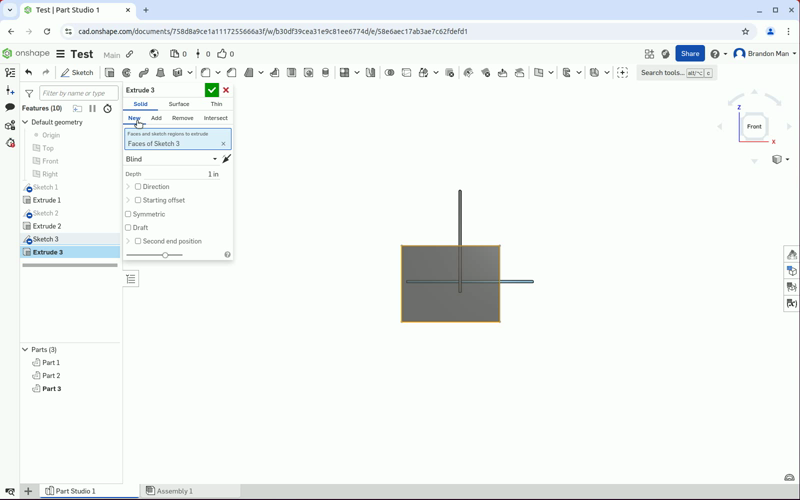
key(tab, 4)
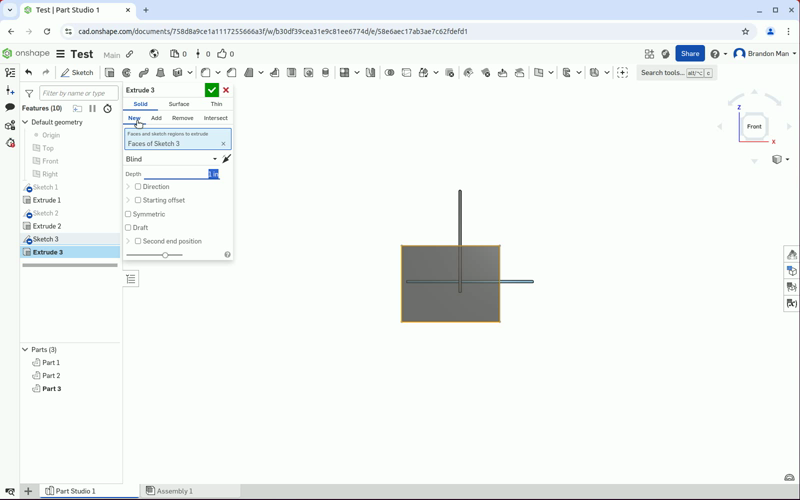
text(0.481)
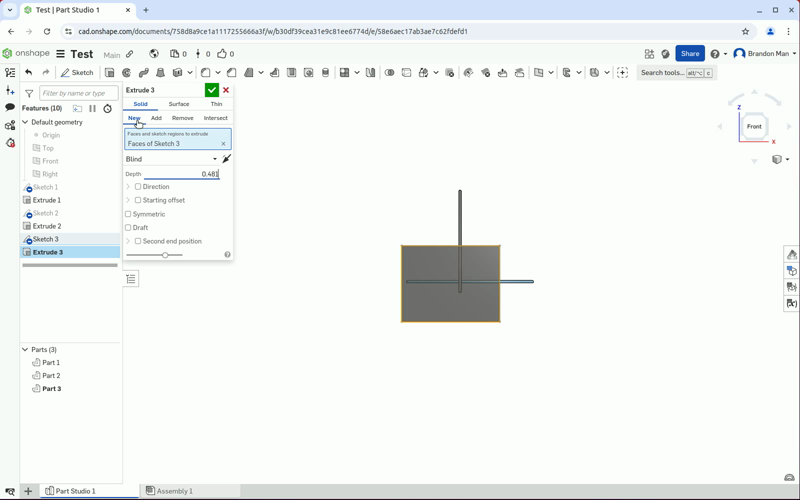
key(enter)
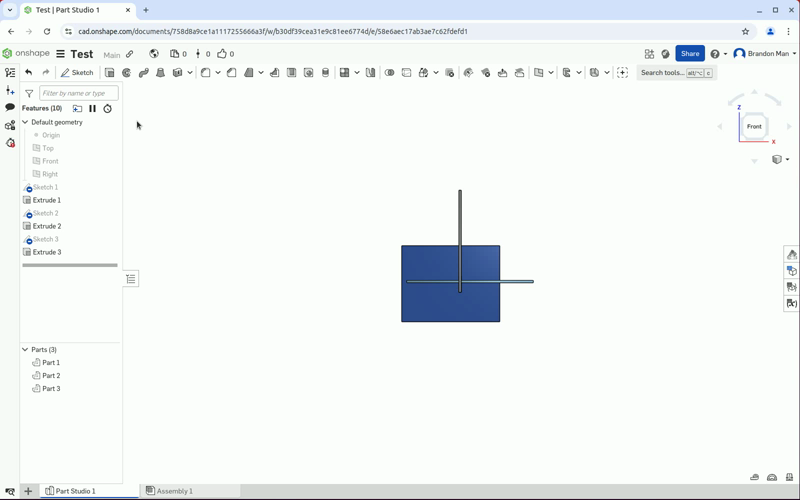
key(shift+h)
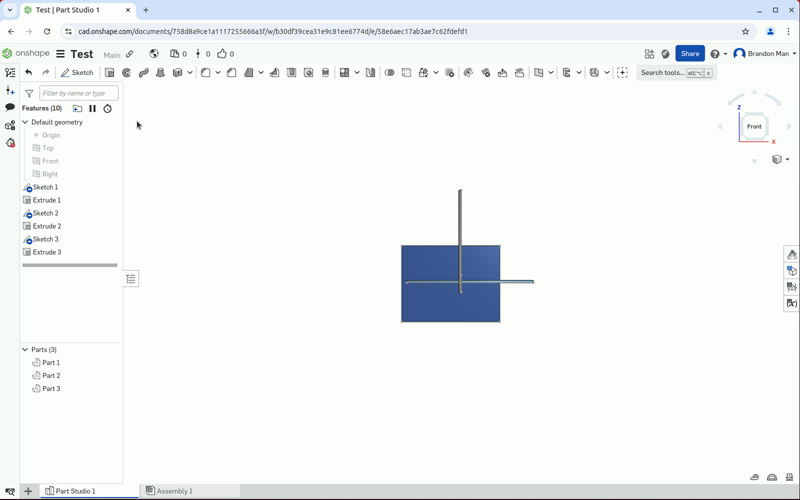
key(shift+h)
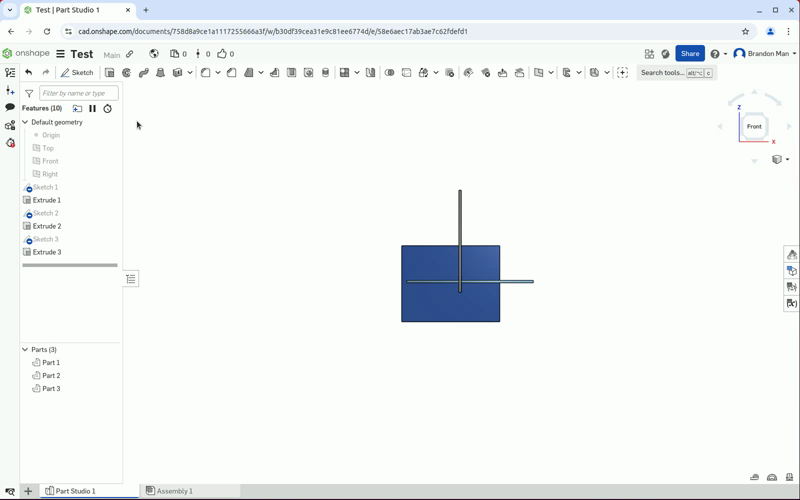
mouse_move(73, 189)
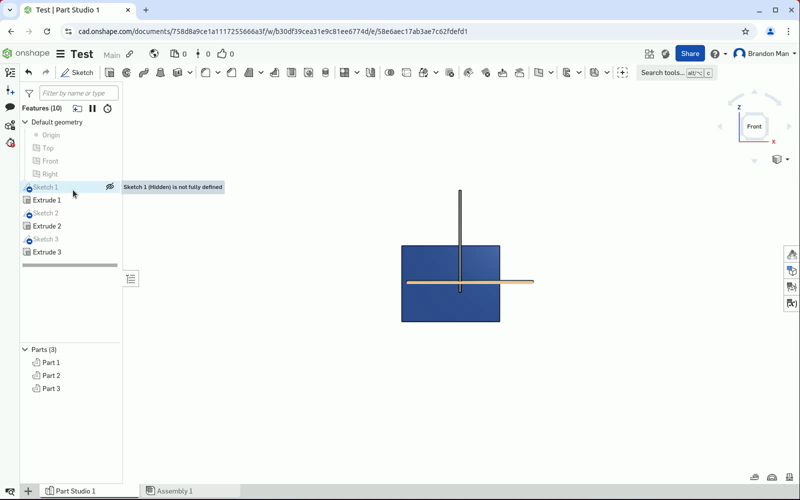
click(73, 189)
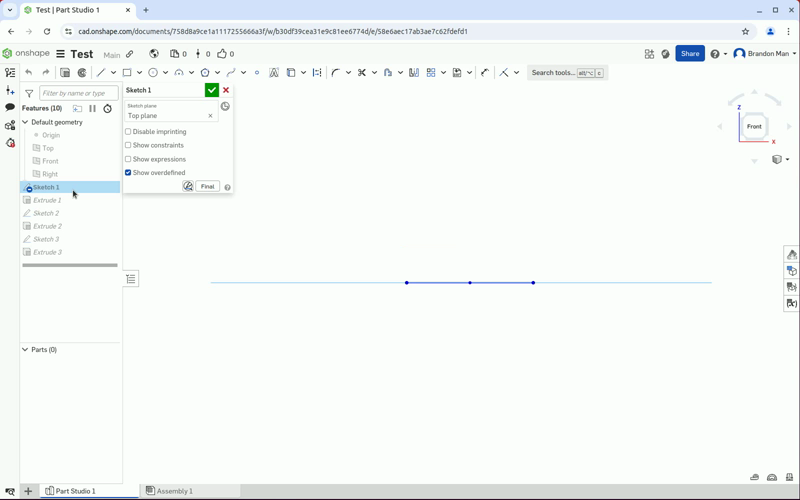
mouse_move(229, 92)
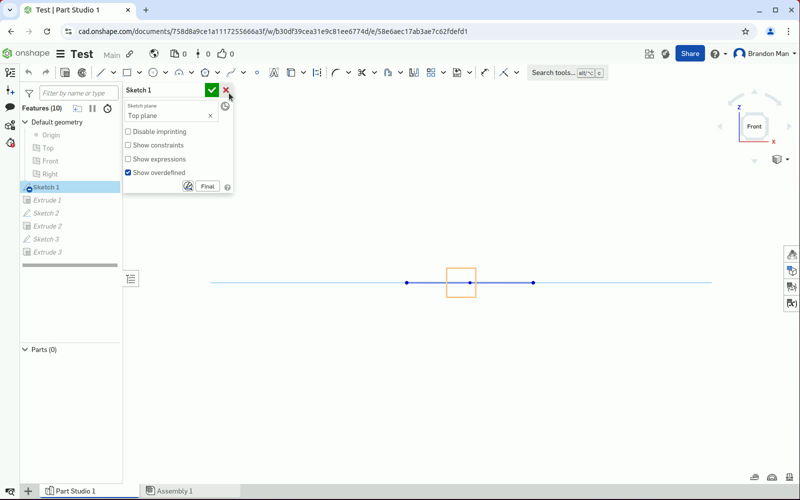
click(229, 92)
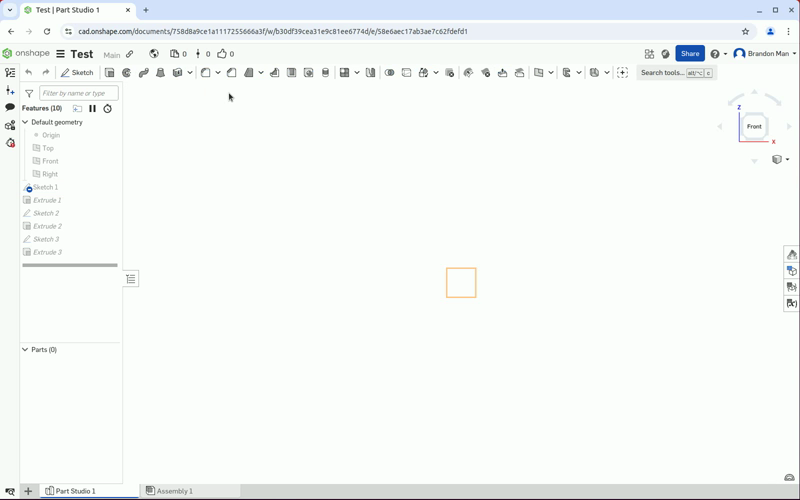
mouse_move(73, 352)
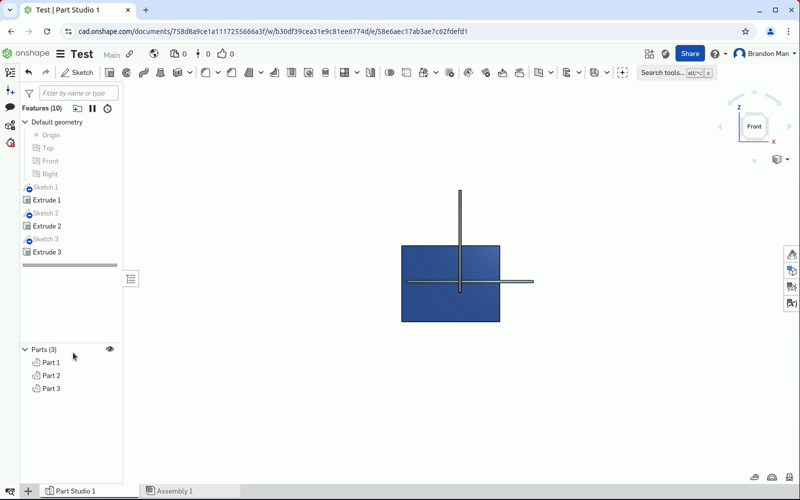
key(y)
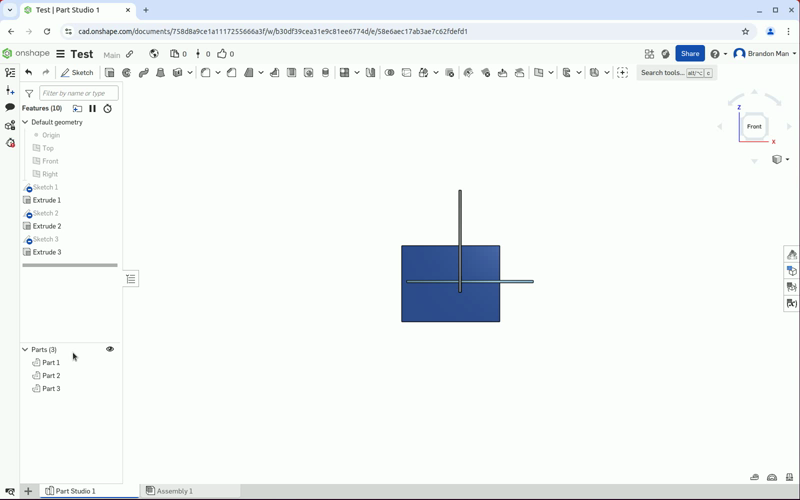
key(shift+p)
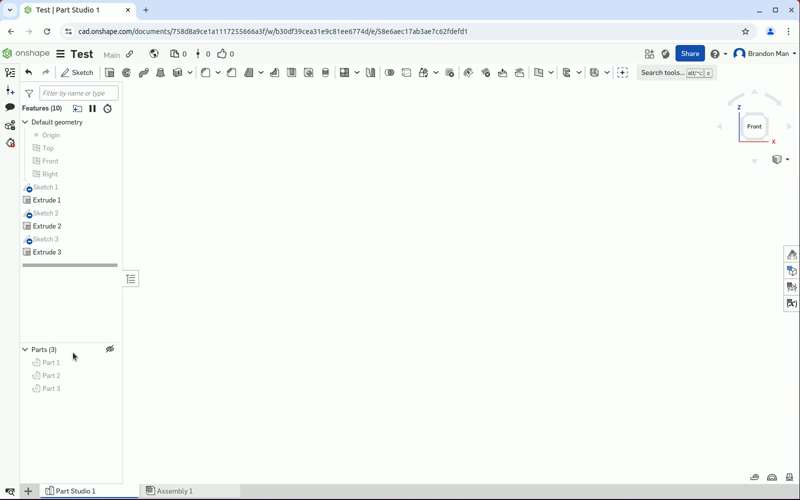
key(space)
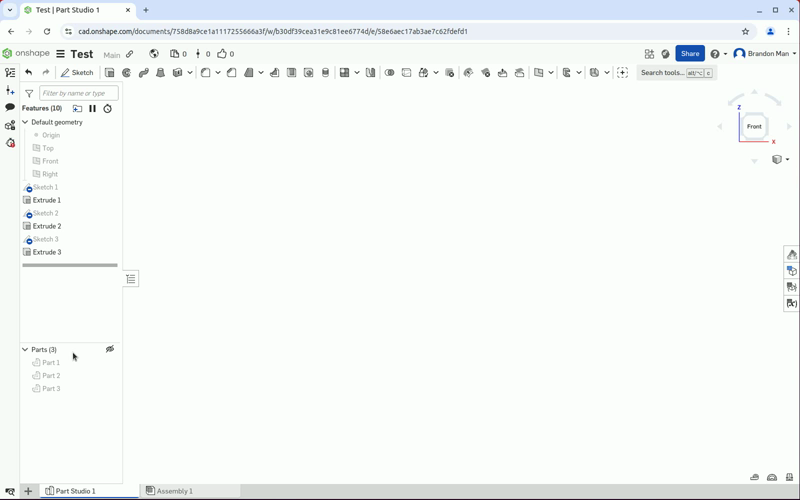
key_down(shift)
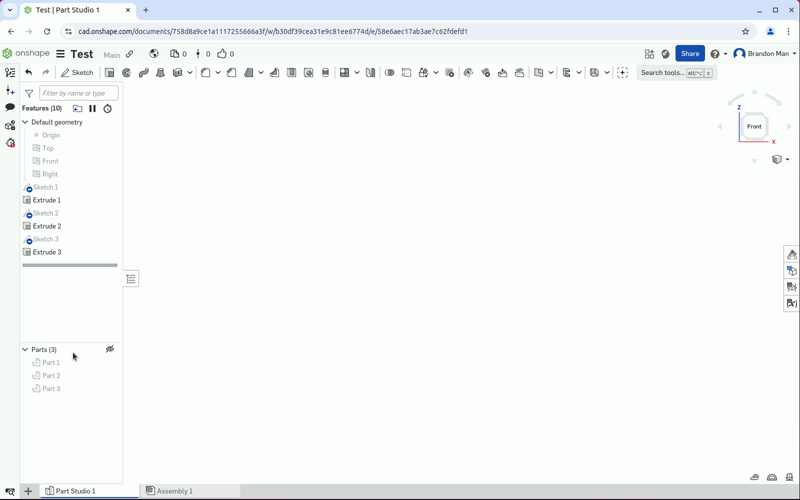
key(down)
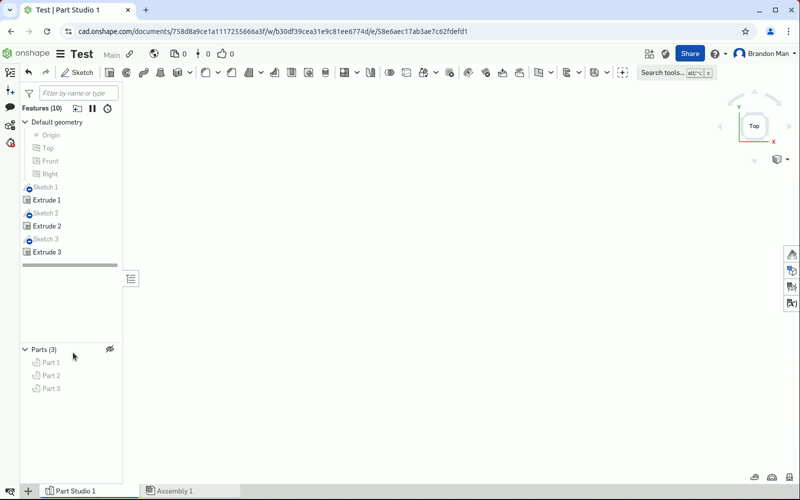
key_up(shift)
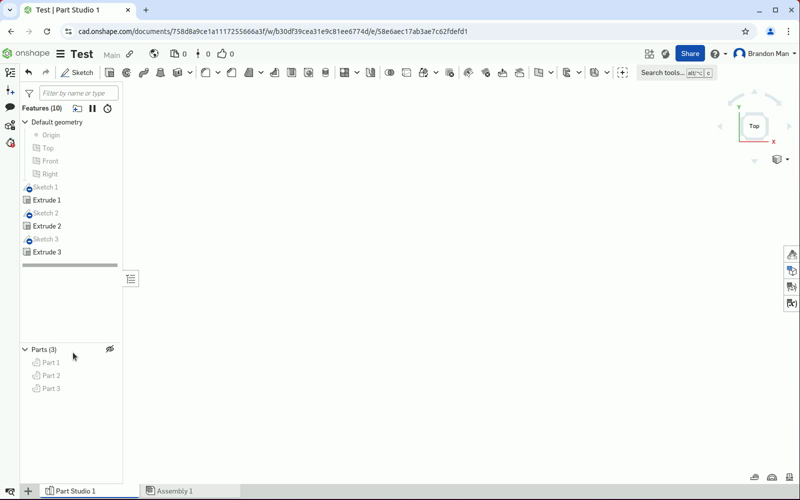
mouse_move(73, 352)
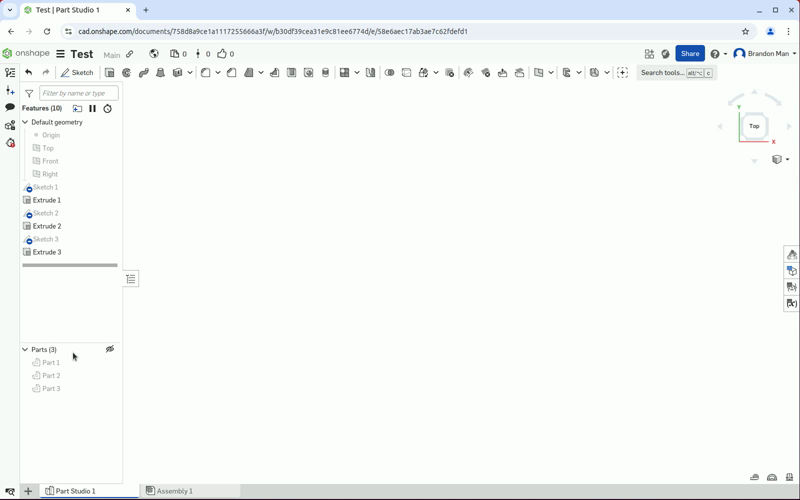
key(shift+y)
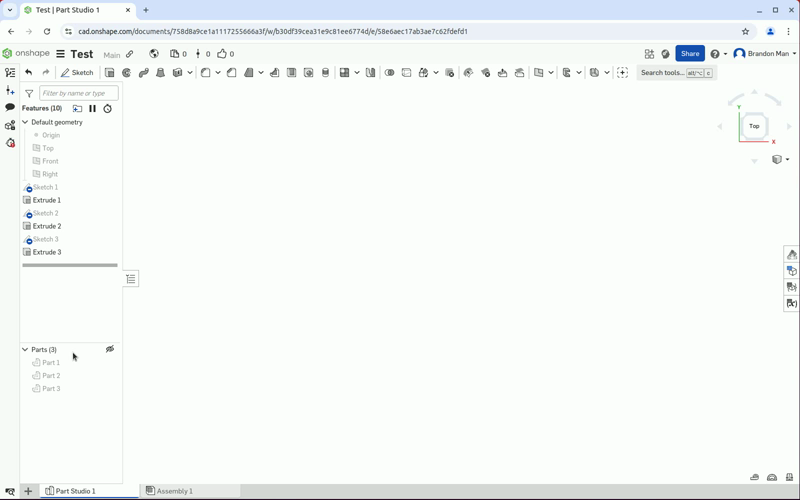
key(shift+s)
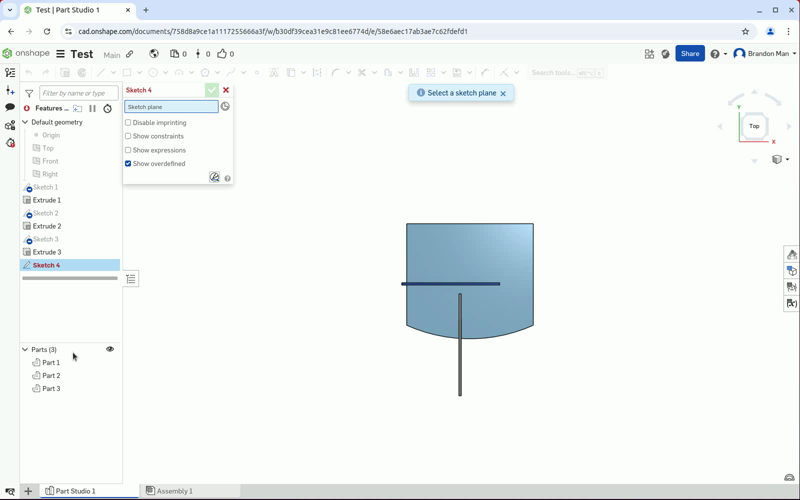
mouse_move(73, 150)
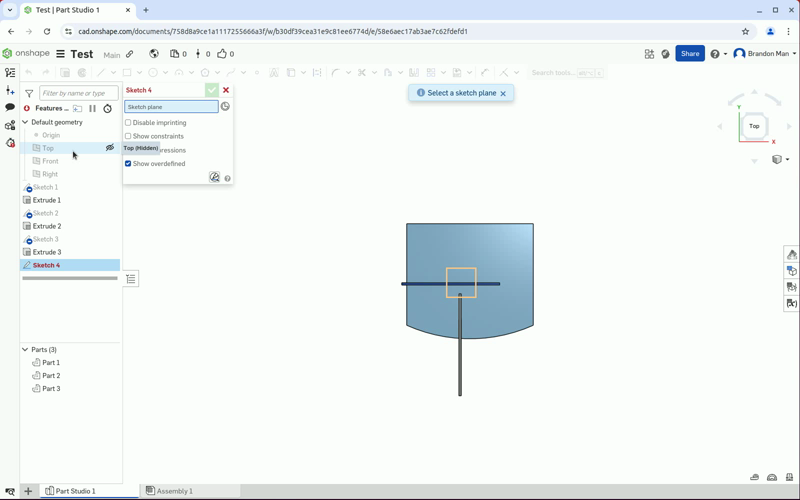
click(73, 150)
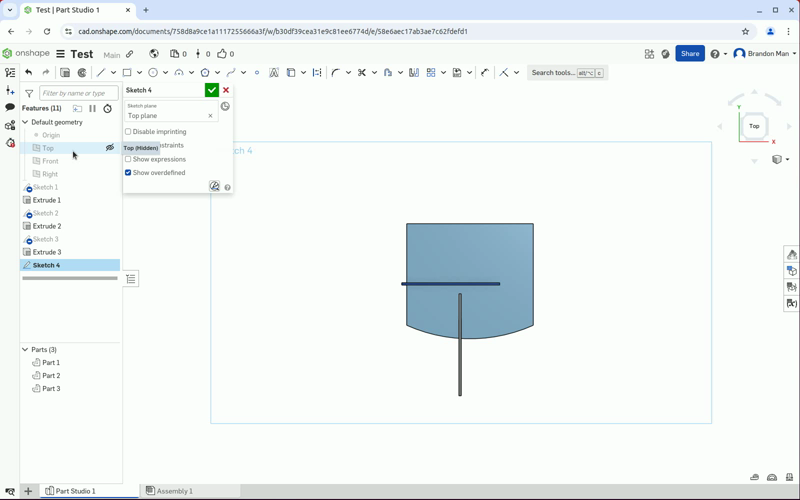
mouse_move(73, 352)
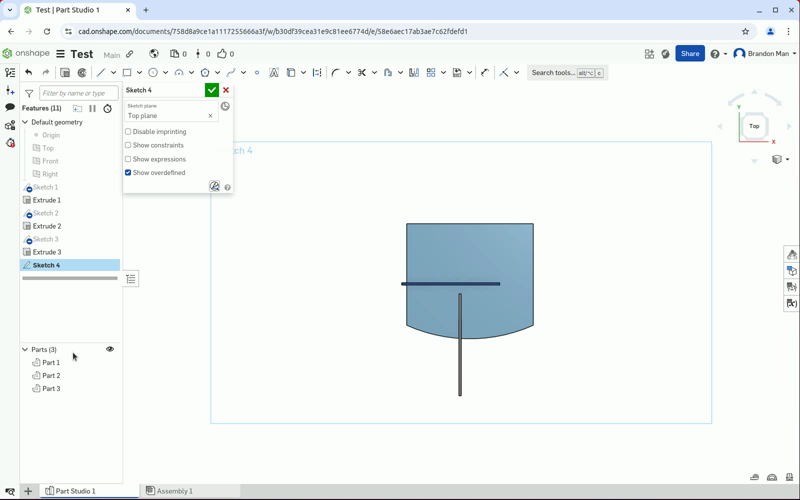
key(y)
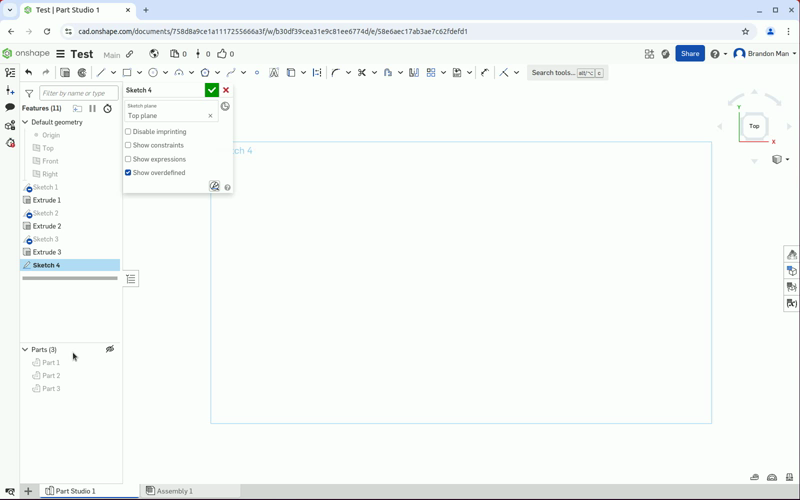
key(l)
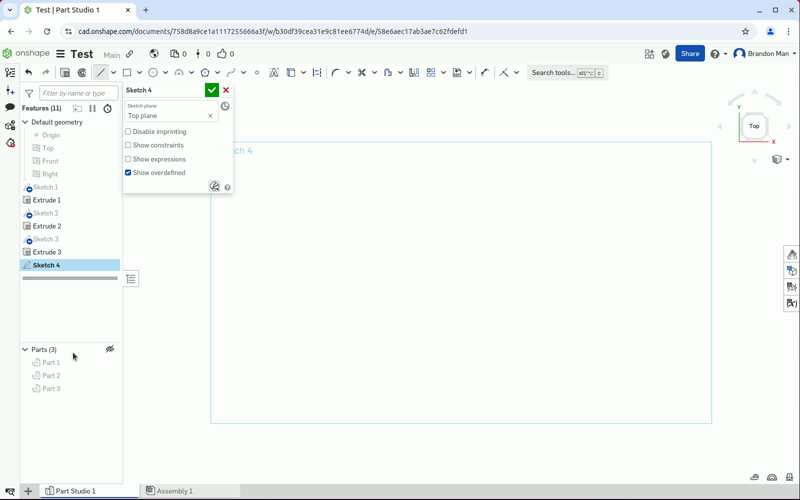
key_down(shift)
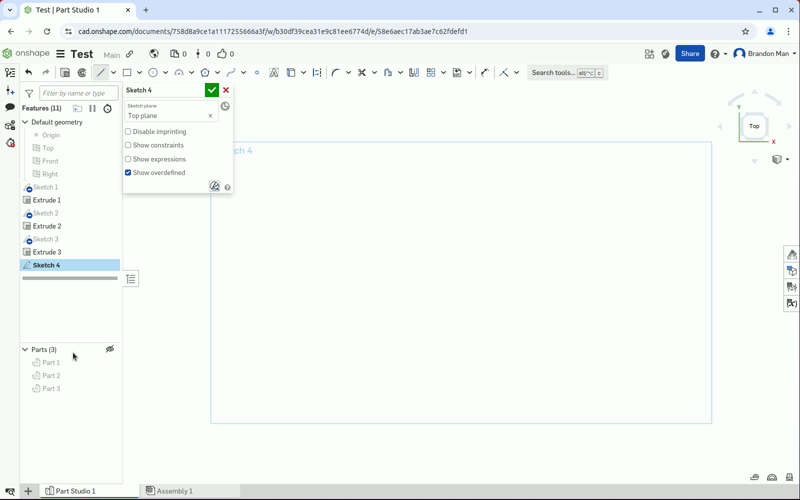
mouse_move(384, 280)
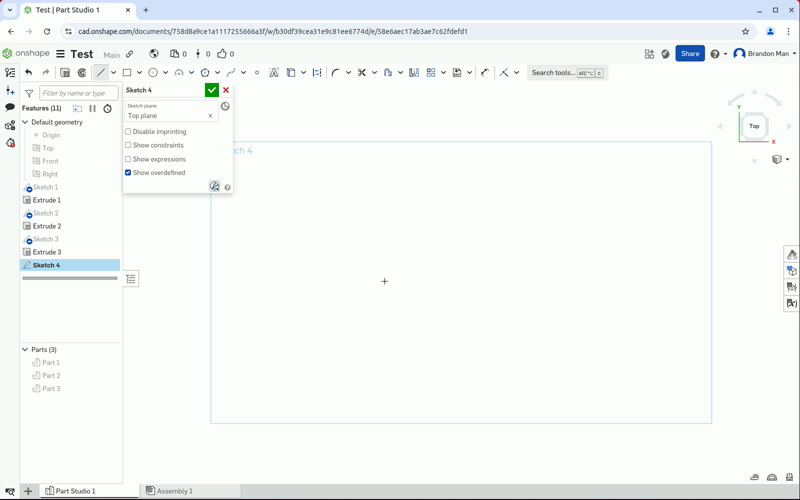
click(384, 280)
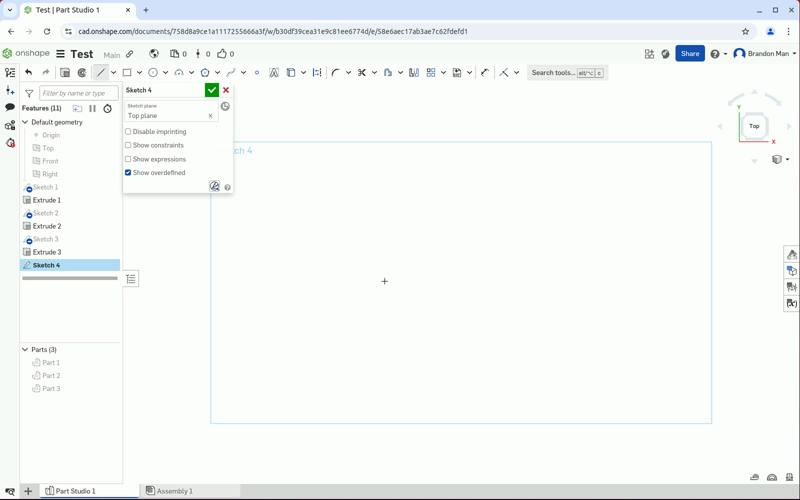
key_up(shift)
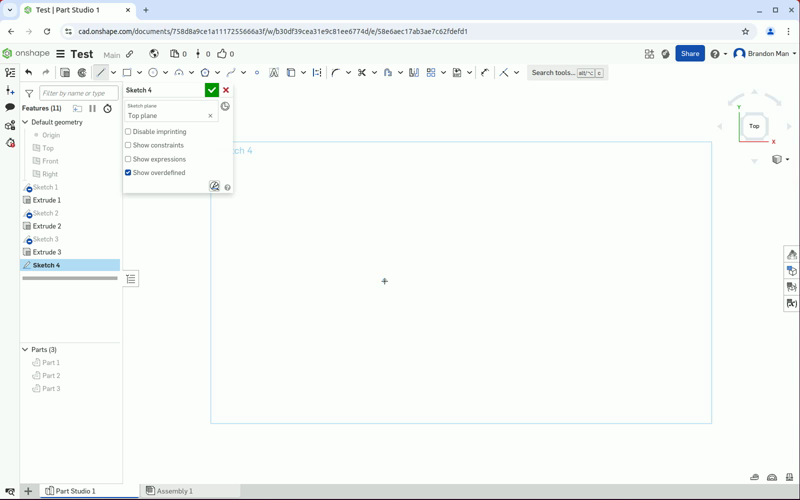
key_down(shift)
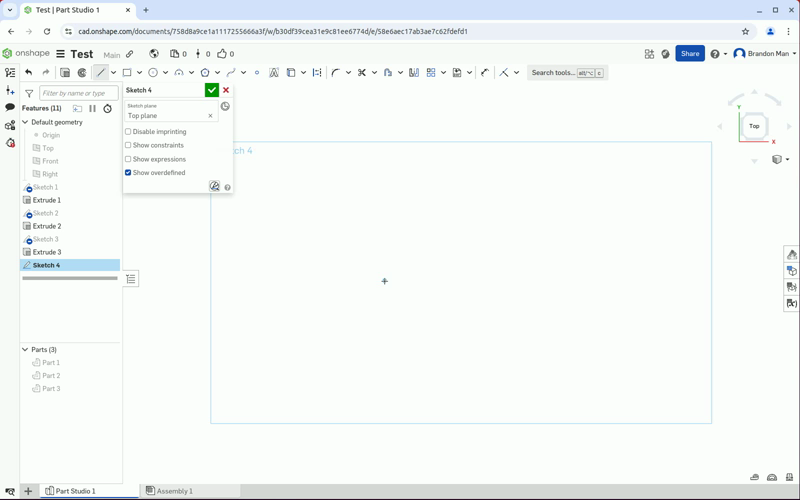
mouse_move(482, 280)
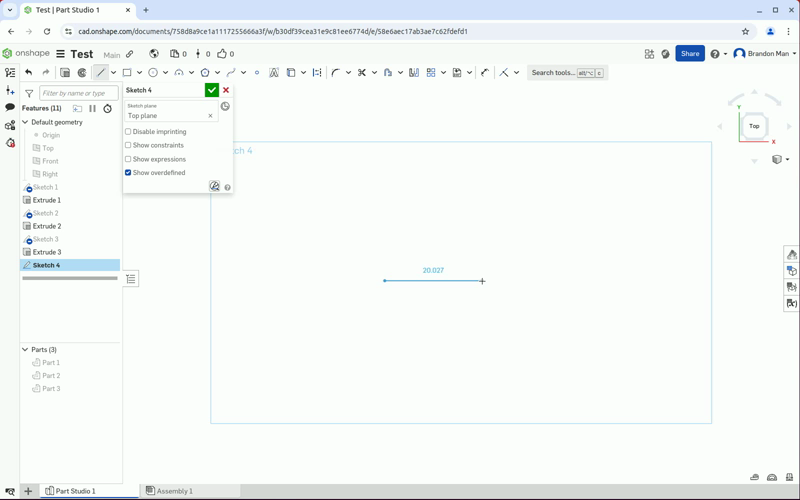
click(482, 280)
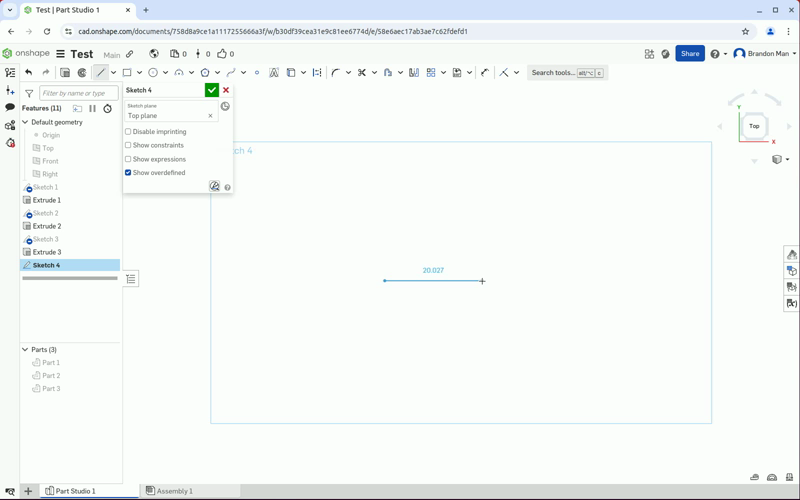
key_up(shift)
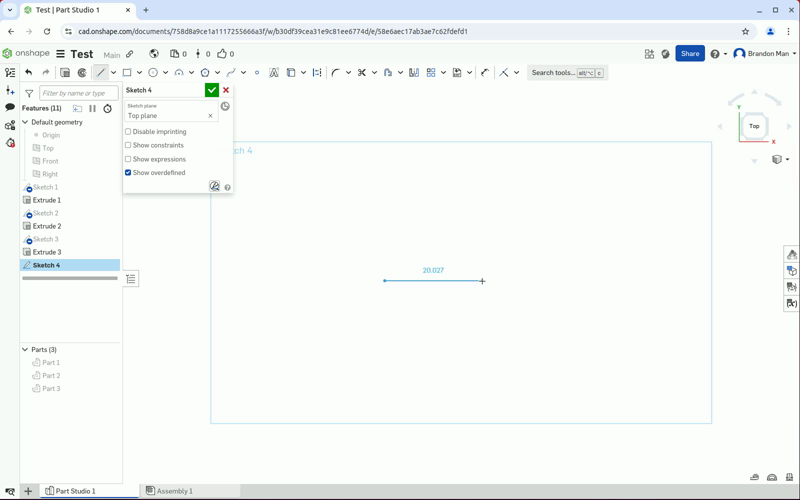
key_down(shift)
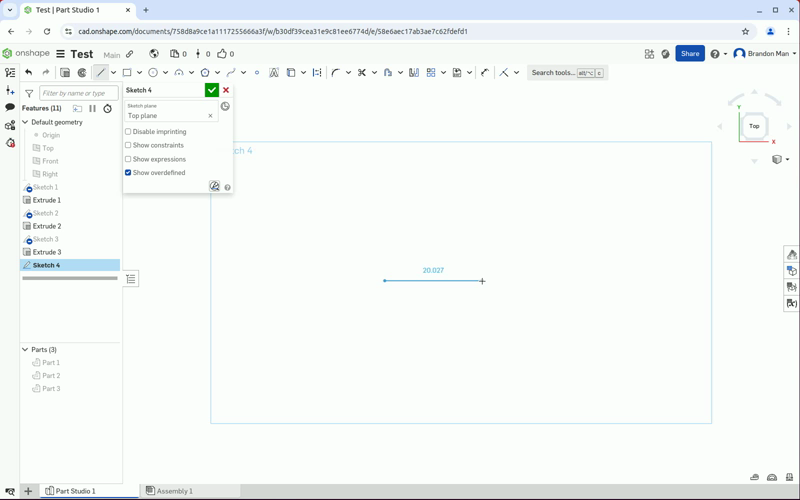
mouse_move(512, 280)
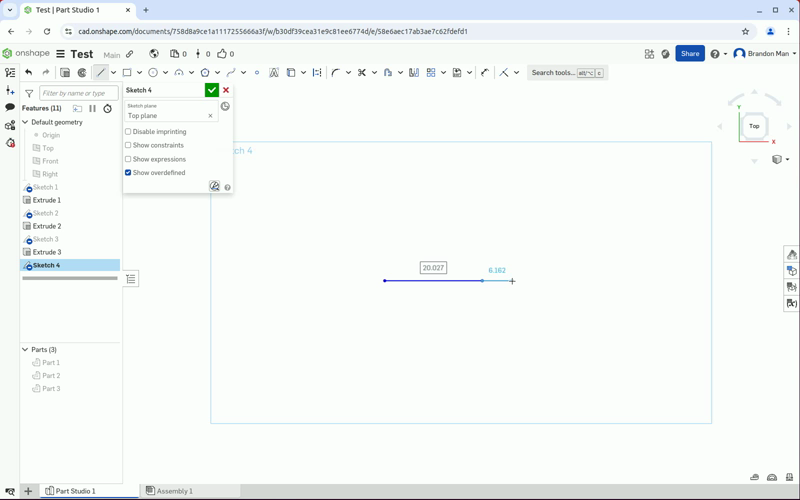
mouse_move(482, 263)
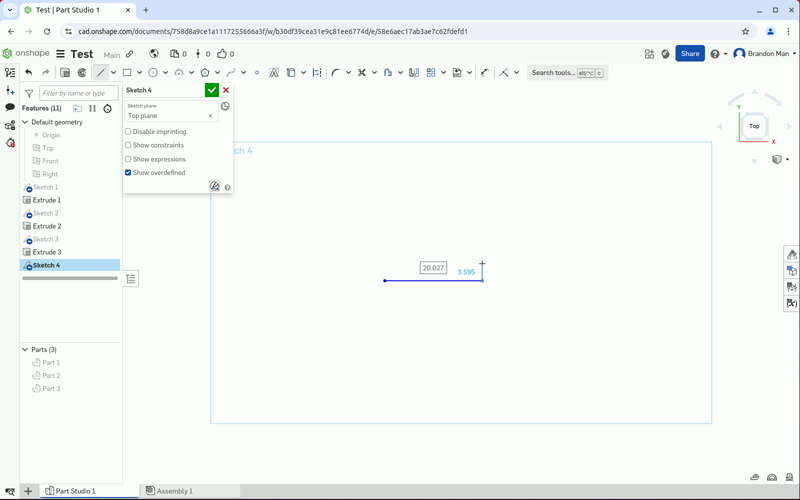
click(482, 263)
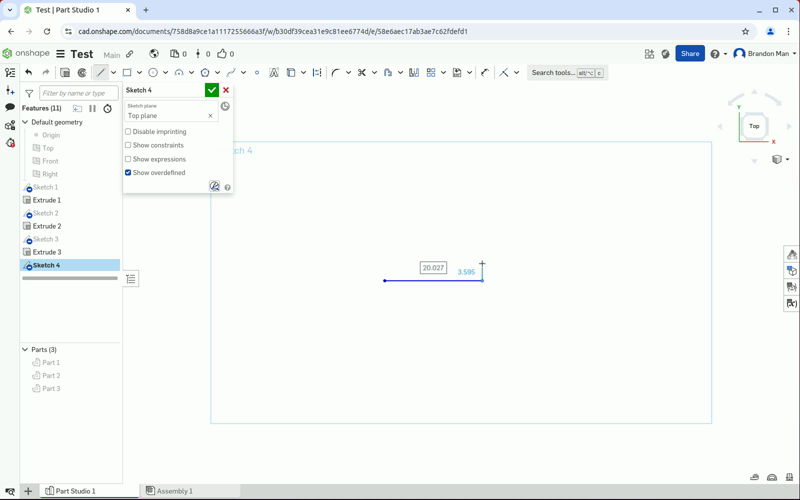
key_up(shift)
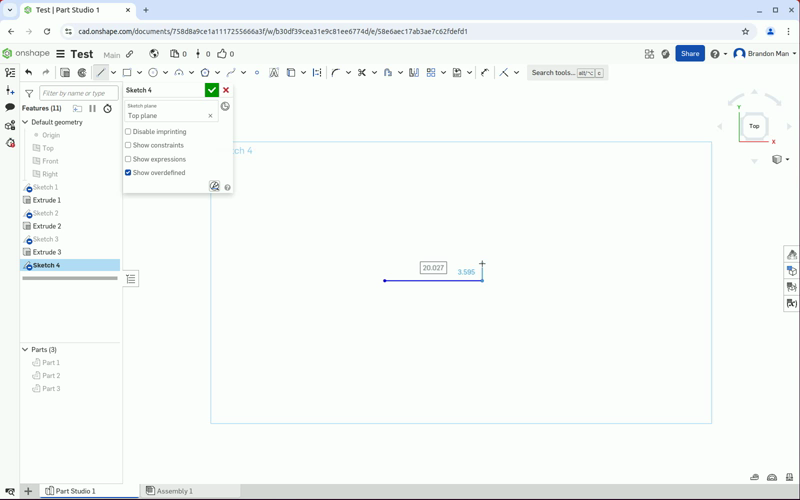
key_down(shift)
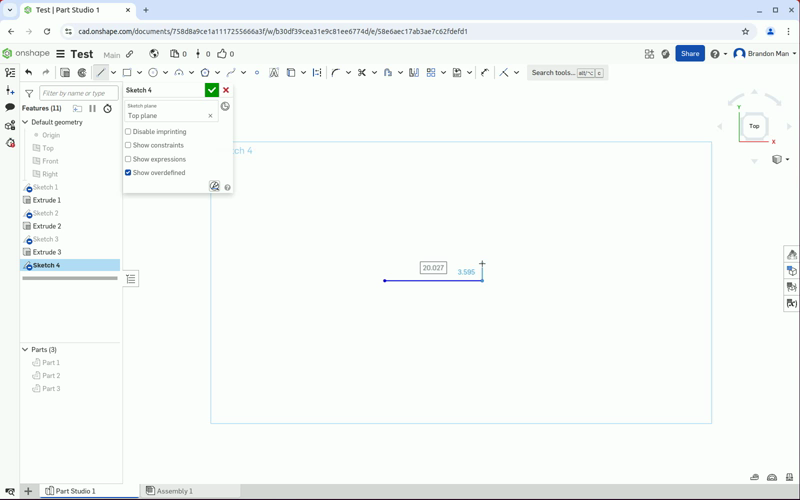
mouse_move(384, 263)
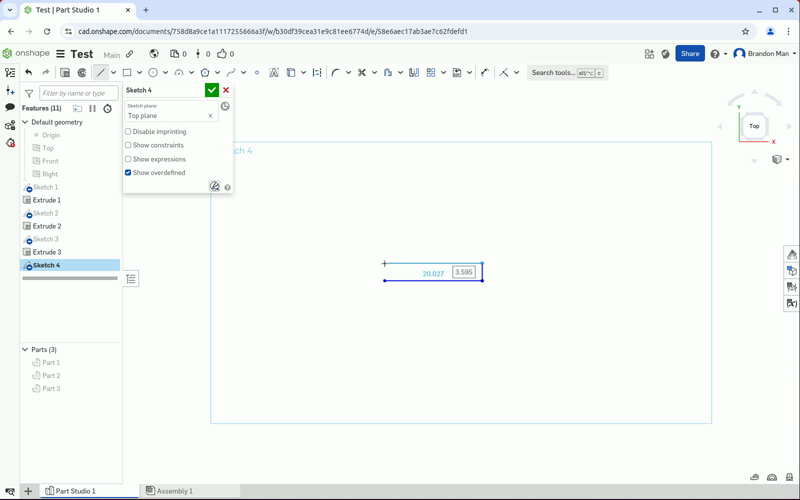
click(384, 263)
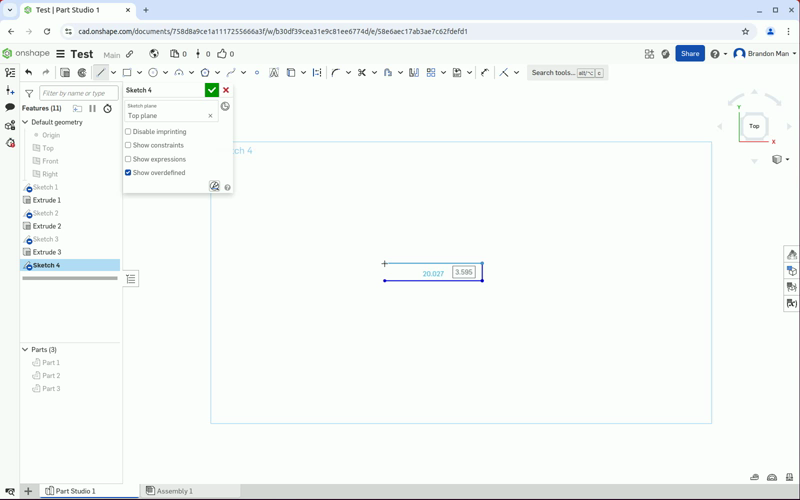
key_up(shift)
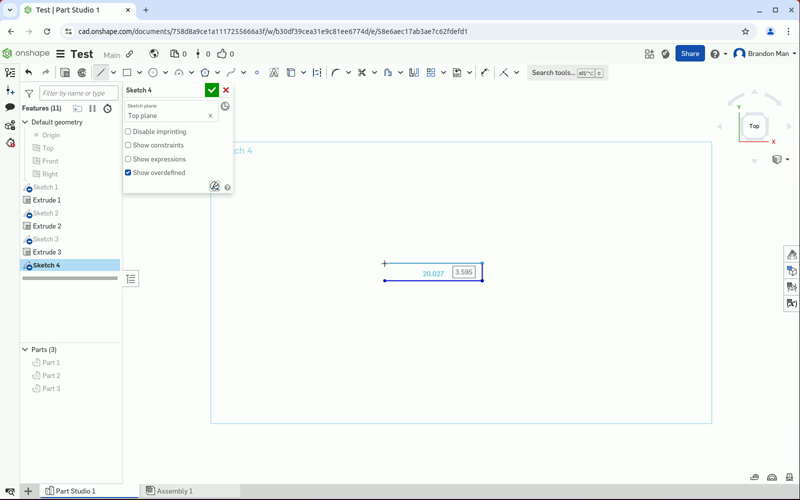
mouse_move(414, 263)
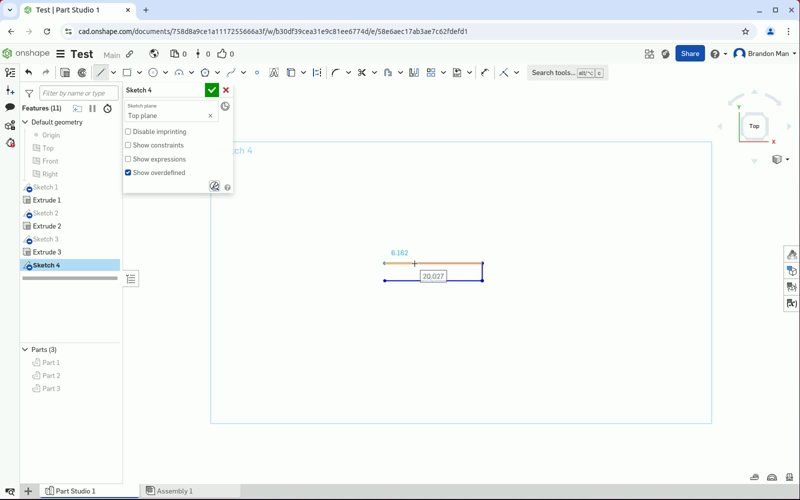
key_down(shift)
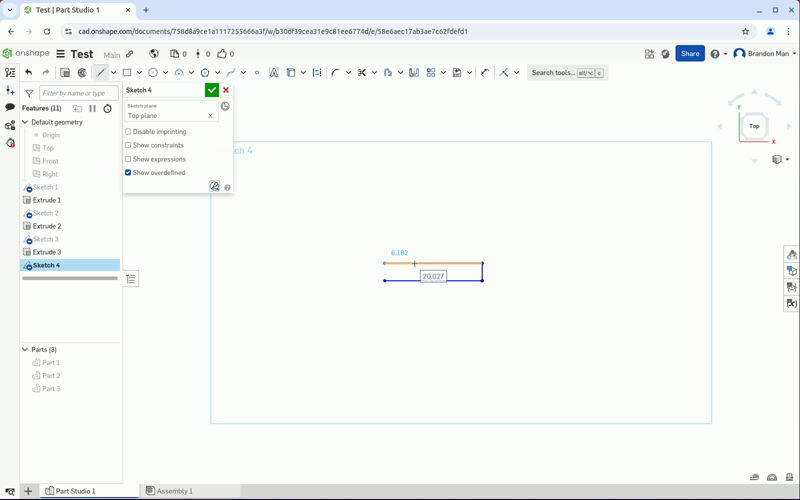
mouse_move(384, 280)
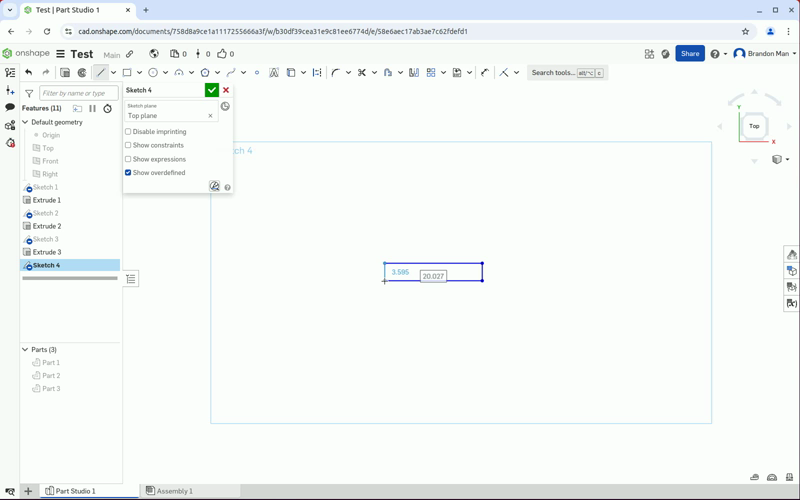
key_up(shift)
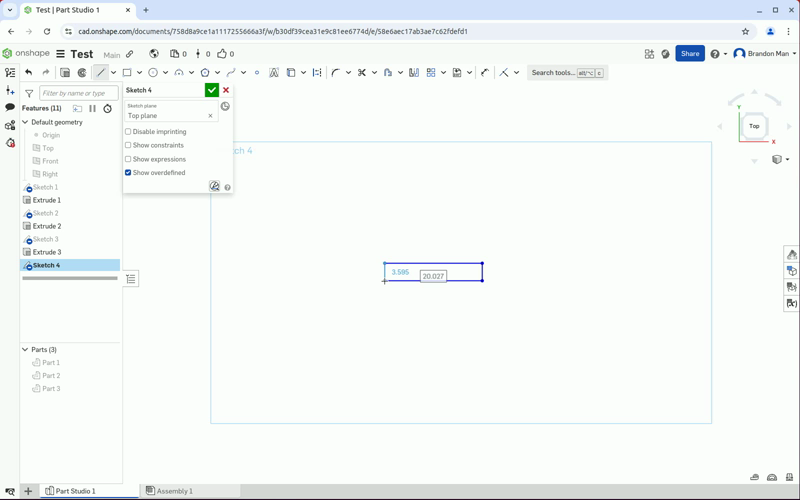
click(384, 280)
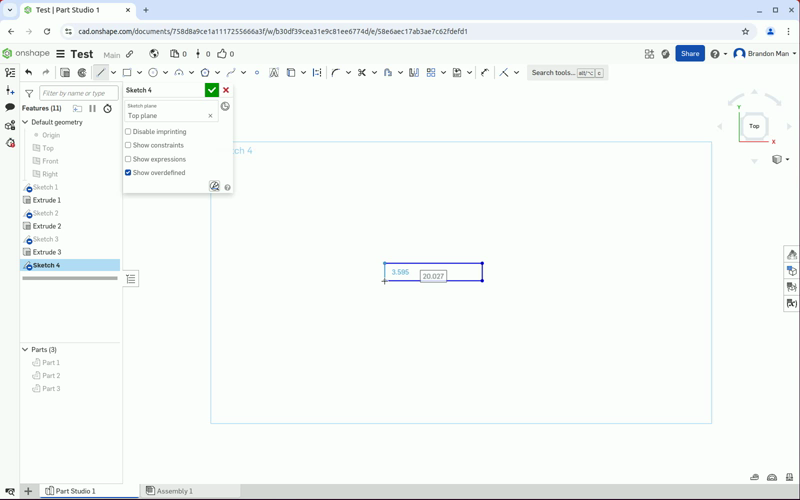
key(esc)
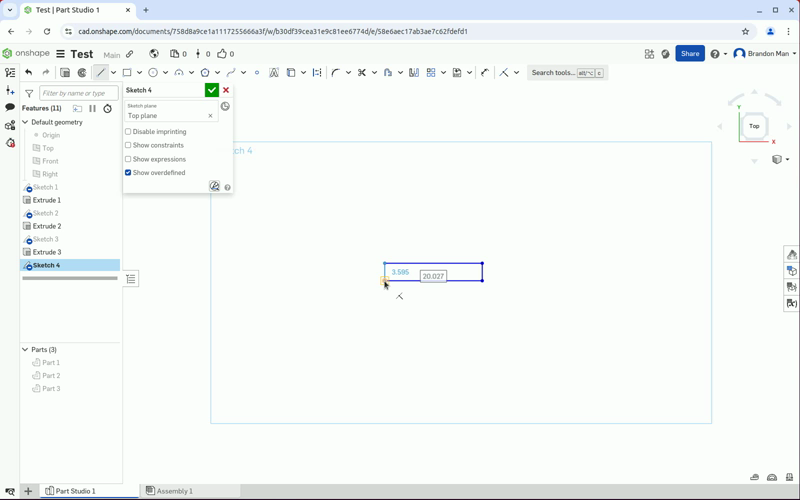
mouse_move(412, 265)
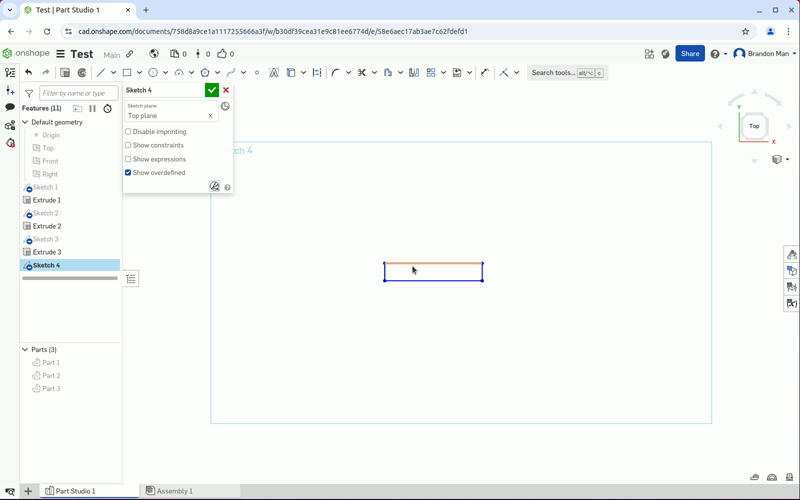
scroll(6)
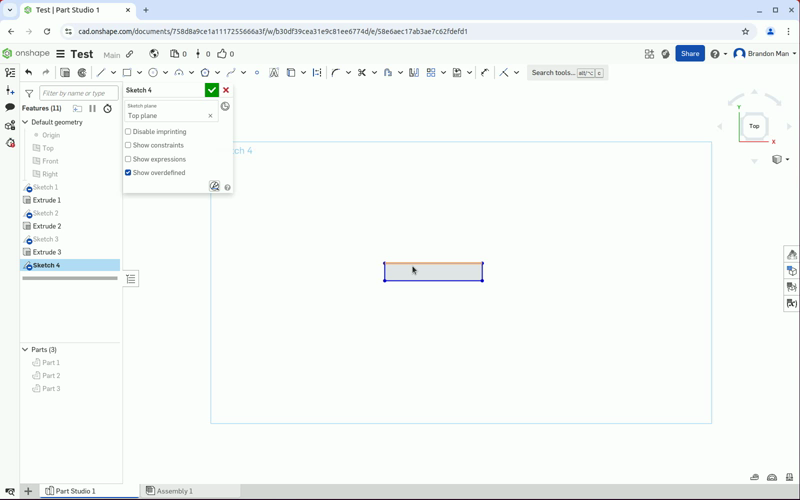
scroll(6)
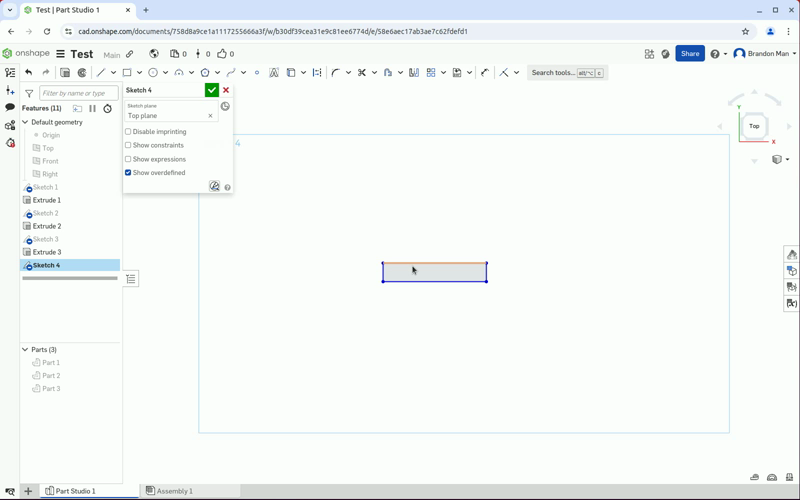
scroll(6)
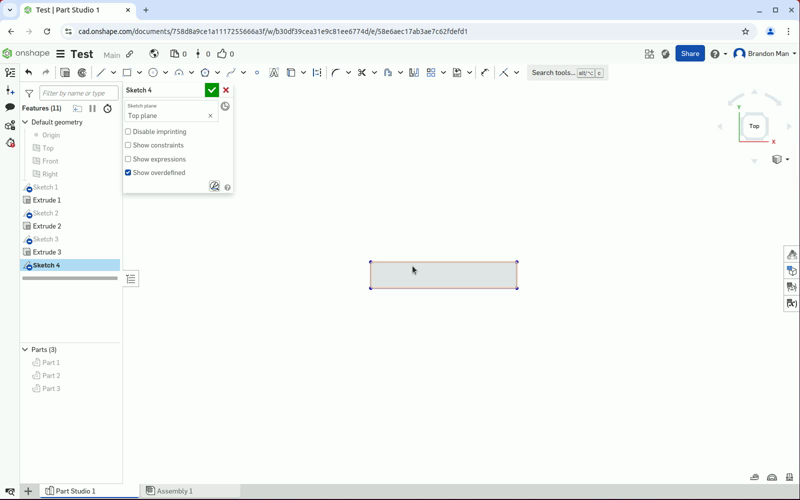
scroll(6)
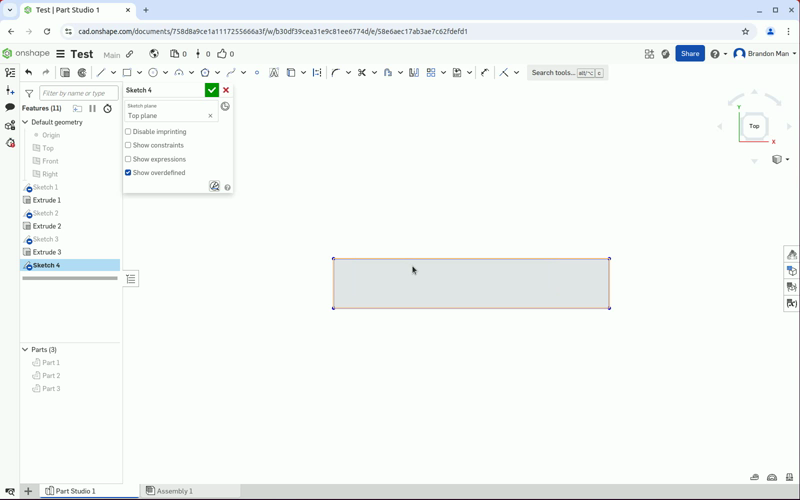
scroll(6)
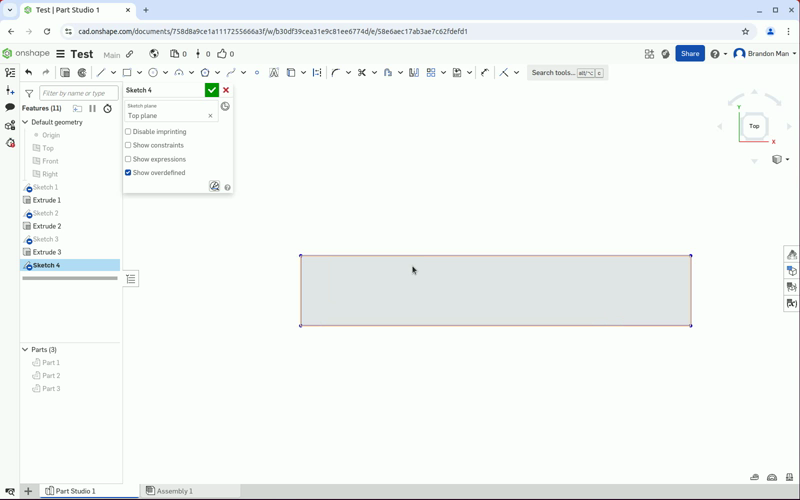
scroll(6)
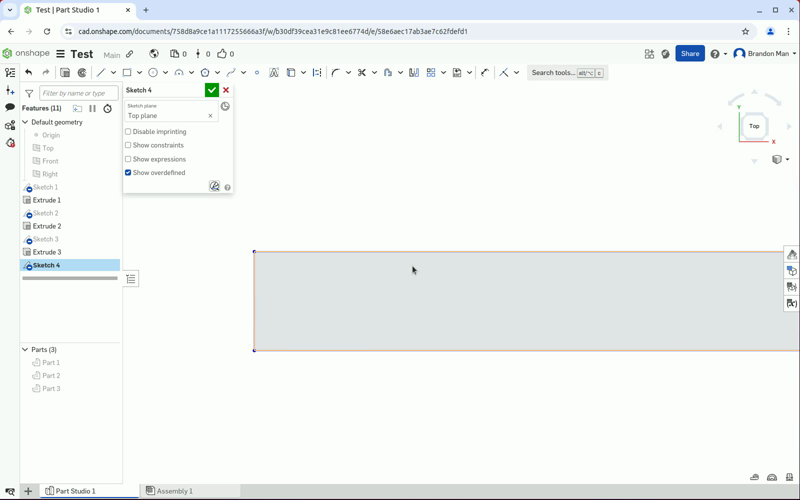
scroll(6)
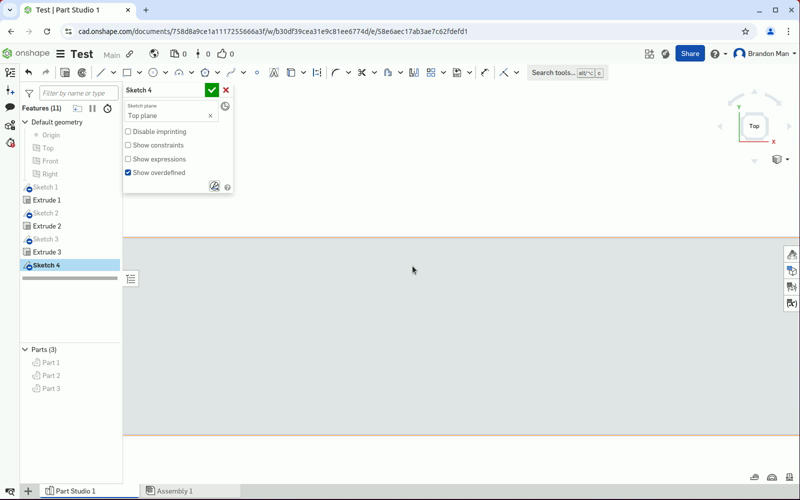
click(412, 265)
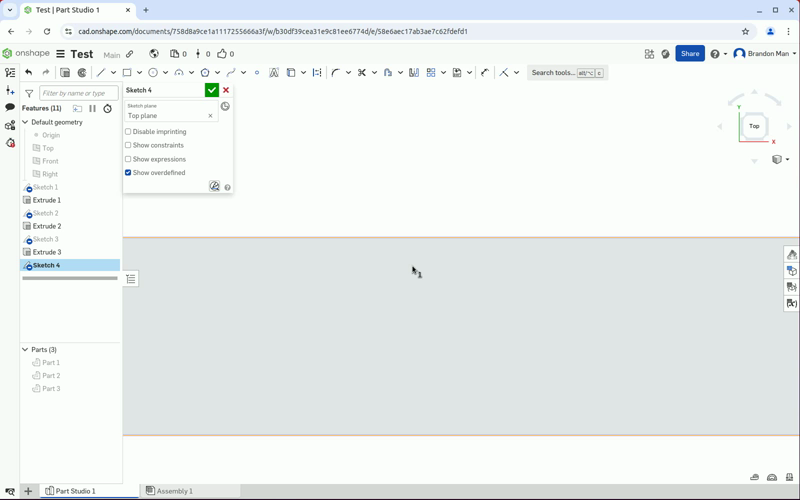
scroll(-6)
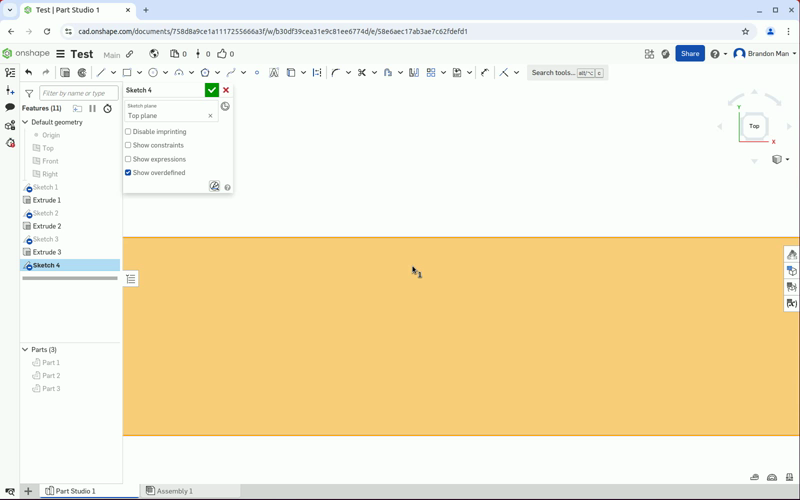
scroll(-6)
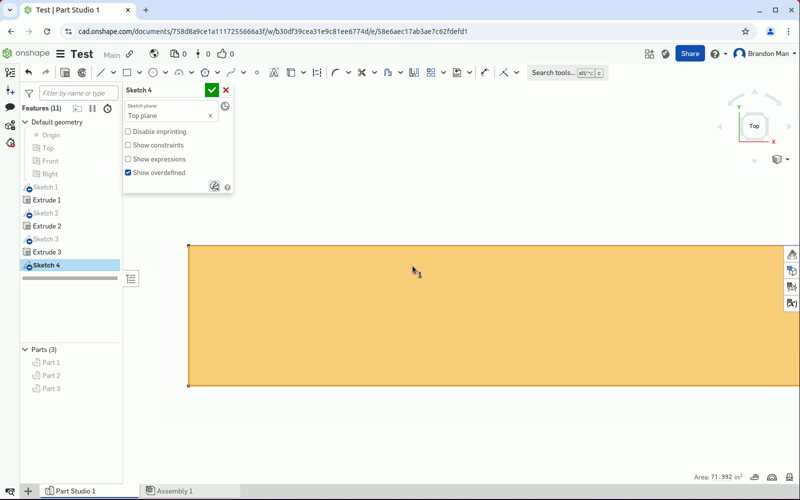
scroll(-6)
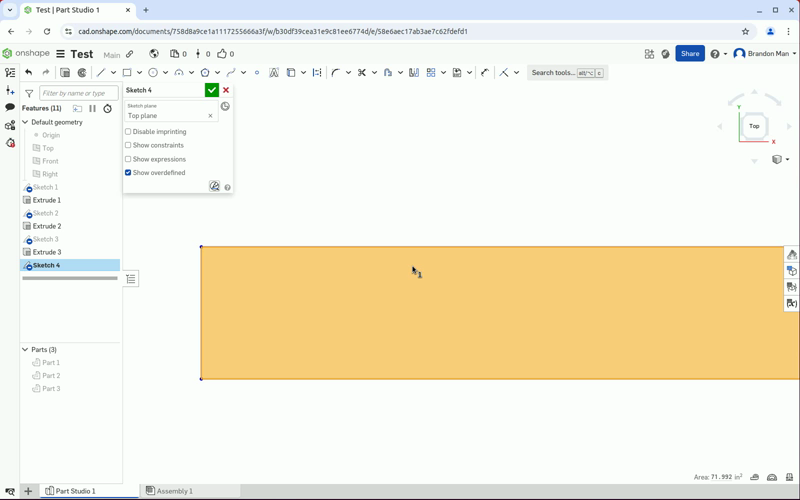
scroll(-6)
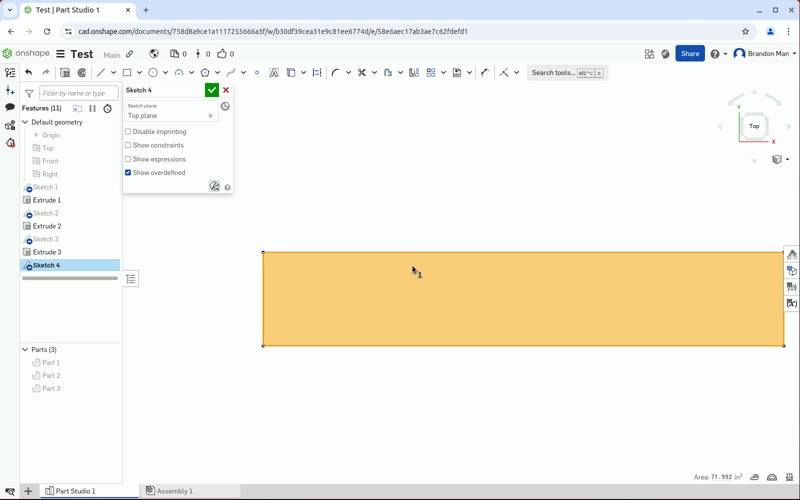
scroll(-6)
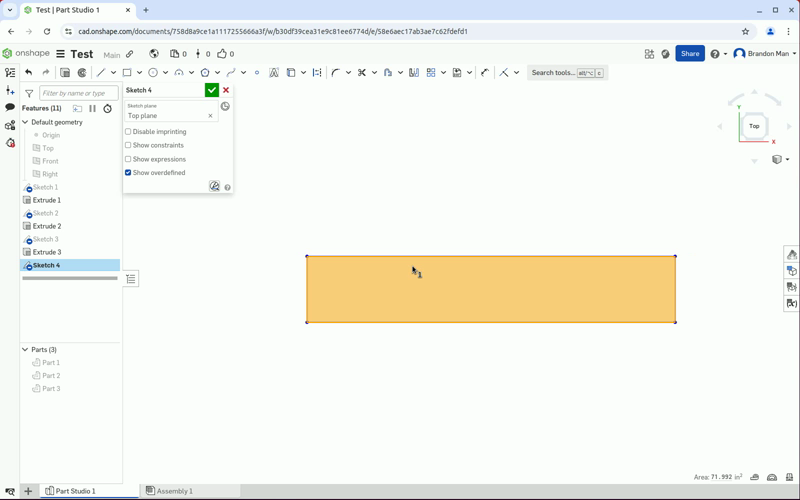
scroll(-6)
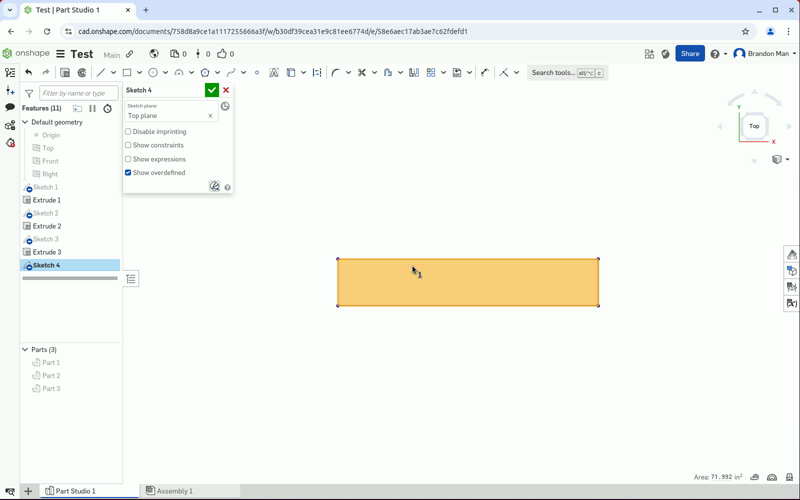
scroll(-6)
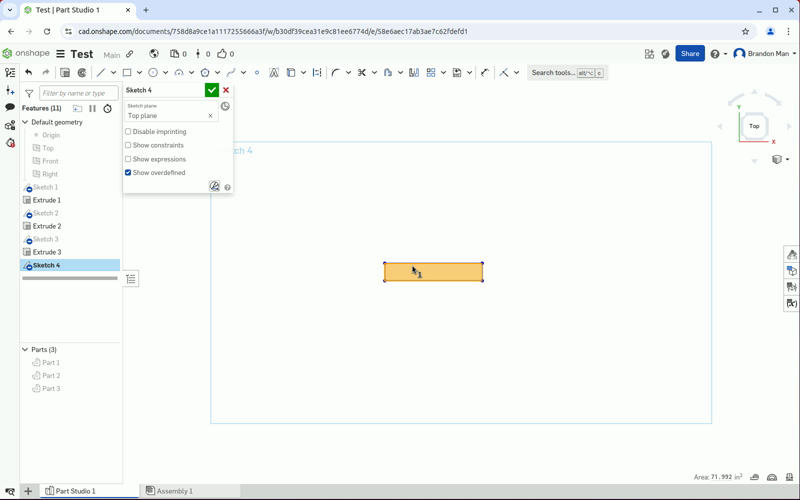
mouse_move(73, 352)
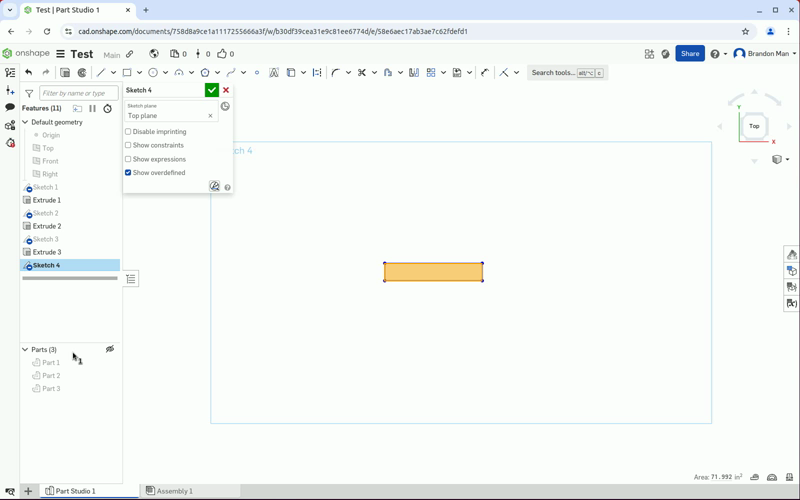
key(shift+y)
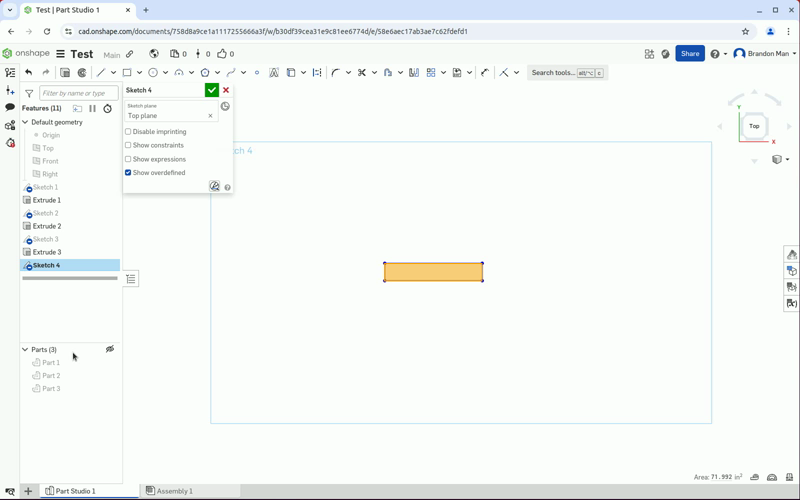
key(shift+e)
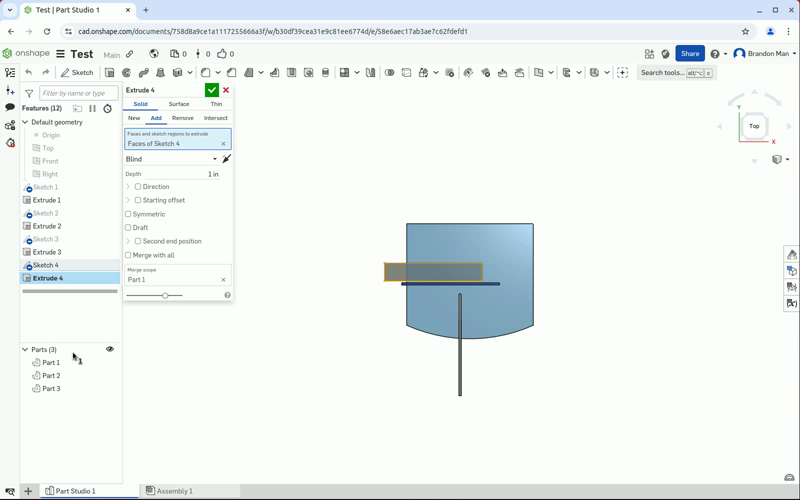
mouse_move(143, 106)
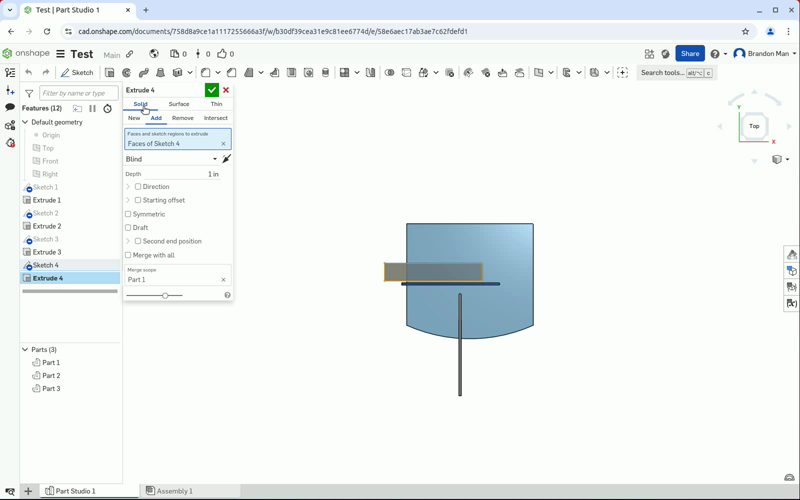
click(143, 106)
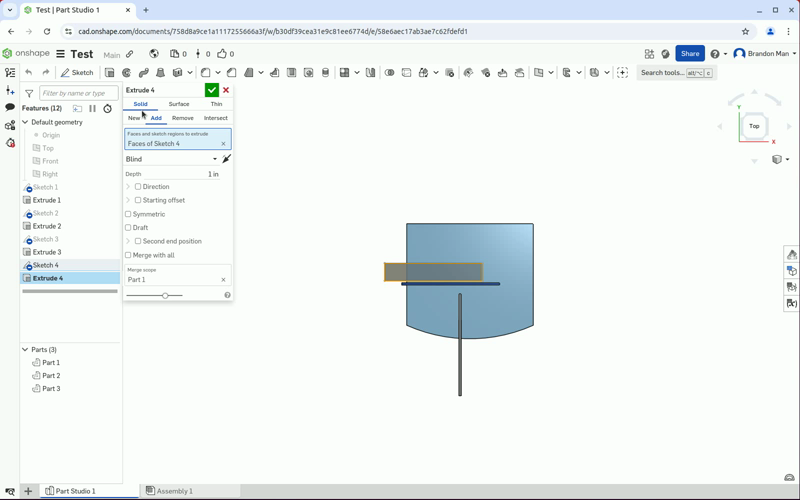
mouse_move(137, 120)
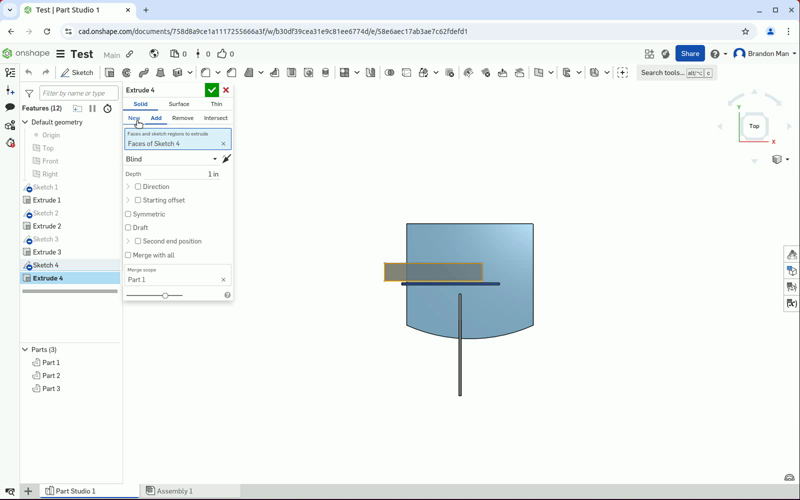
click(137, 120)
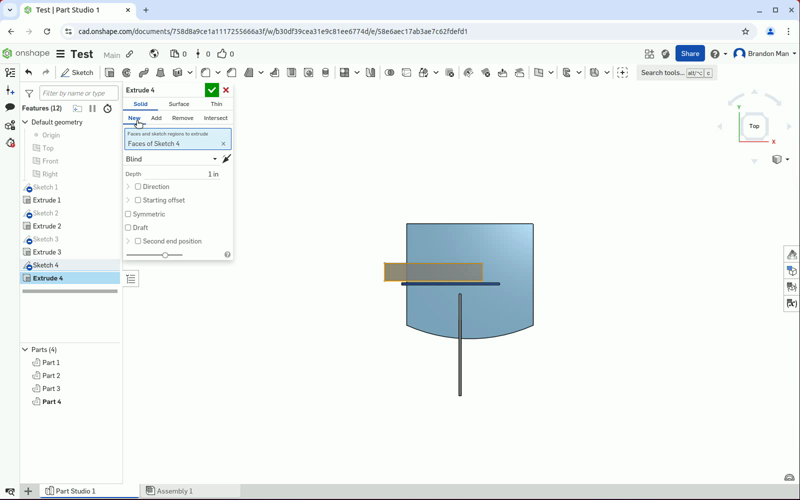
key(tab, 4)
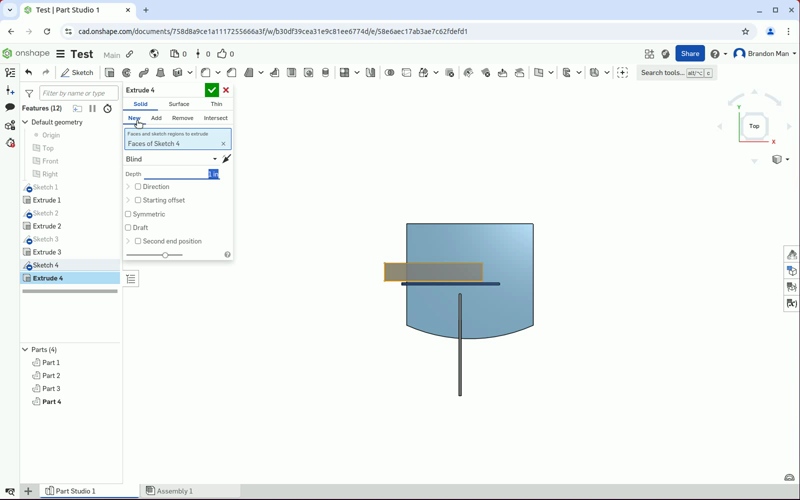
text(0.481)
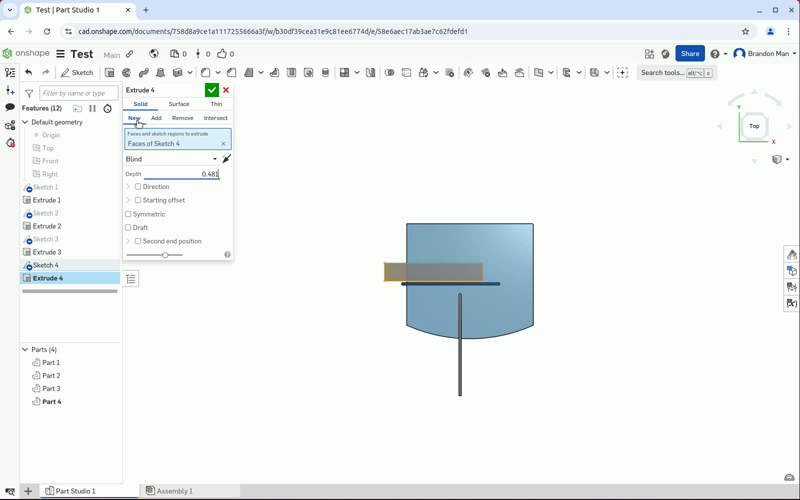
key(enter)
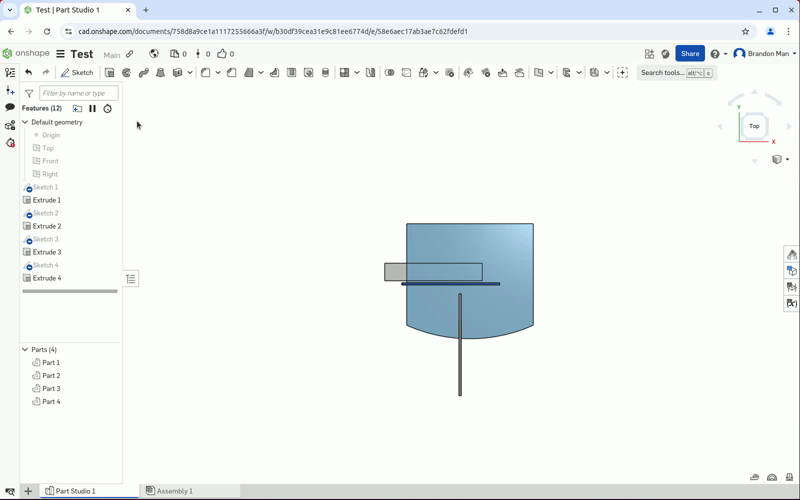
key(shift+h)
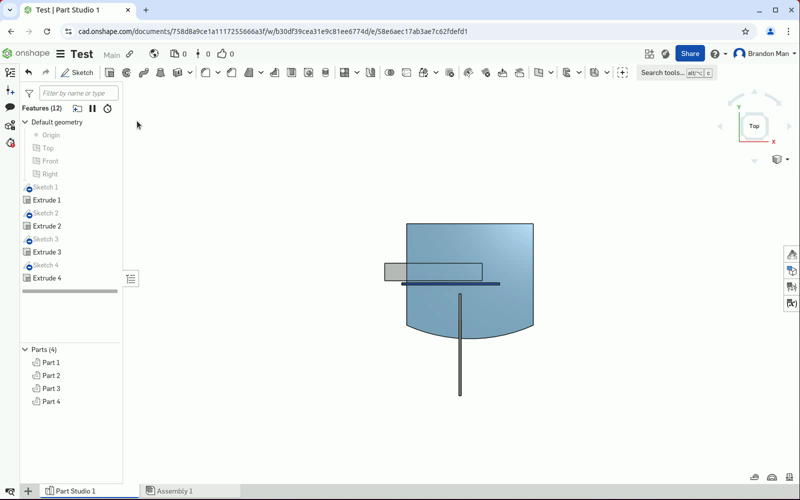
key(shift+h)
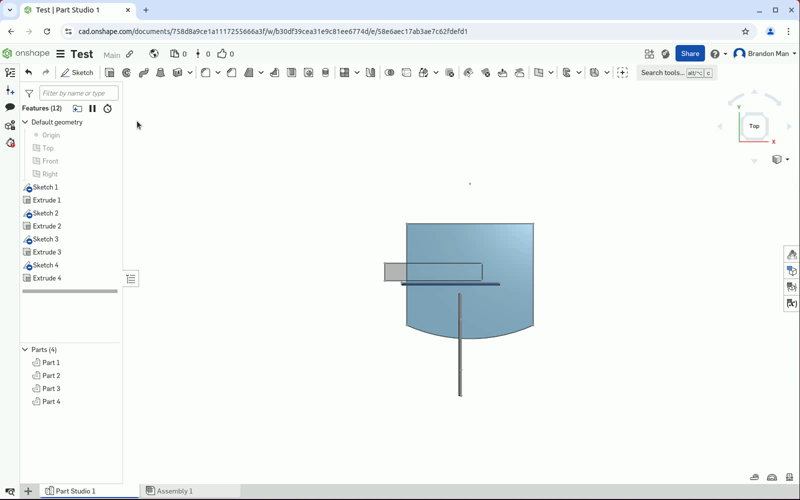
key(shift+7)
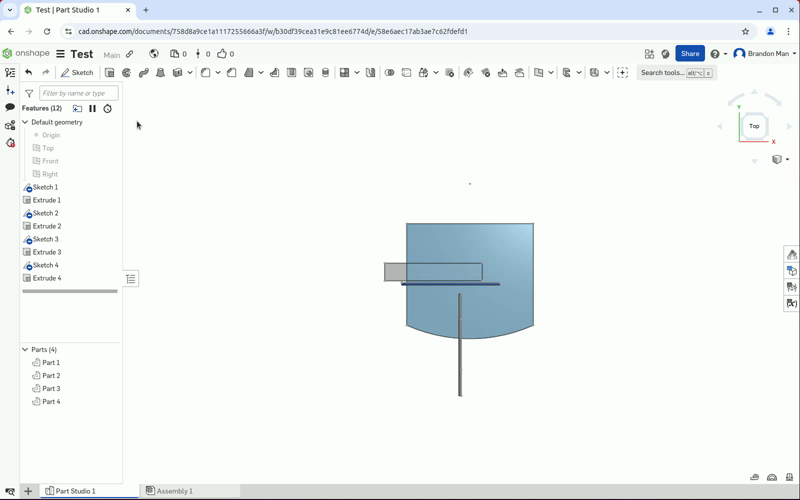
key(up, 3)
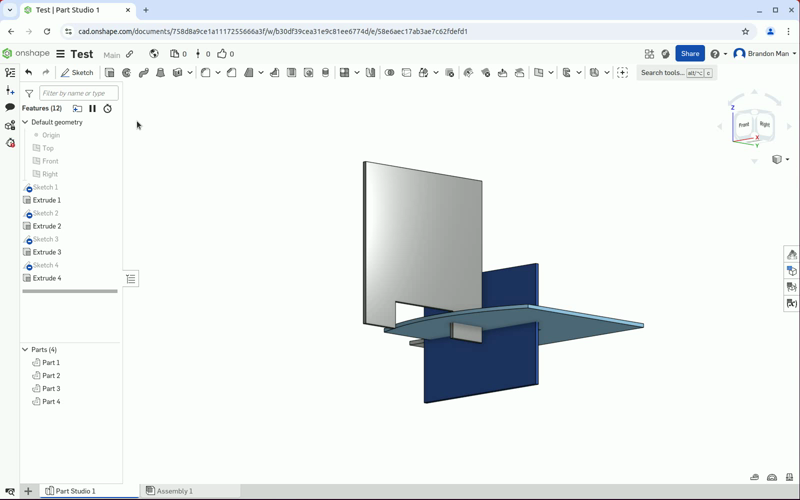
key(left, 3)
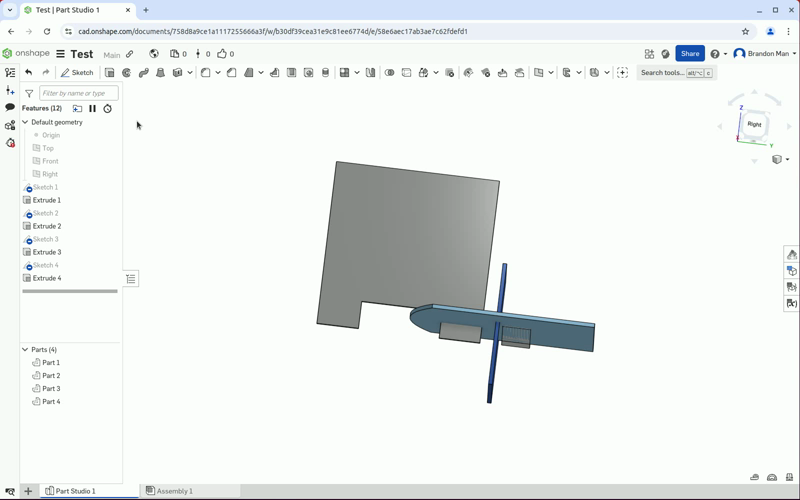
key(right, 3)
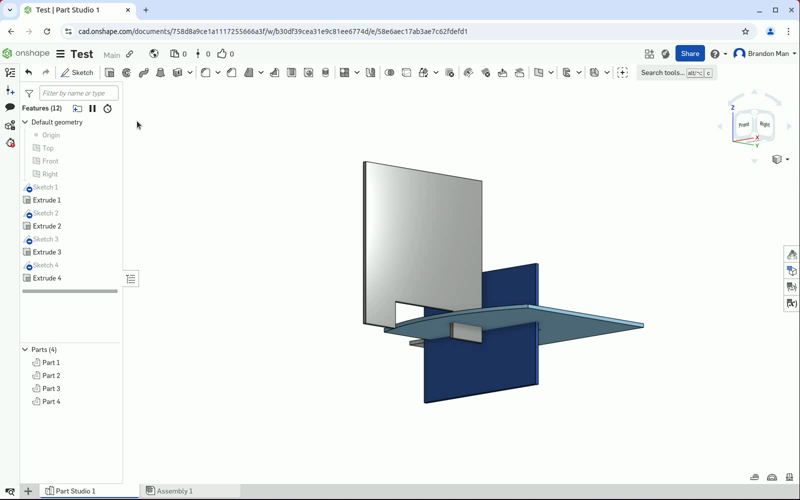
key(down, 3)
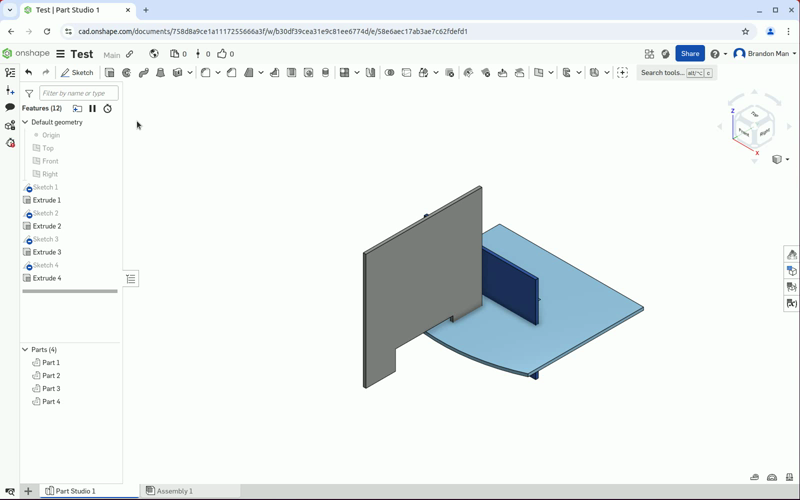
mouse_move(73, 189)
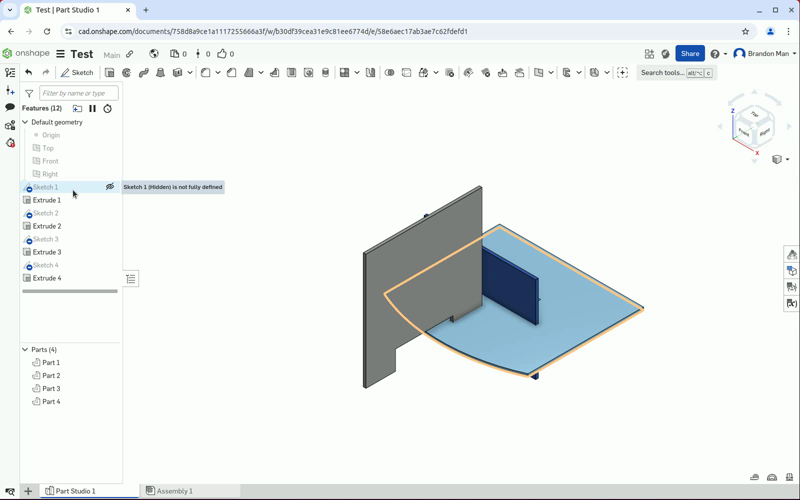
click(73, 189)